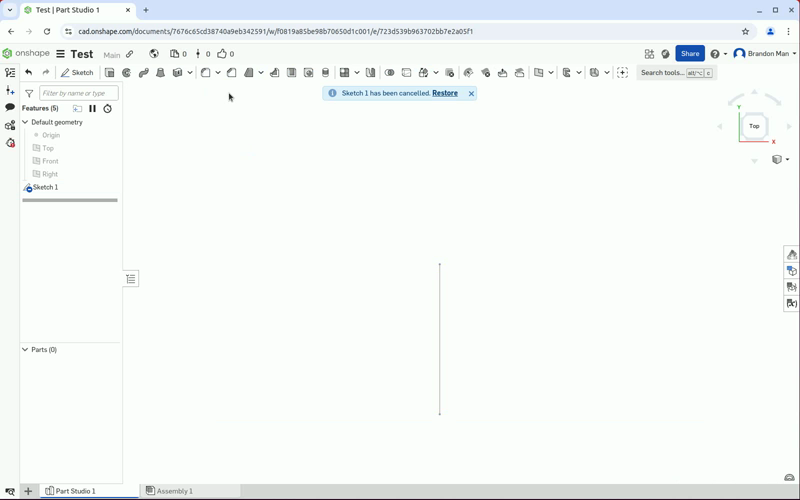
key(shift+h)
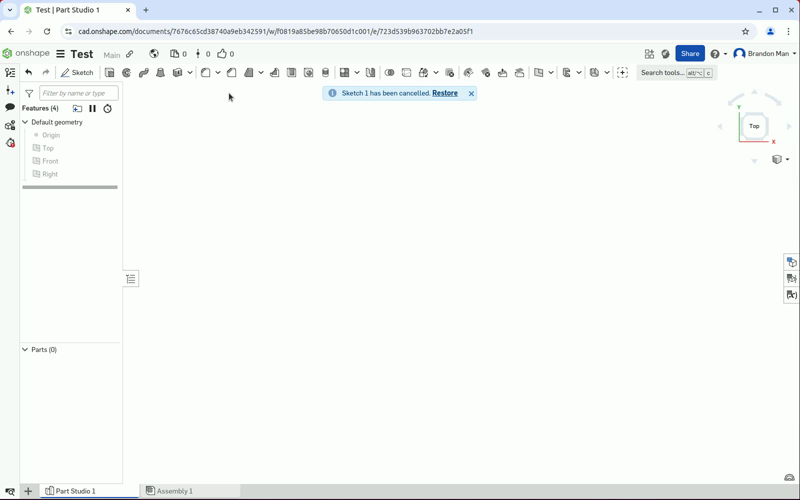
mouse_move(73, 352)
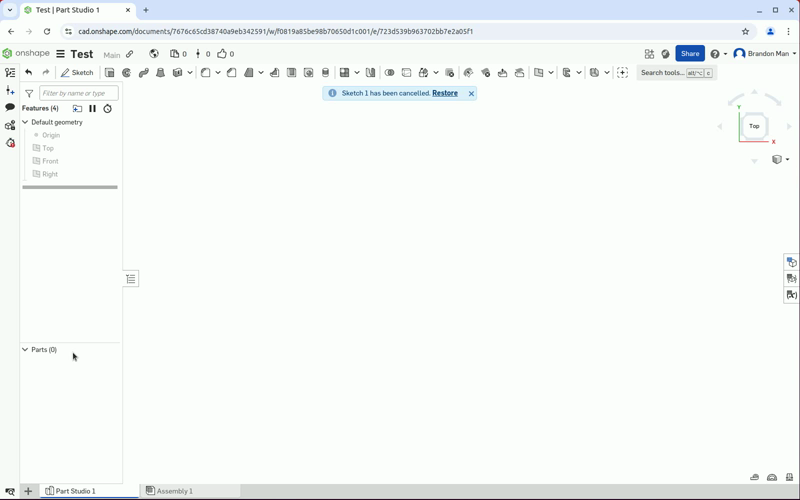
key(y)
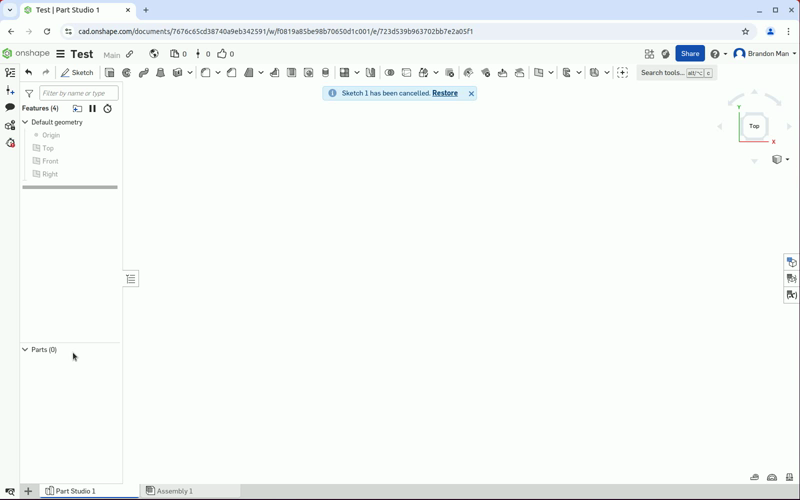
key(shift+p)
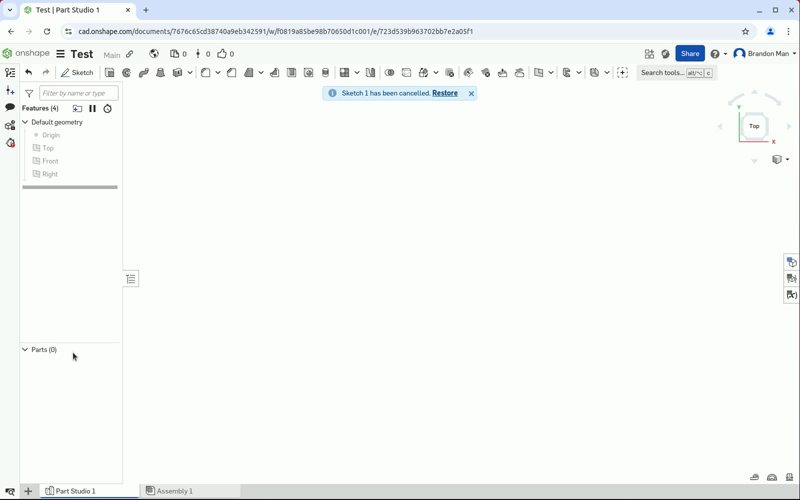
key(space)
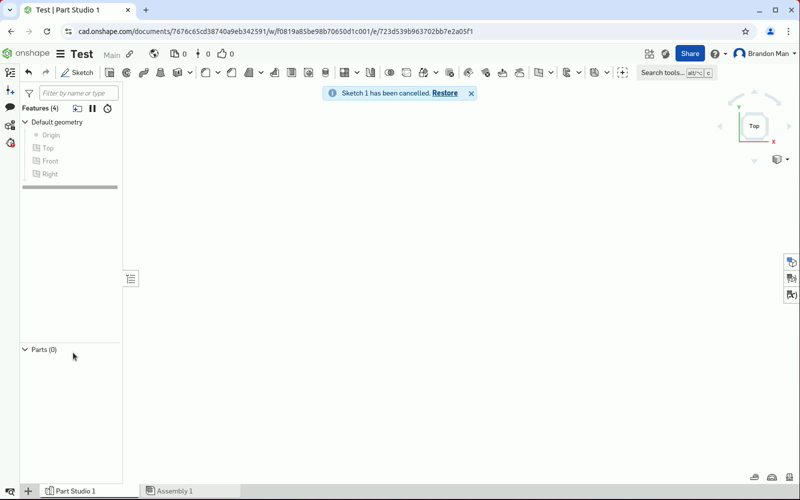
key_down(shift)
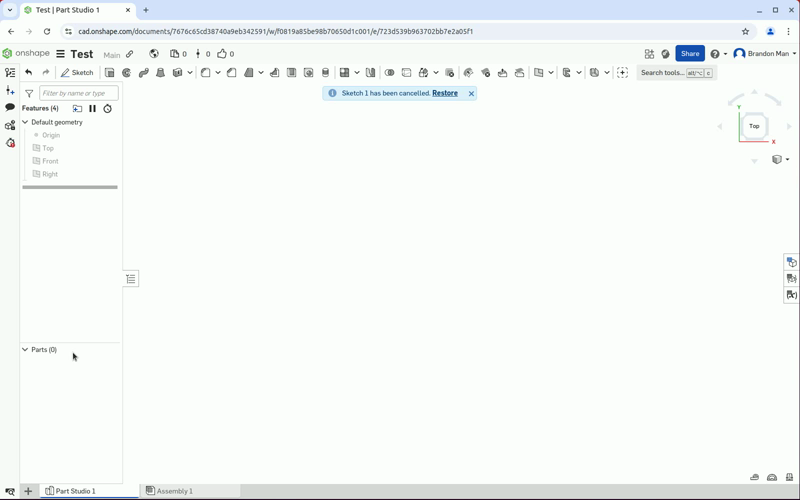
key(up)
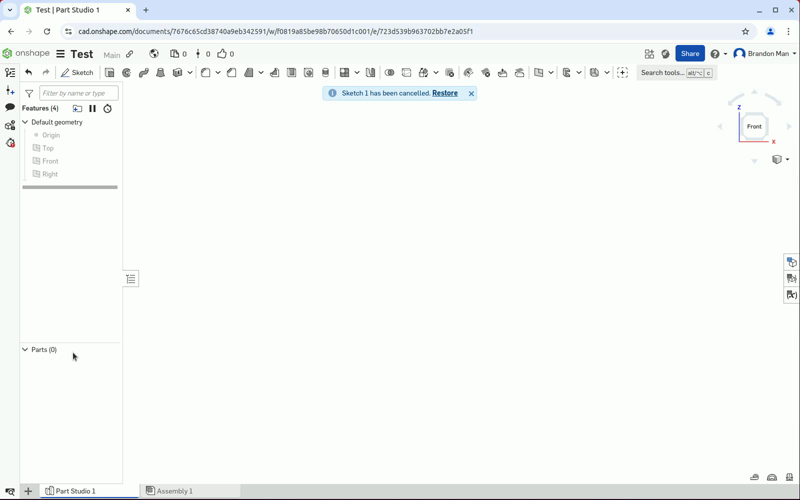
key_up(shift)
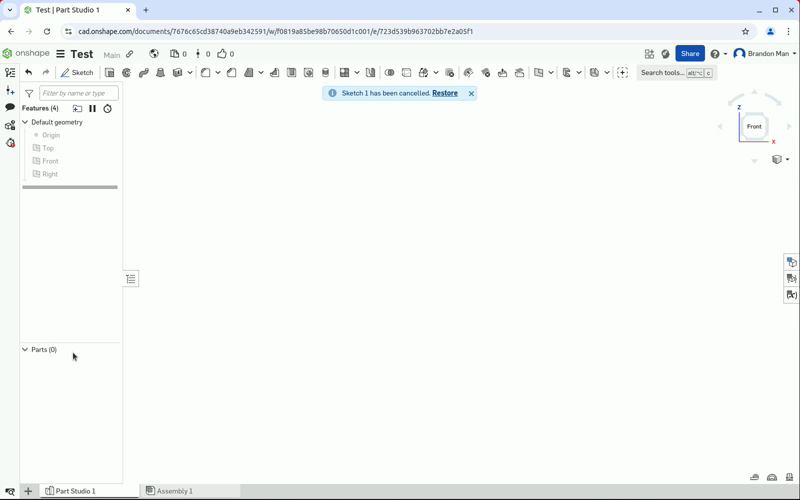
mouse_move(73, 352)
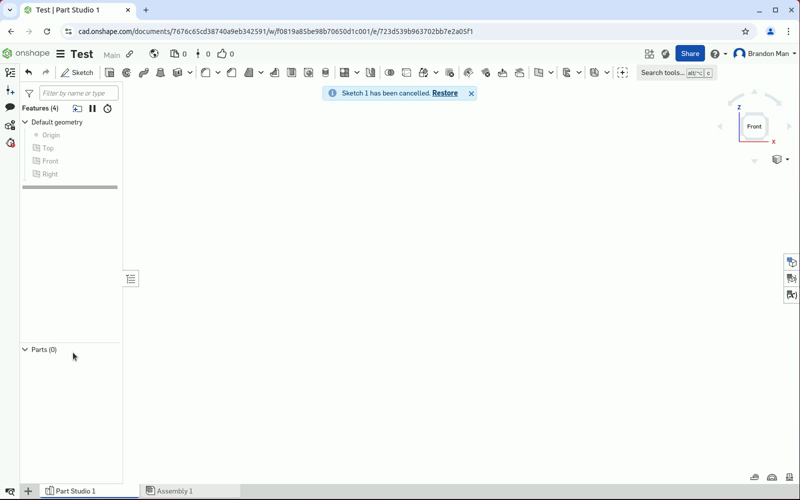
key(shift+y)
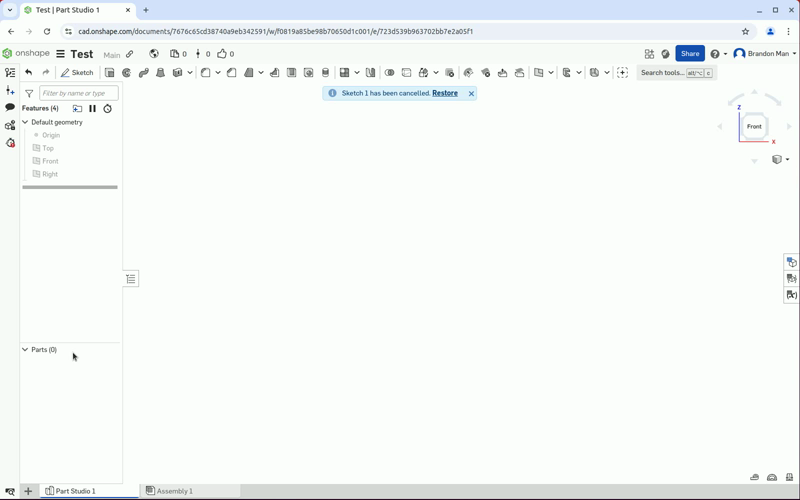
key(shift+s)
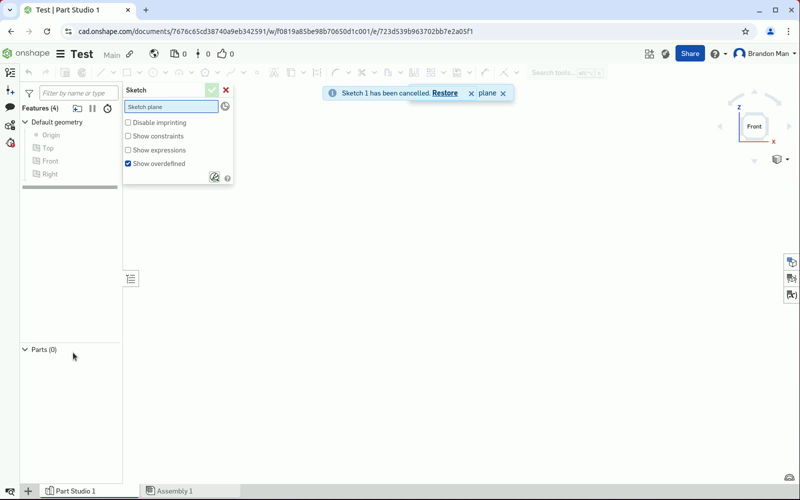
mouse_move(73, 163)
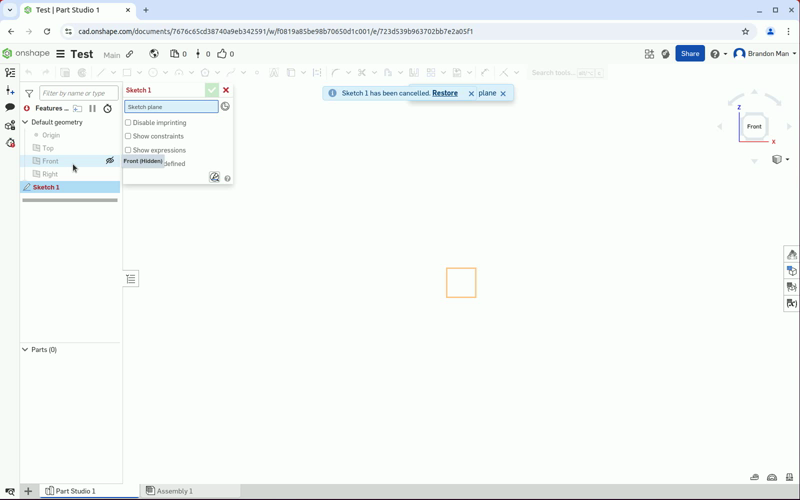
click(73, 163)
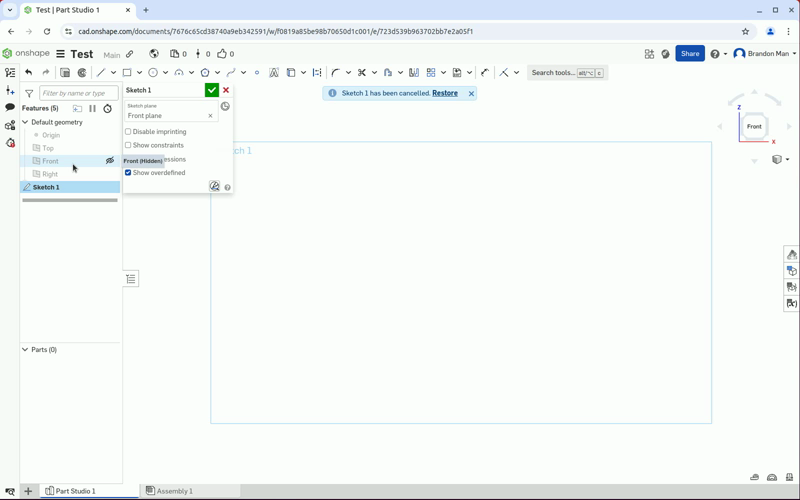
mouse_move(73, 352)
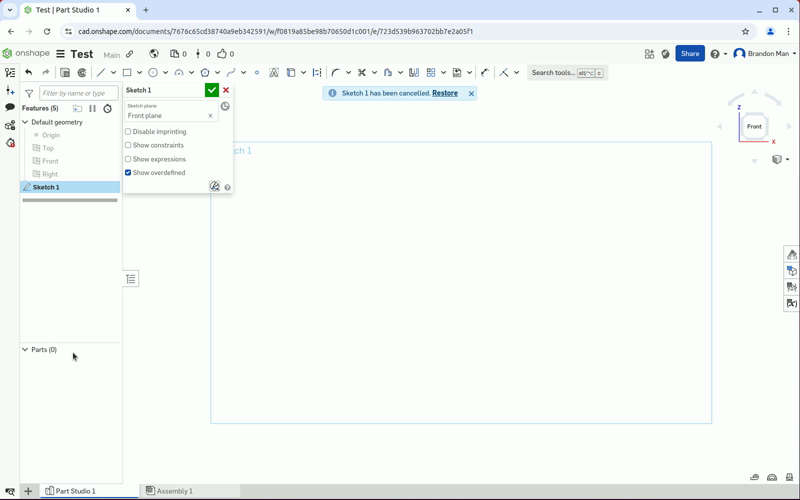
key(y)
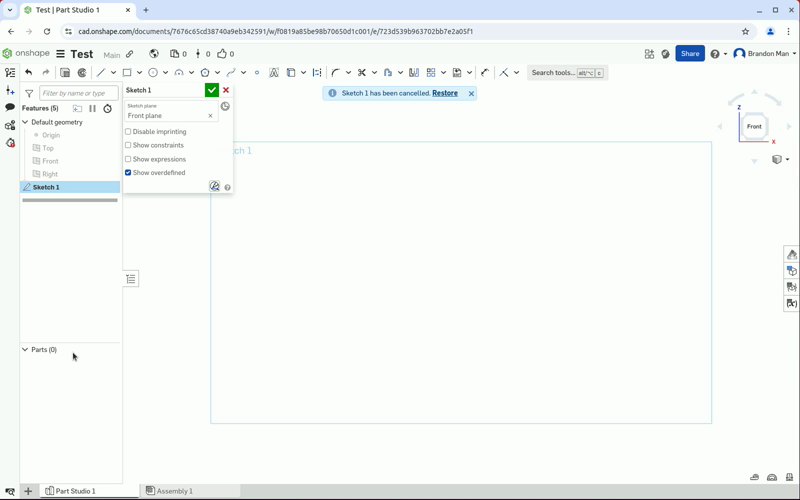
key(l)
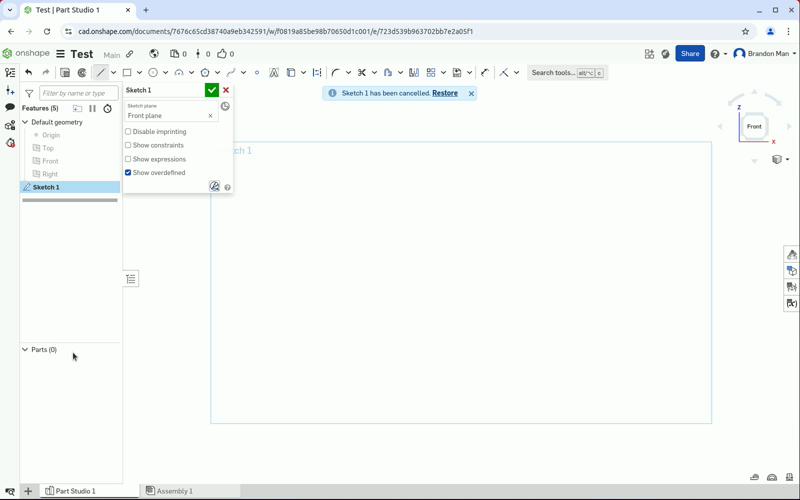
key_down(shift)
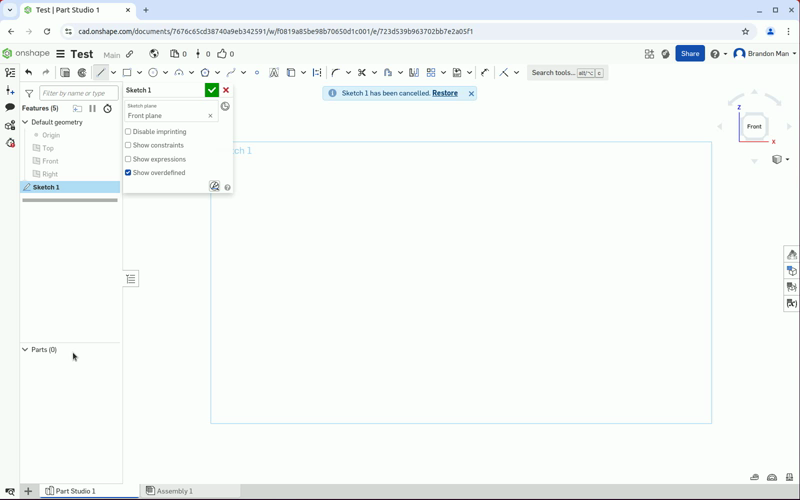
mouse_move(441, 282)
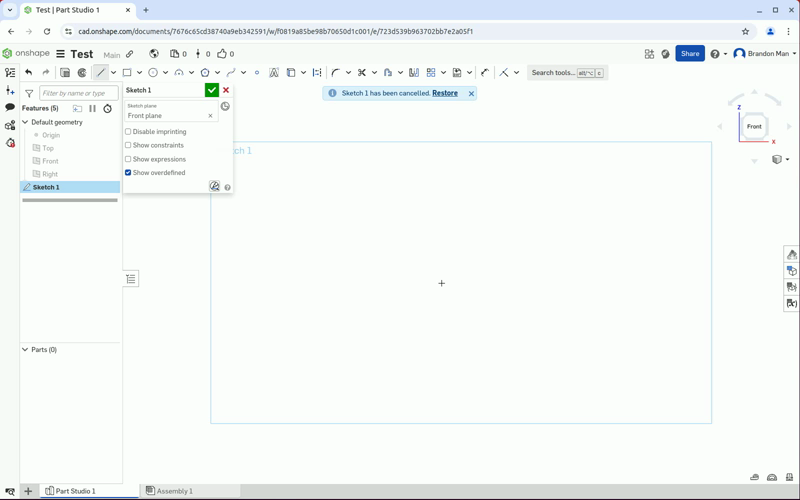
click(441, 282)
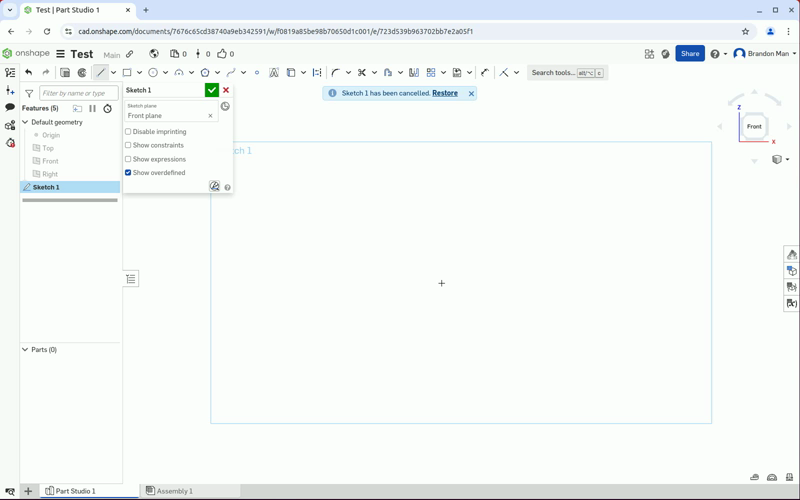
key_up(shift)
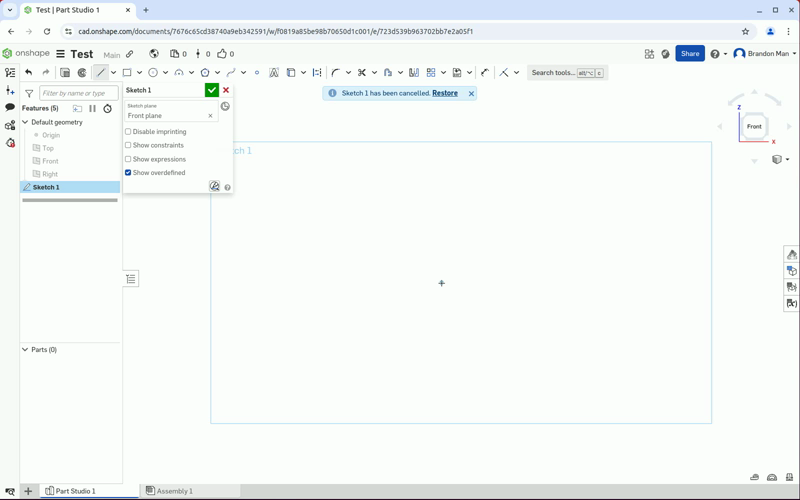
key_down(shift)
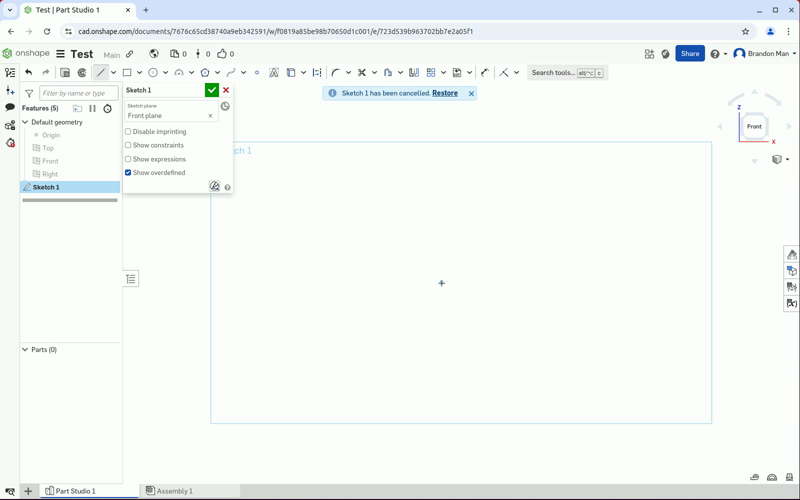
mouse_move(471, 282)
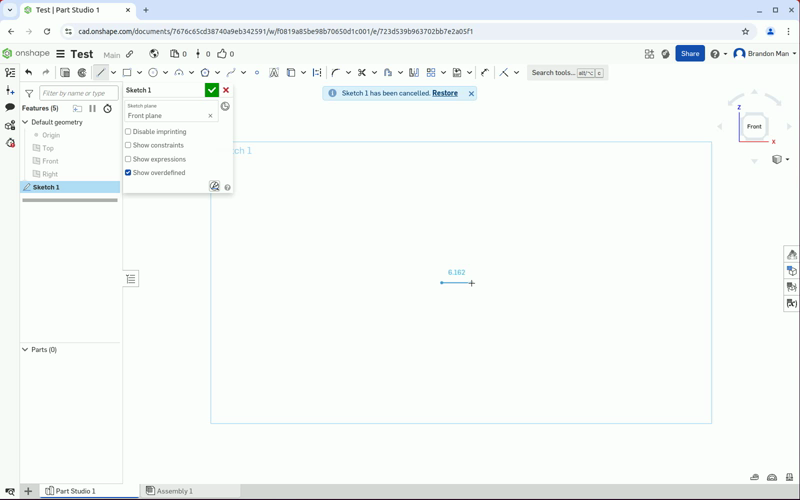
mouse_move(479, 282)
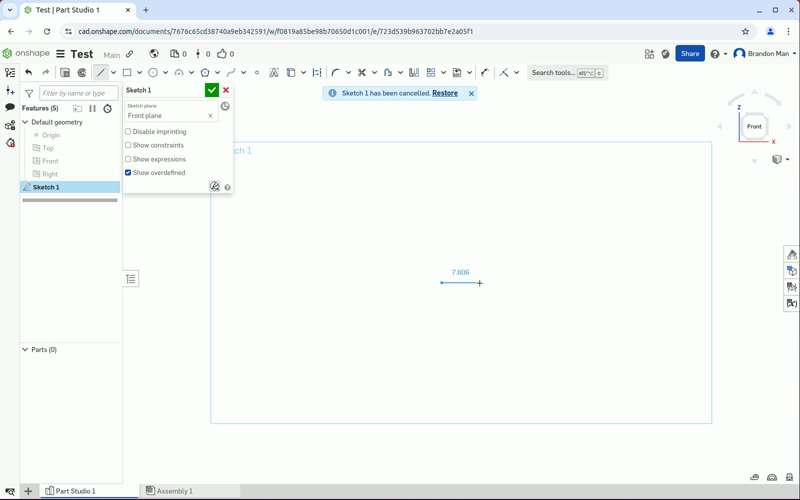
click(479, 282)
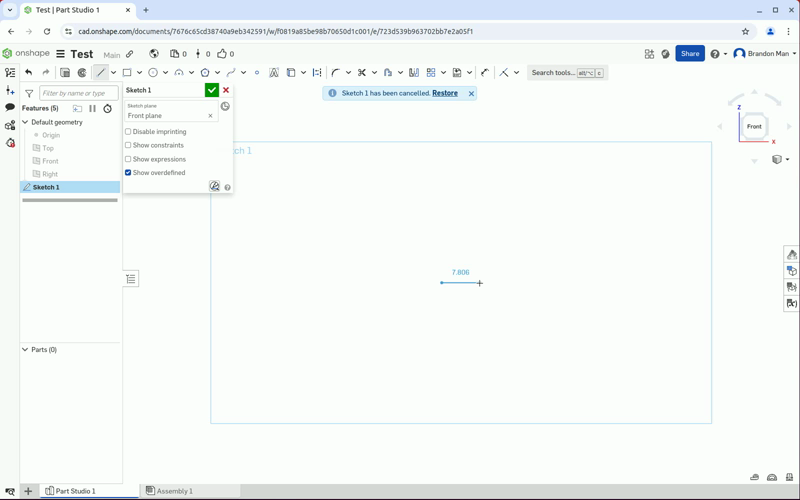
key_up(shift)
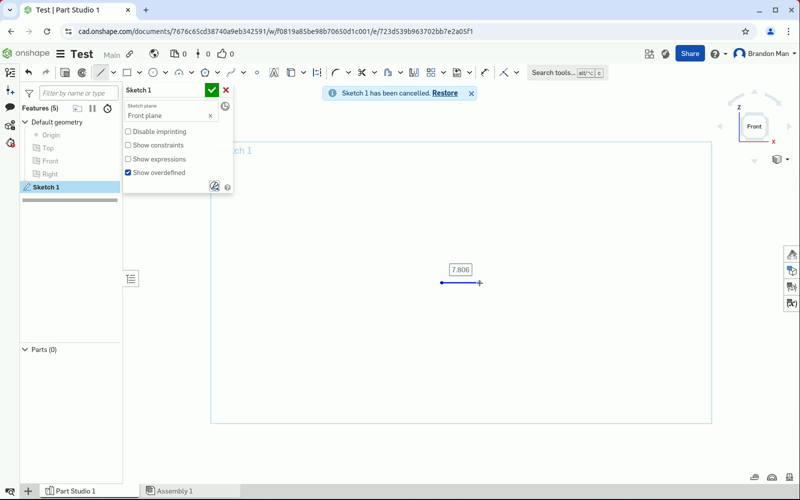
key_down(shift)
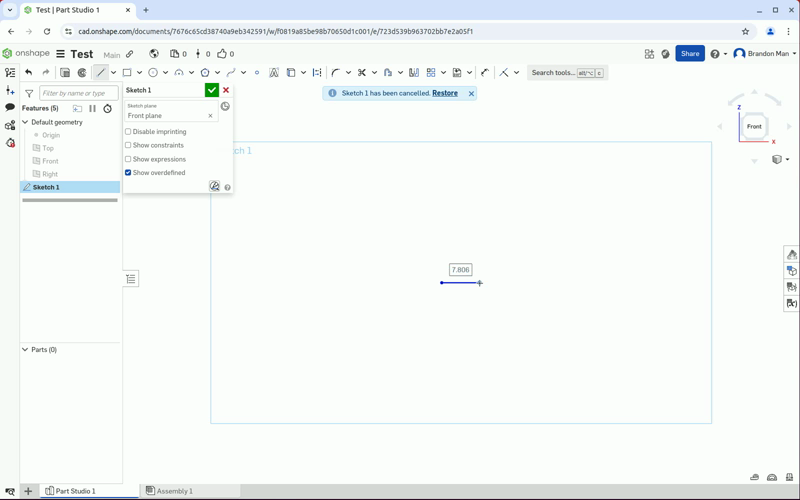
mouse_move(479, 189)
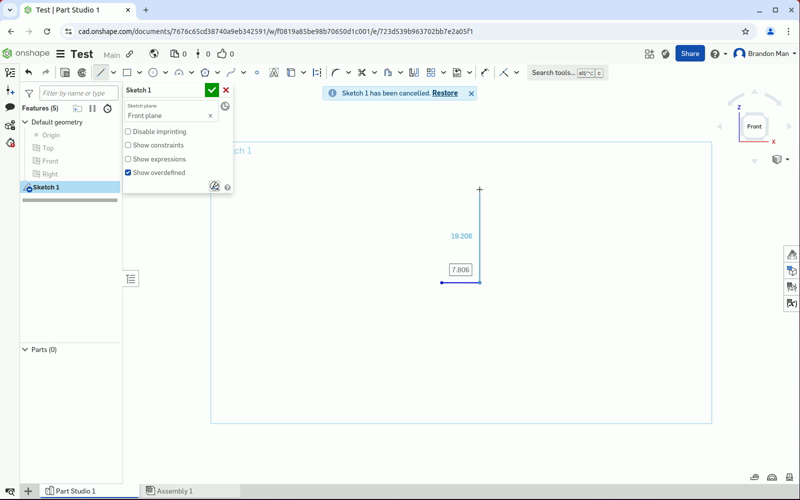
click(479, 189)
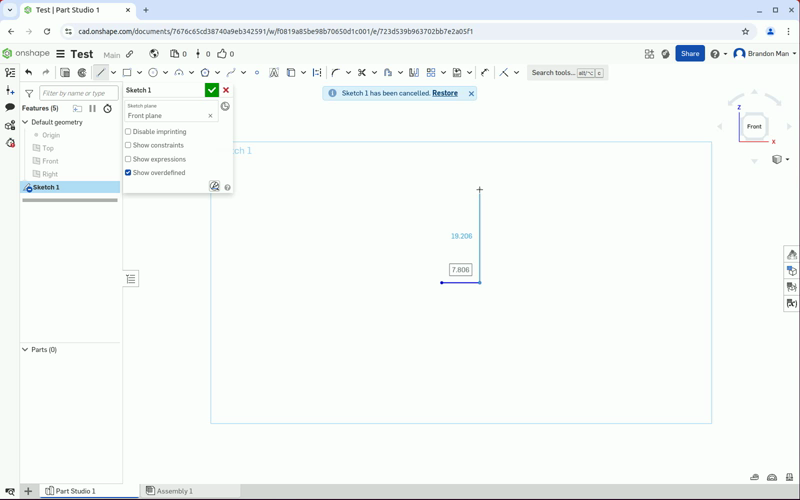
key_up(shift)
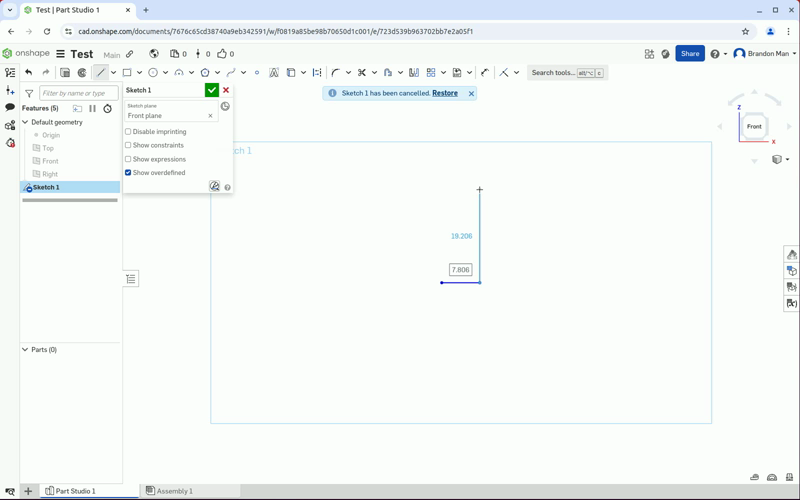
key(esc)
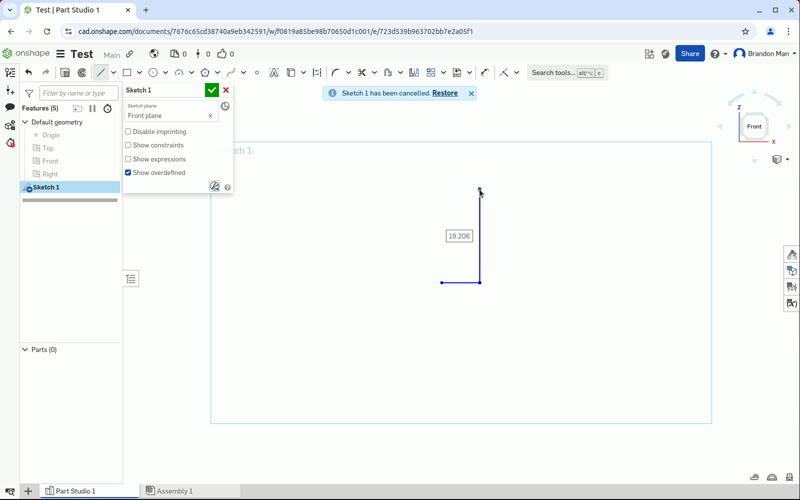
key(a)
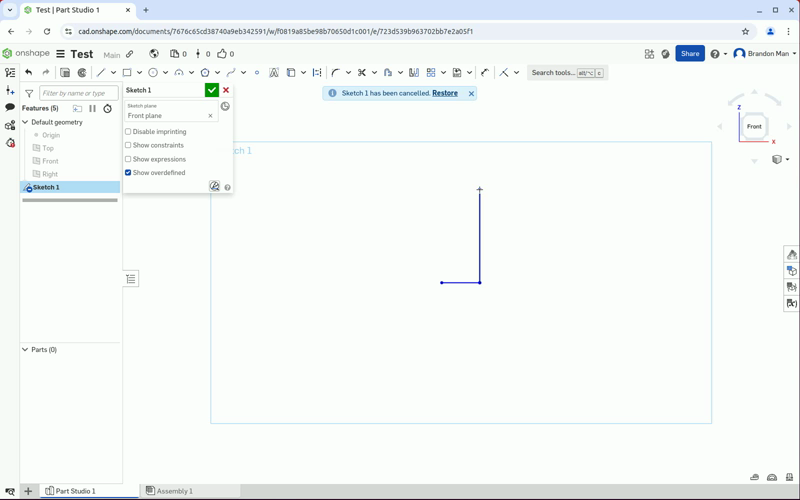
mouse_move(479, 189)
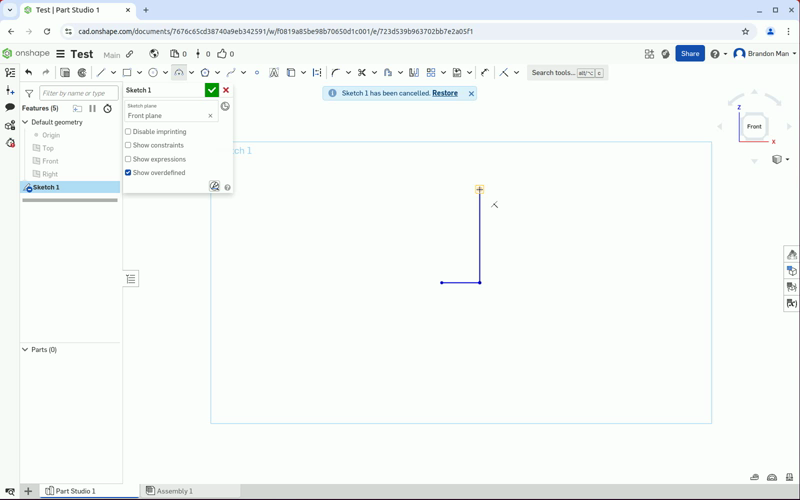
click(479, 189)
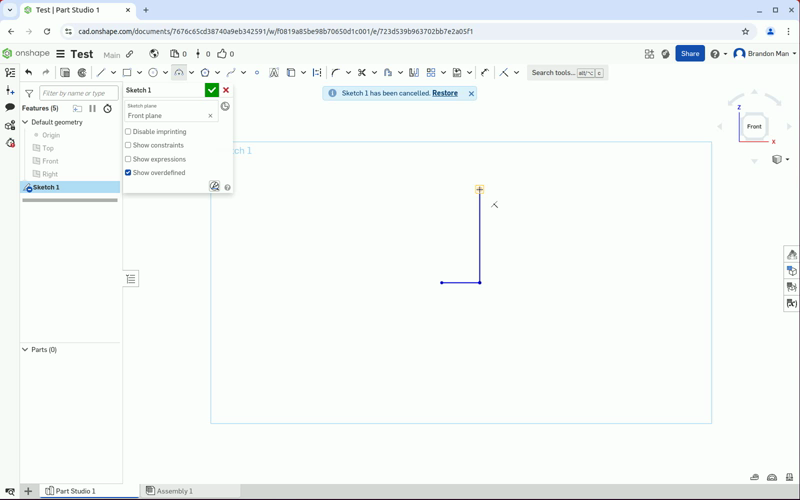
key_down(shift)
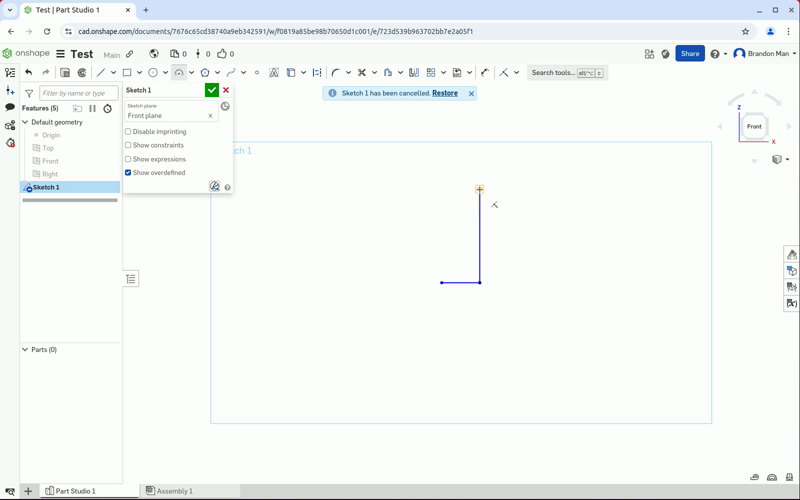
mouse_move(441, 189)
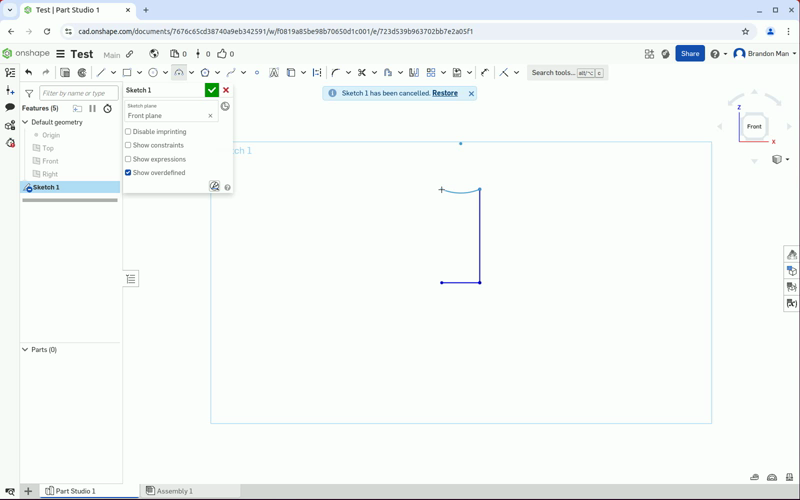
click(441, 189)
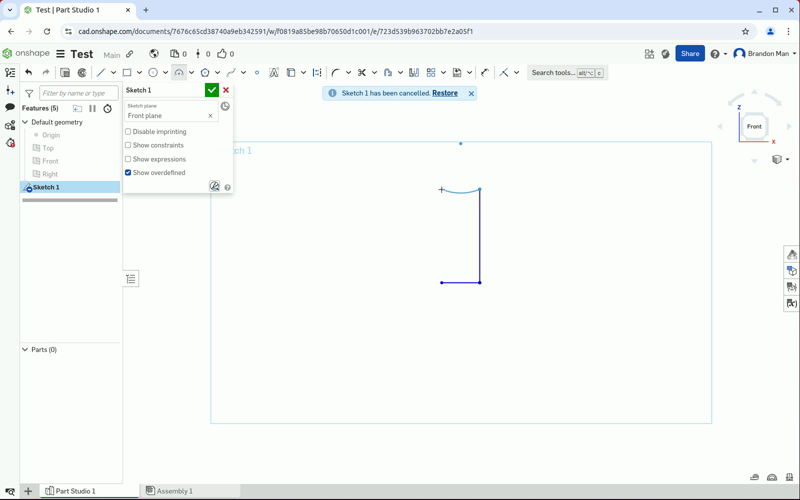
mouse_move(460, 207)
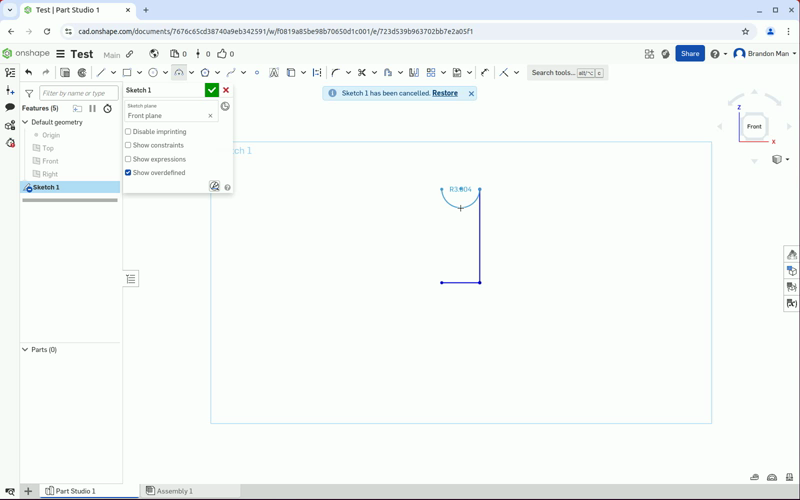
click(460, 207)
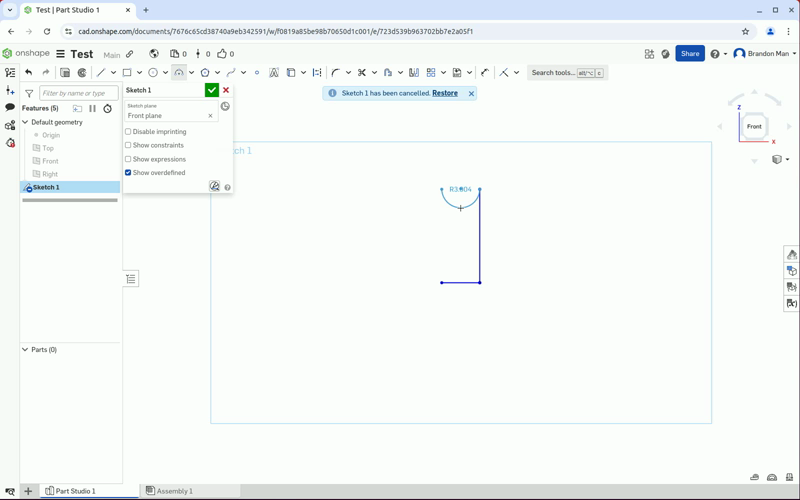
key_up(shift)
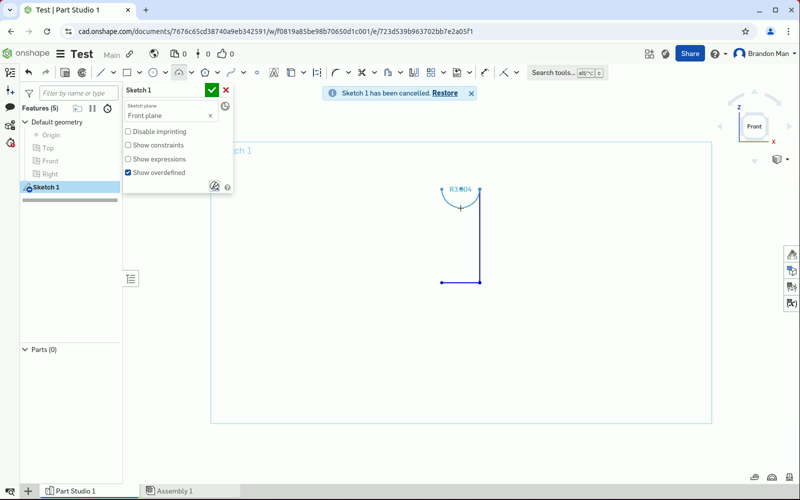
key(esc)
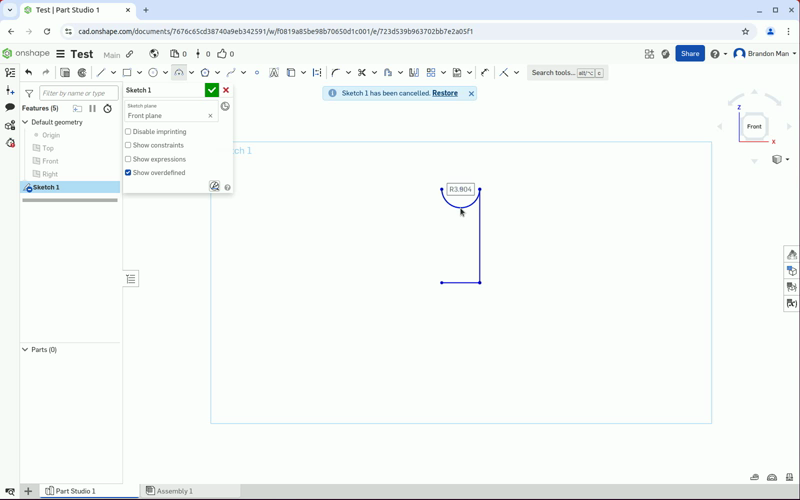
key(l)
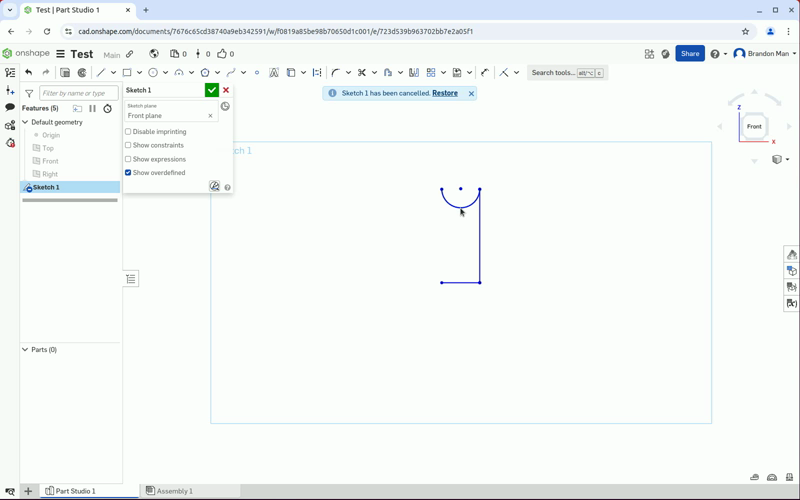
mouse_move(441, 189)
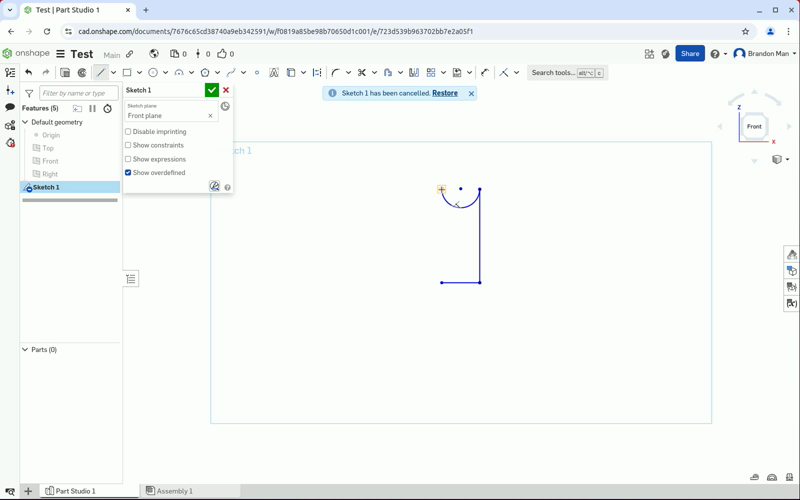
click(441, 189)
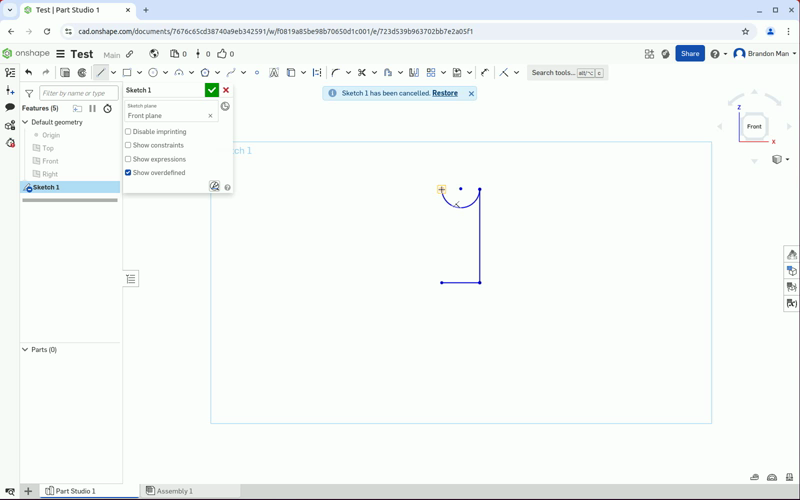
key_down(shift)
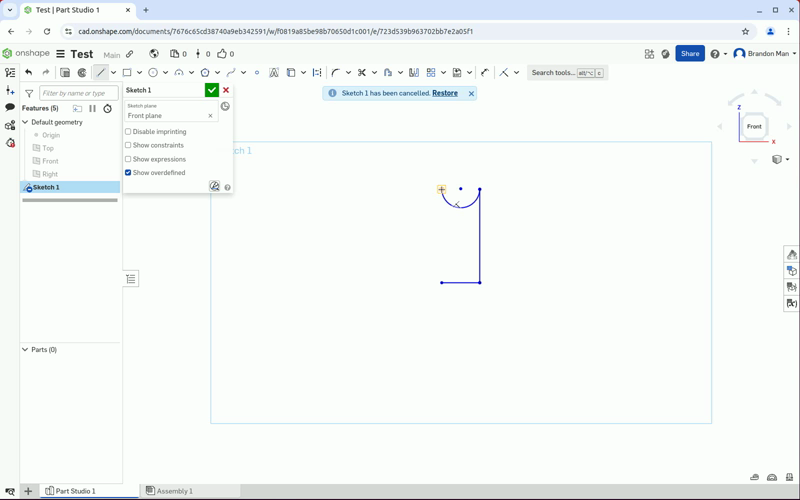
mouse_move(441, 282)
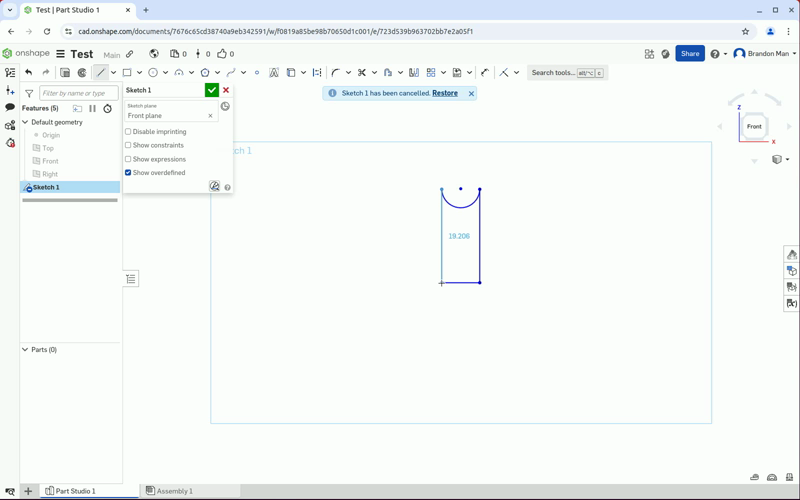
key_up(shift)
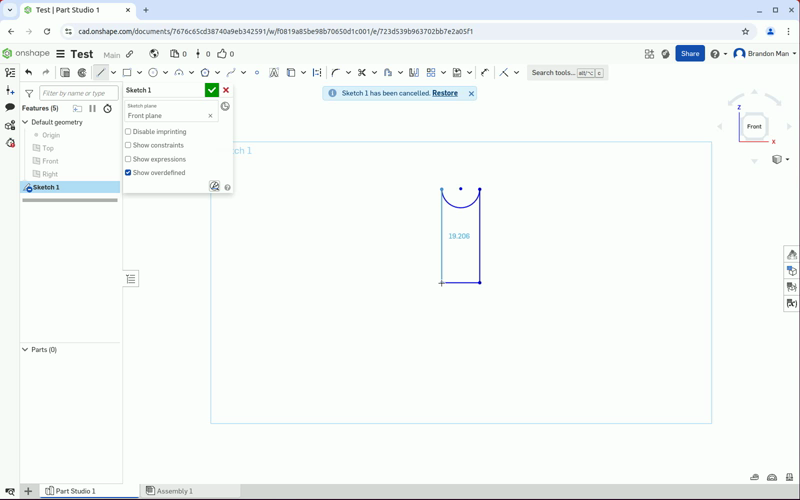
click(441, 282)
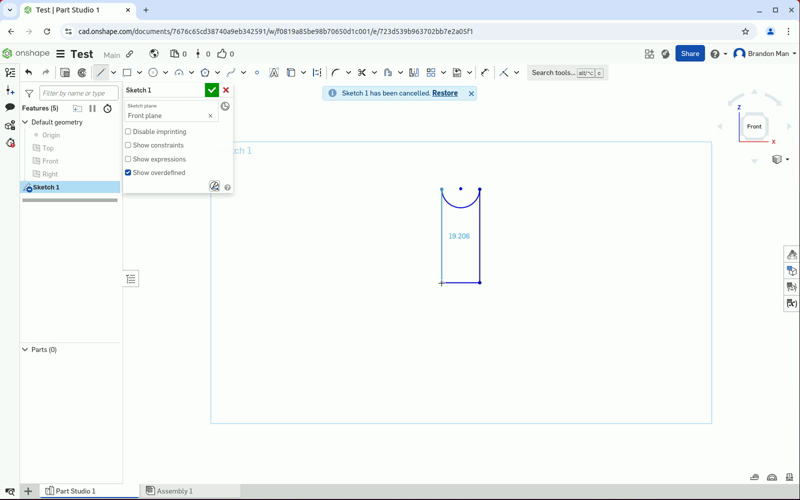
key(esc)
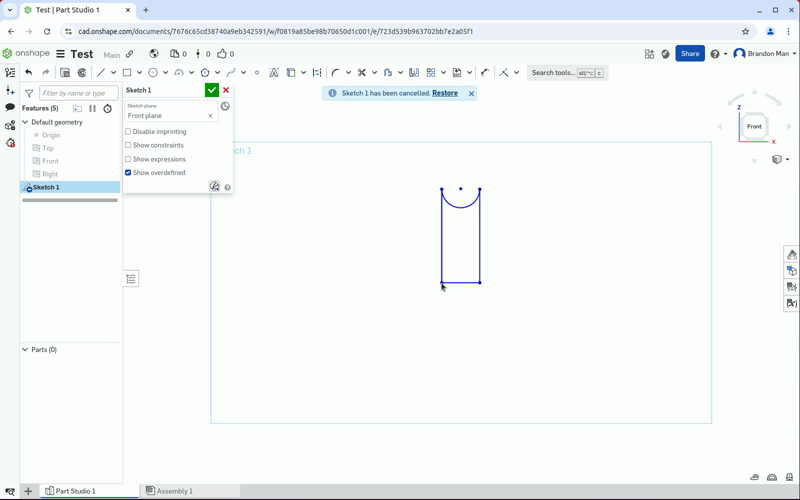
mouse_move(462, 255)
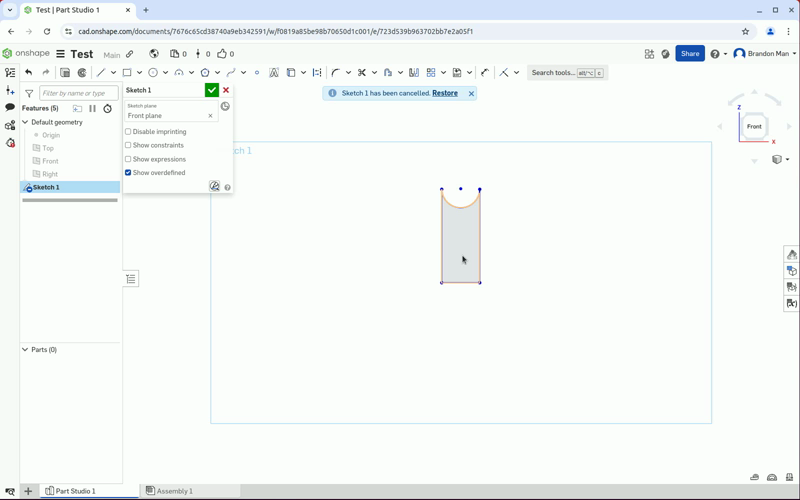
scroll(6)
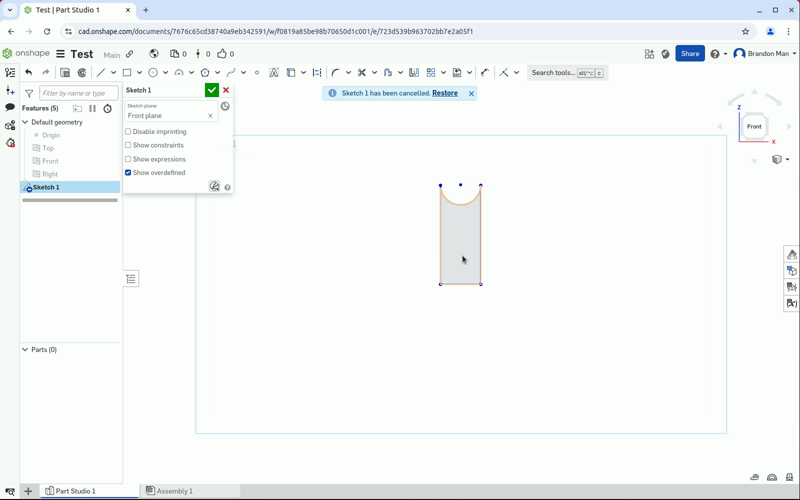
scroll(6)
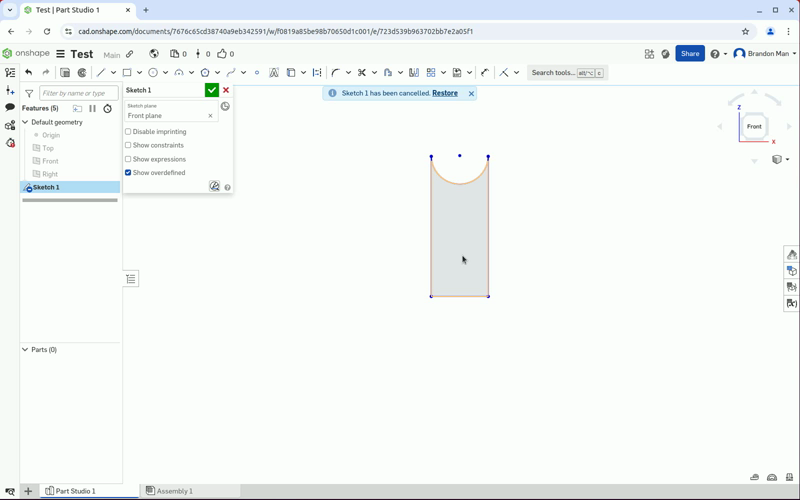
scroll(6)
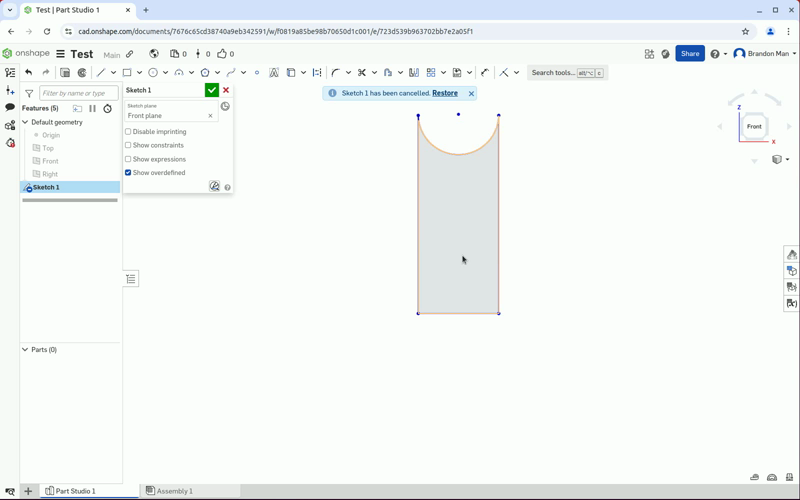
scroll(6)
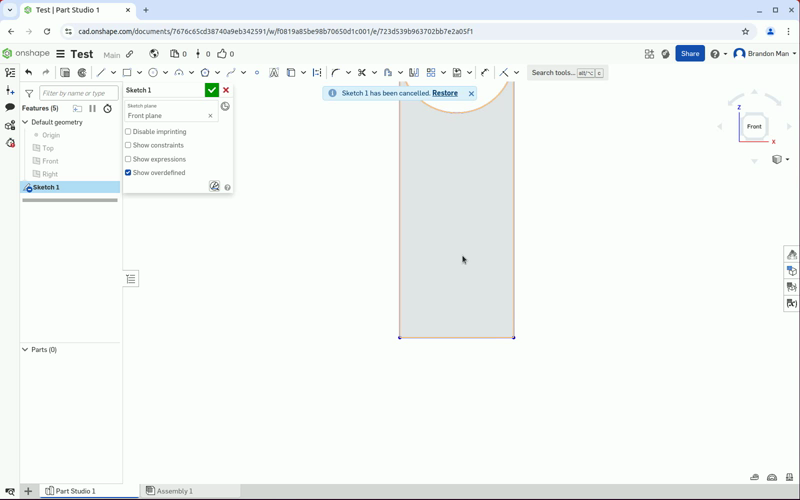
scroll(6)
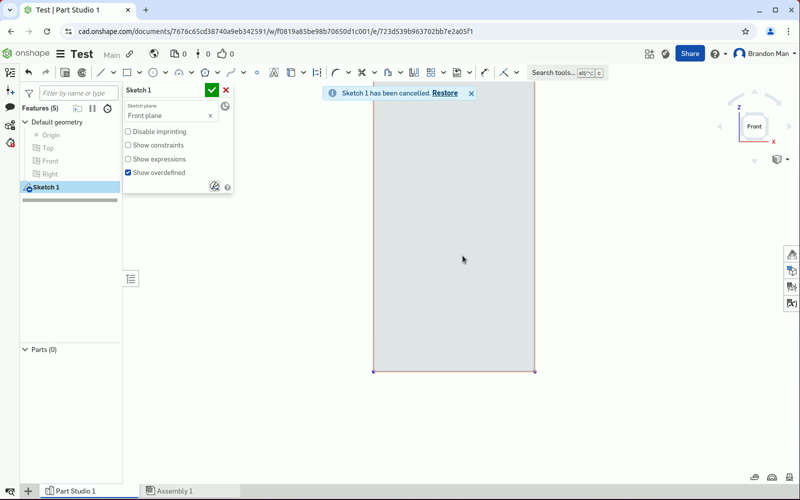
scroll(6)
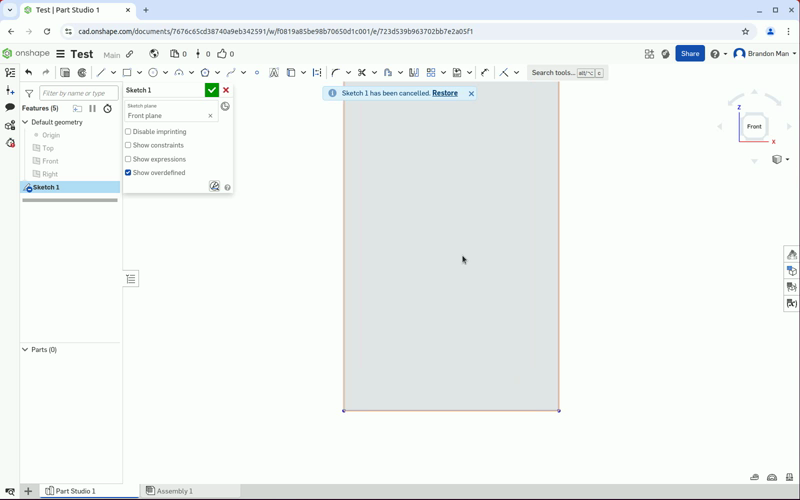
scroll(6)
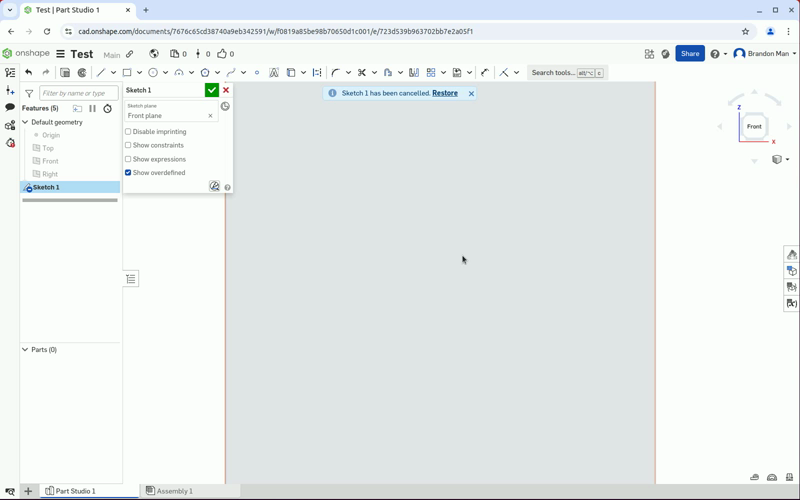
click(462, 255)
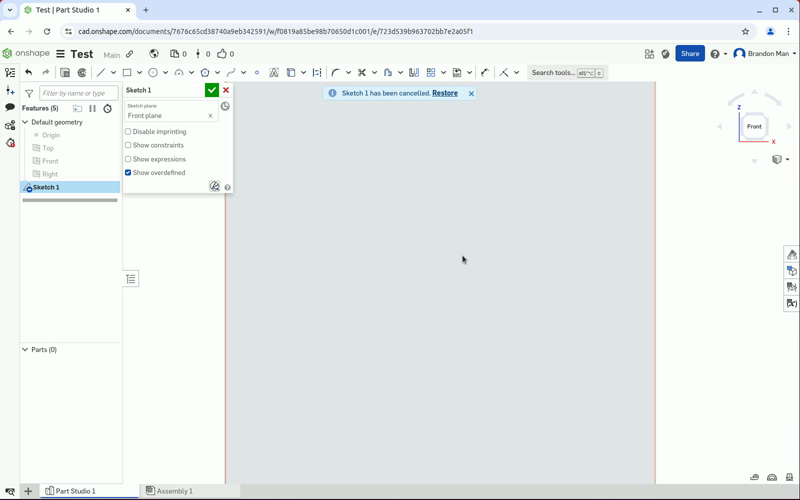
scroll(-6)
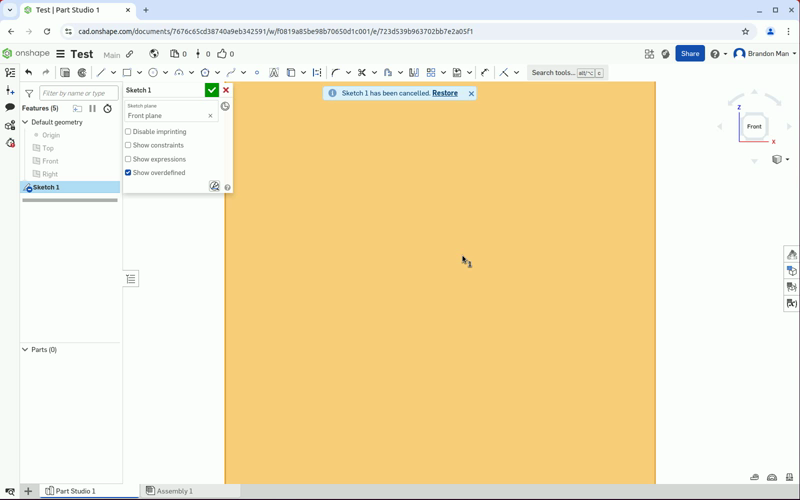
scroll(-6)
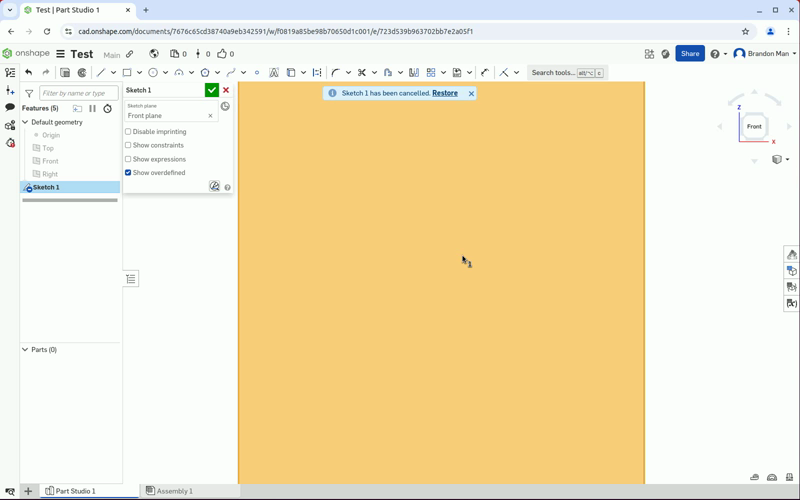
scroll(-6)
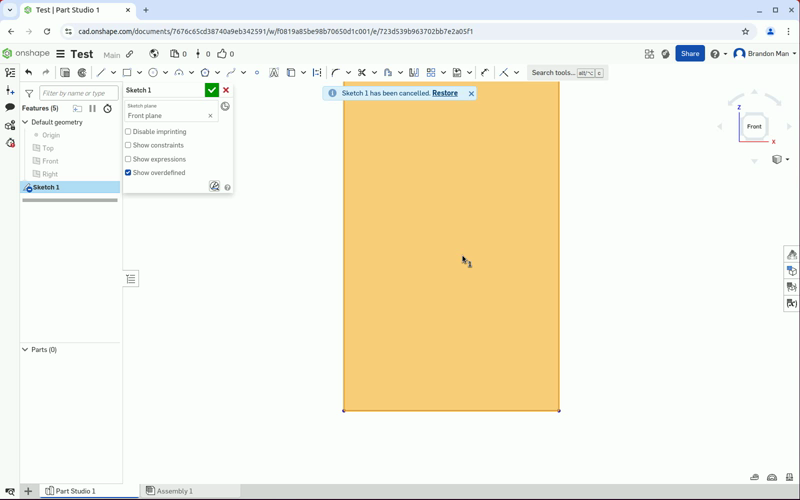
scroll(-6)
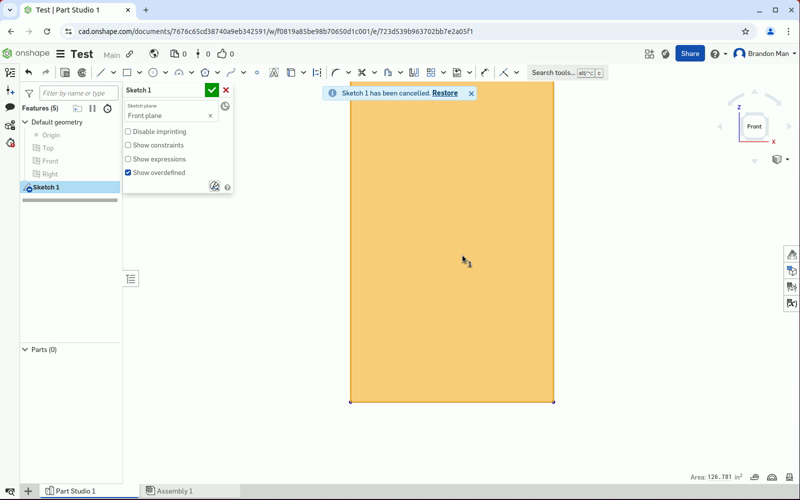
scroll(-6)
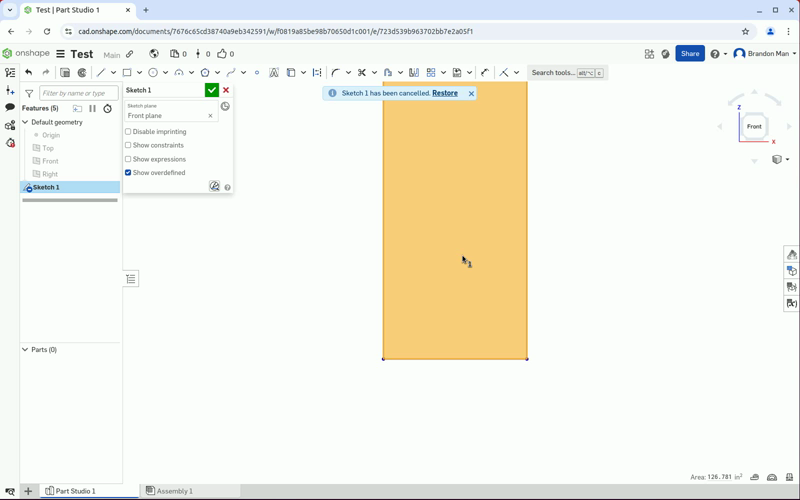
scroll(-6)
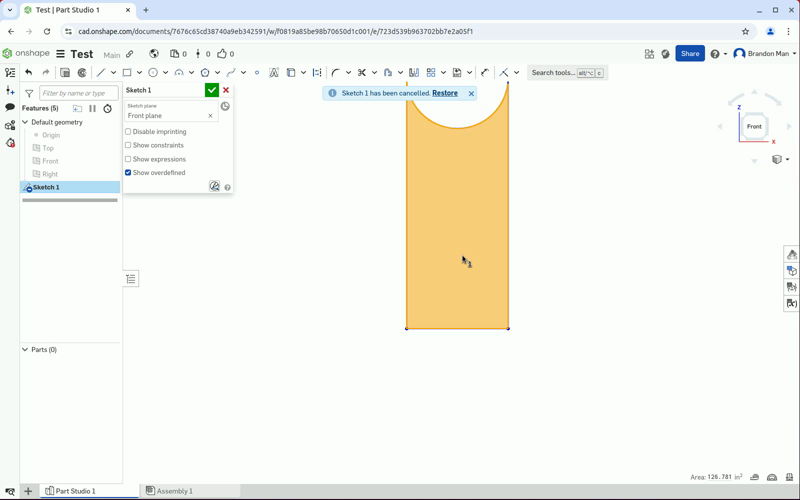
scroll(-6)
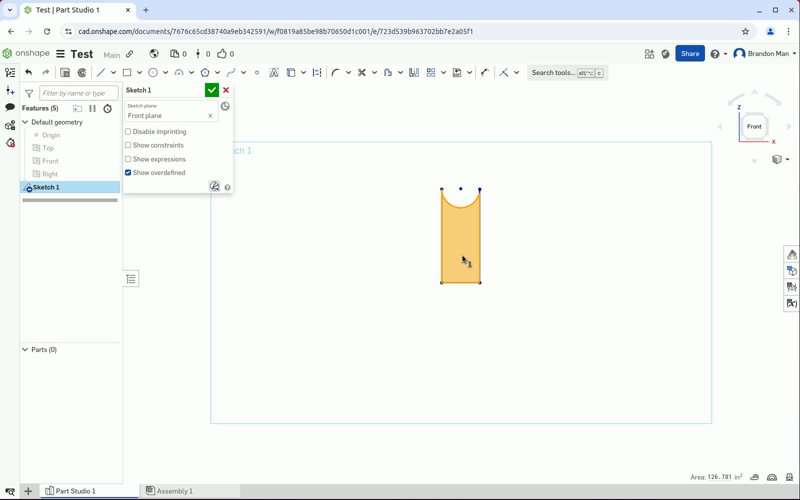
mouse_move(73, 352)
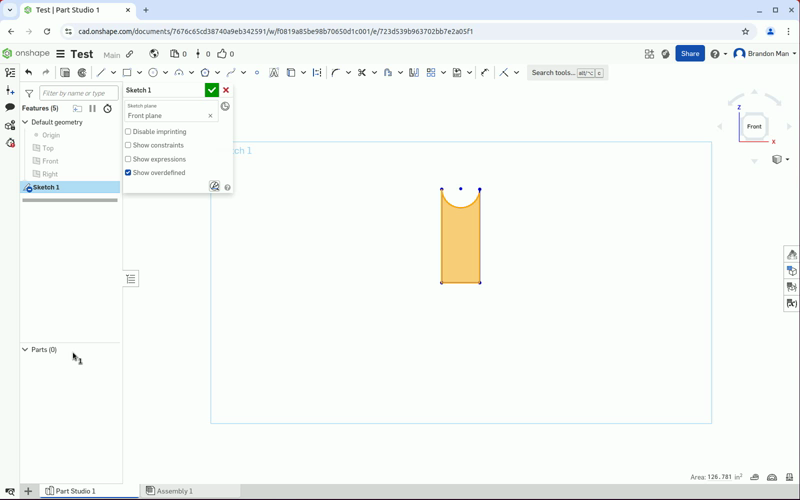
key(shift+y)
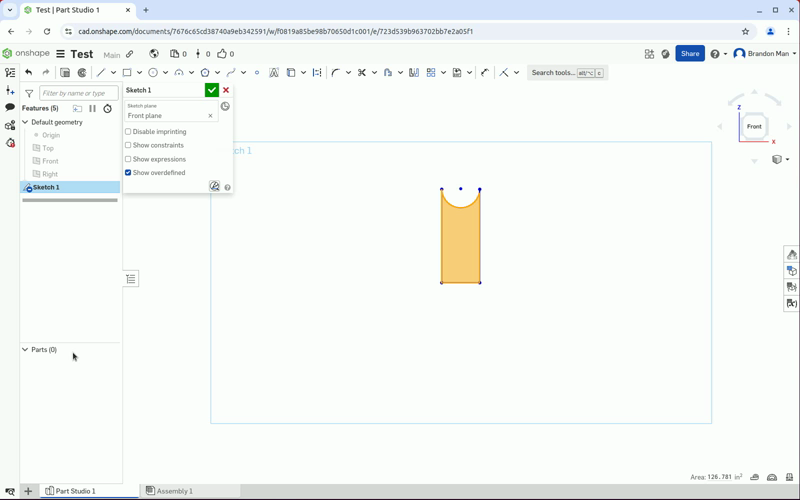
key(shift+e)
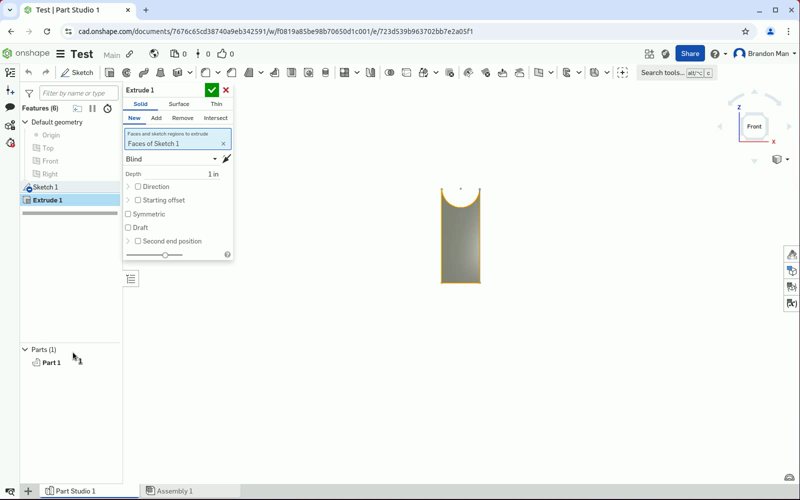
mouse_move(143, 106)
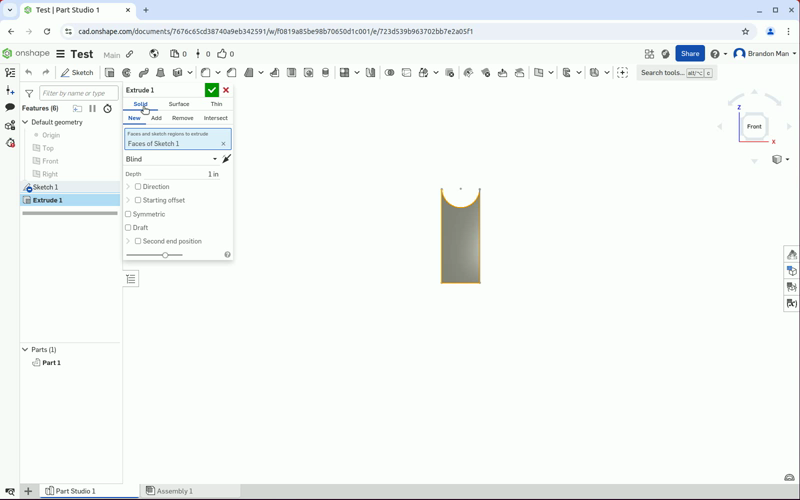
click(143, 106)
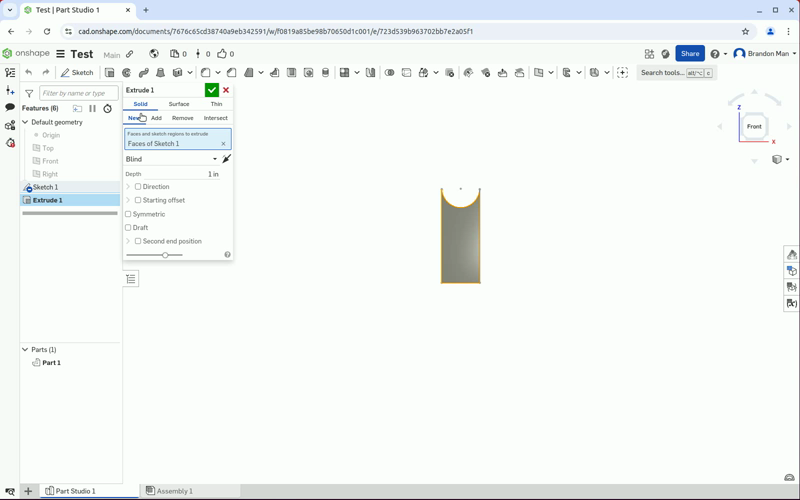
mouse_move(137, 120)
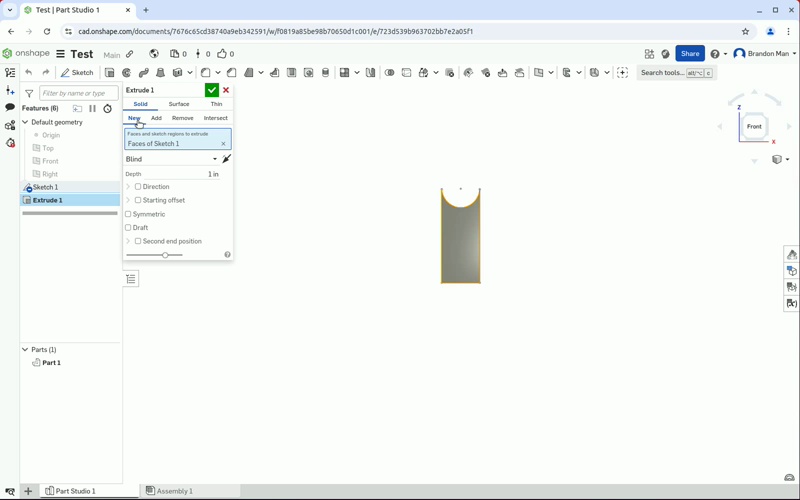
click(137, 120)
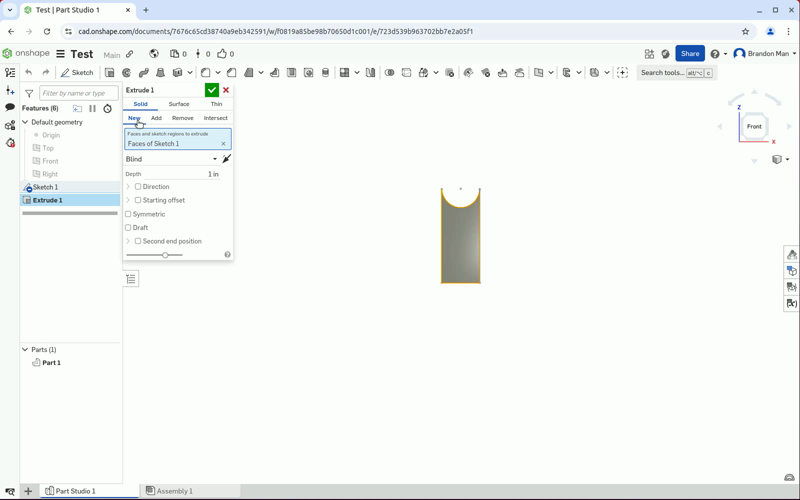
key(tab, 4)
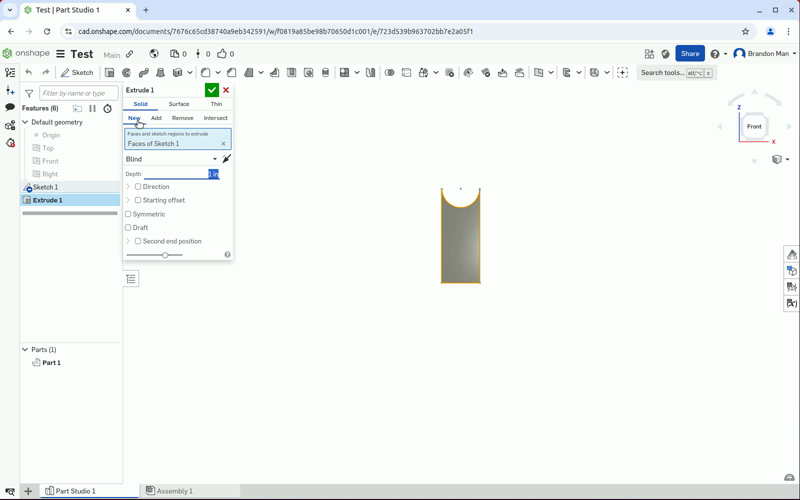
text(1.444)
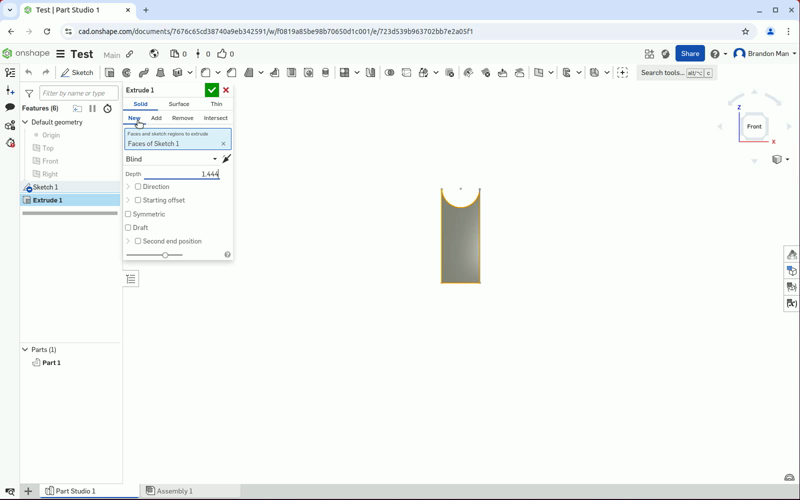
key(enter)
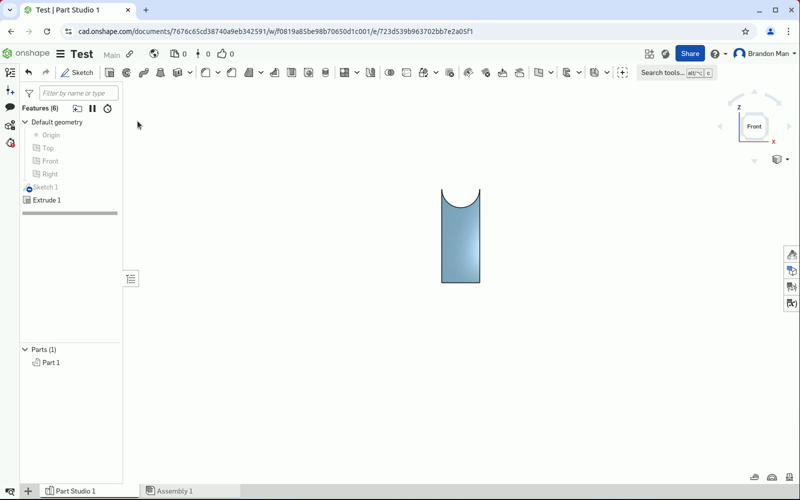
key(shift+h)
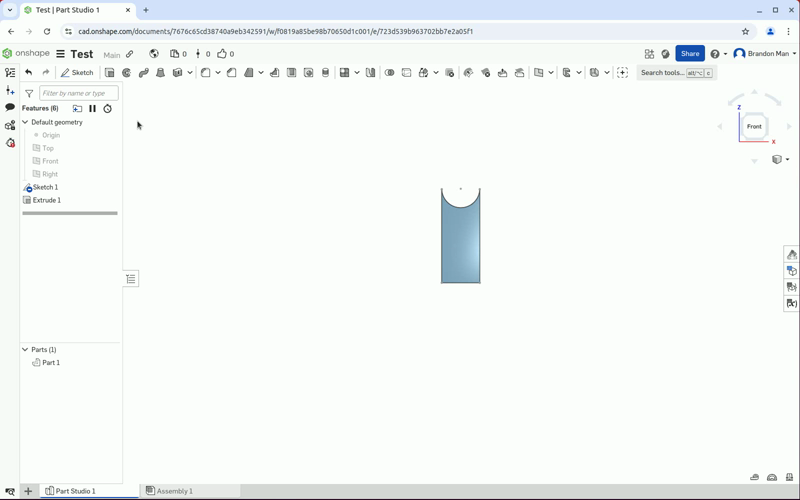
key(shift+h)
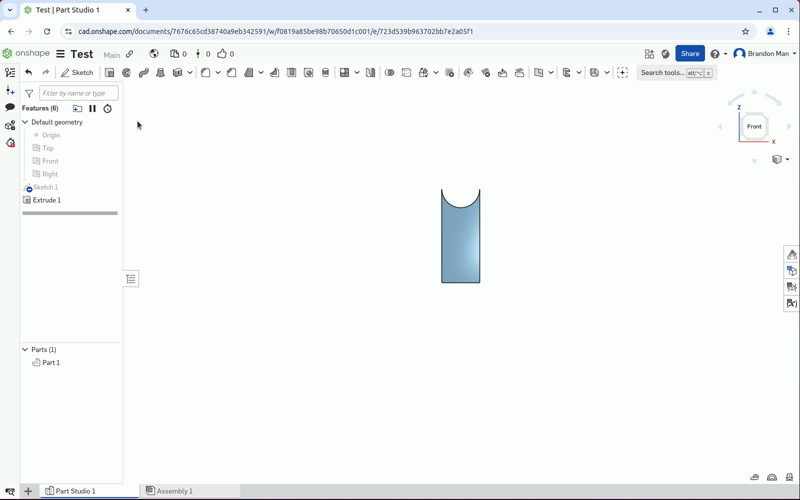
mouse_move(73, 189)
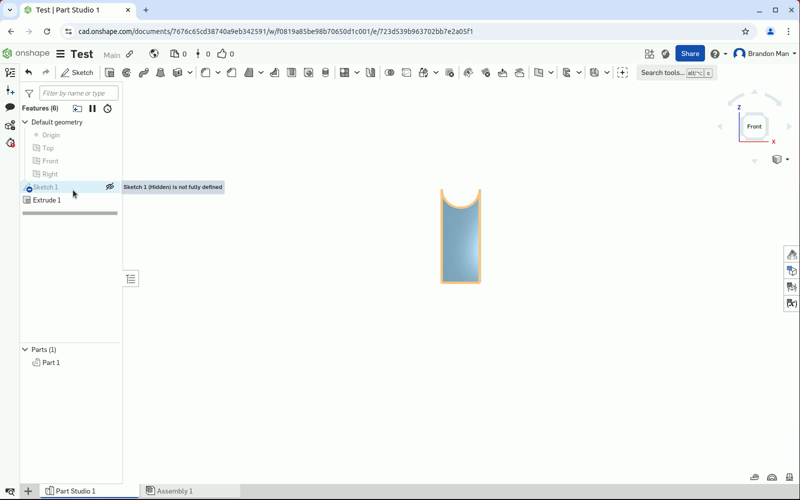
click(73, 189)
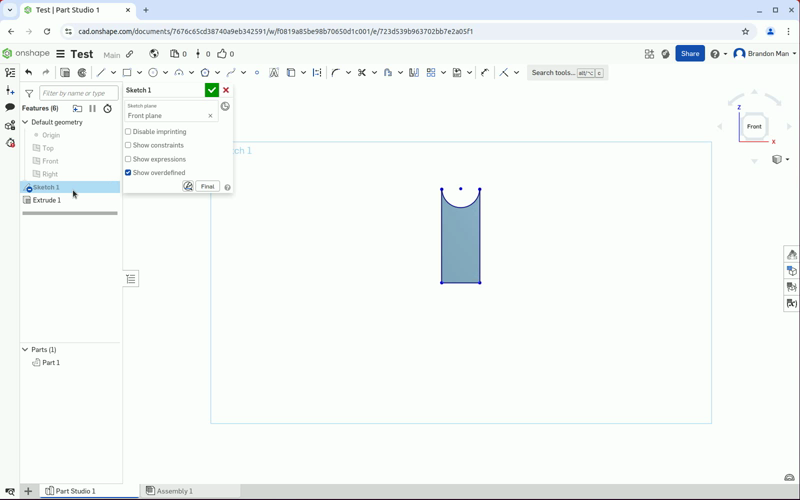
mouse_move(229, 92)
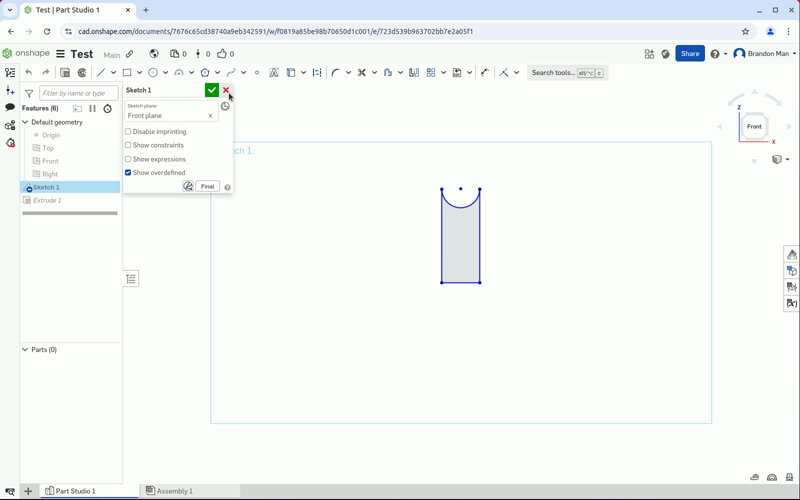
click(229, 92)
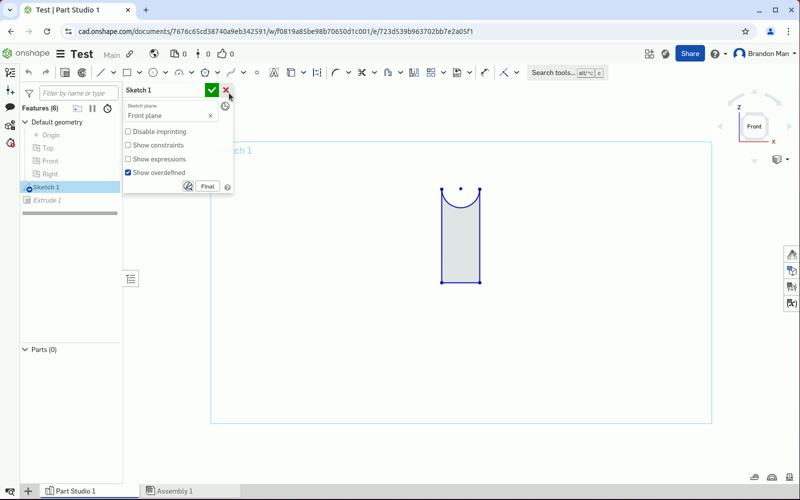
key(shift+s)
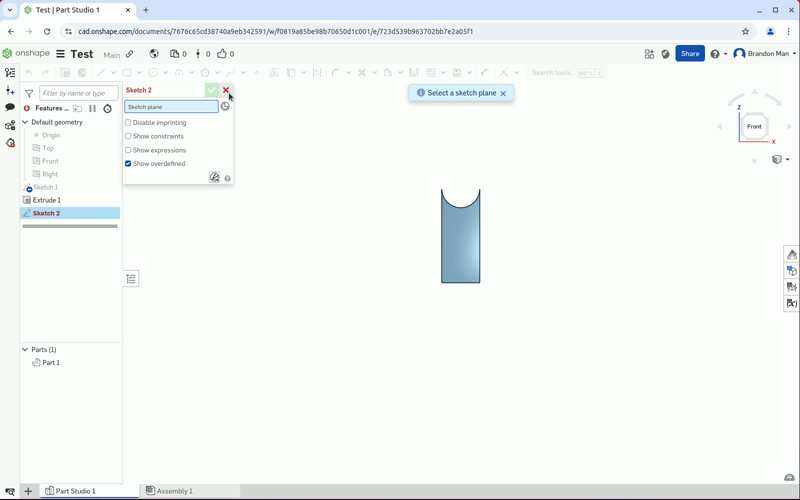
mouse_move(73, 163)
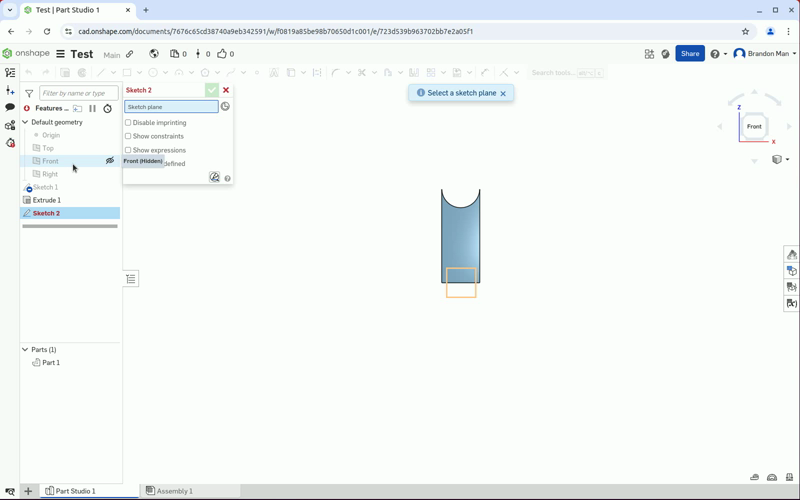
click(73, 163)
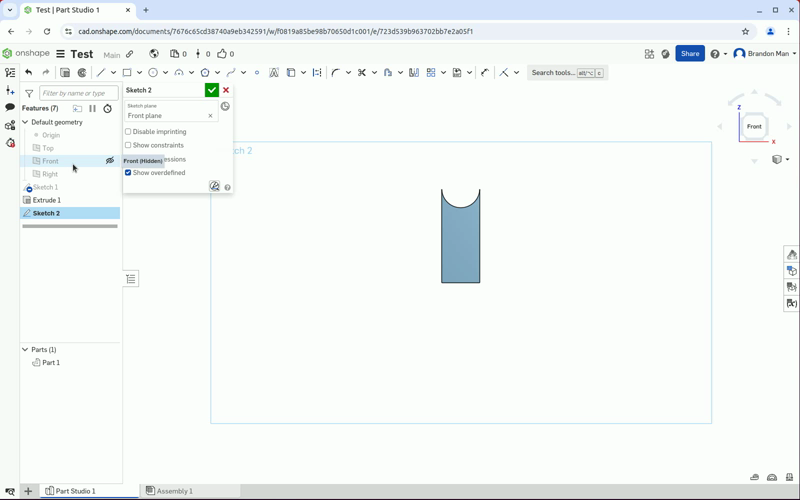
mouse_move(73, 352)
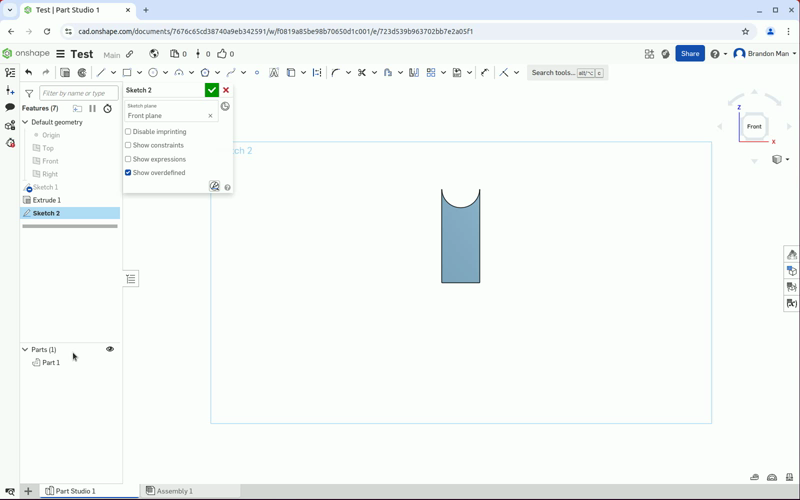
key(y)
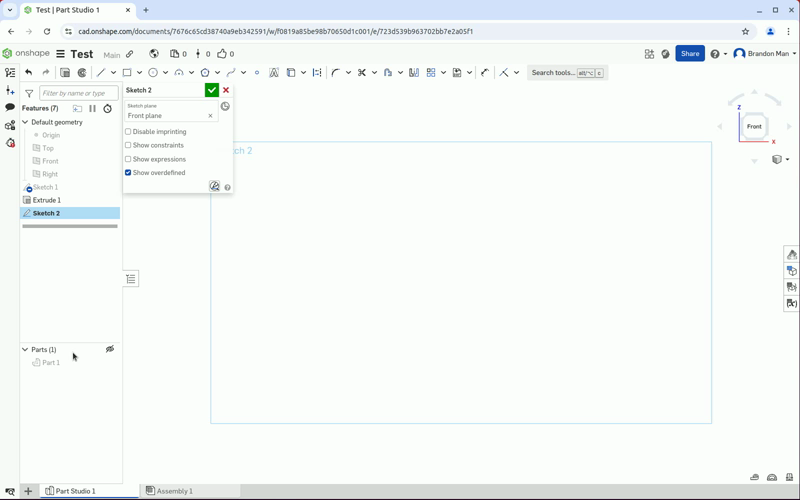
key(a)
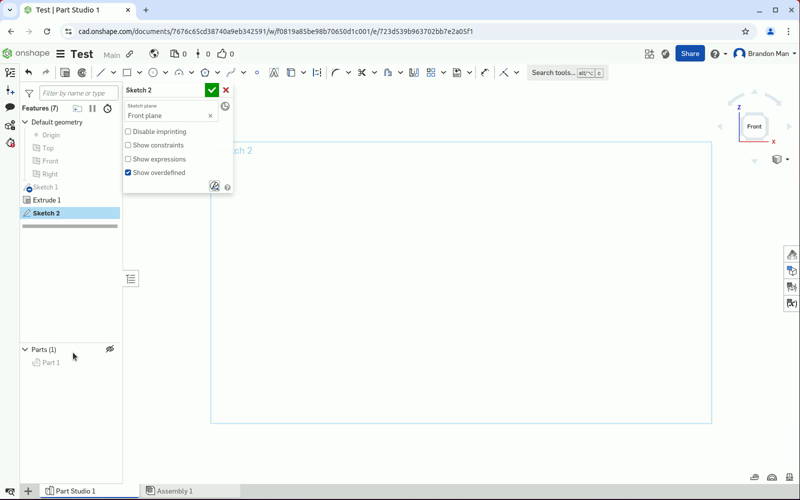
key_down(shift)
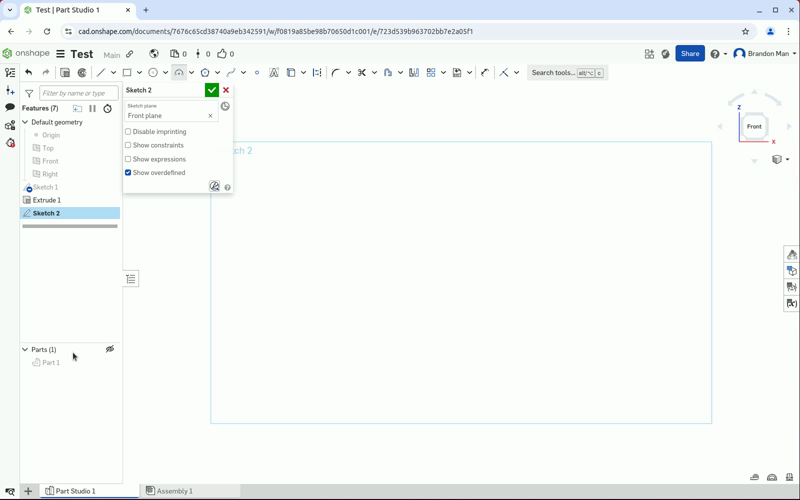
mouse_move(441, 189)
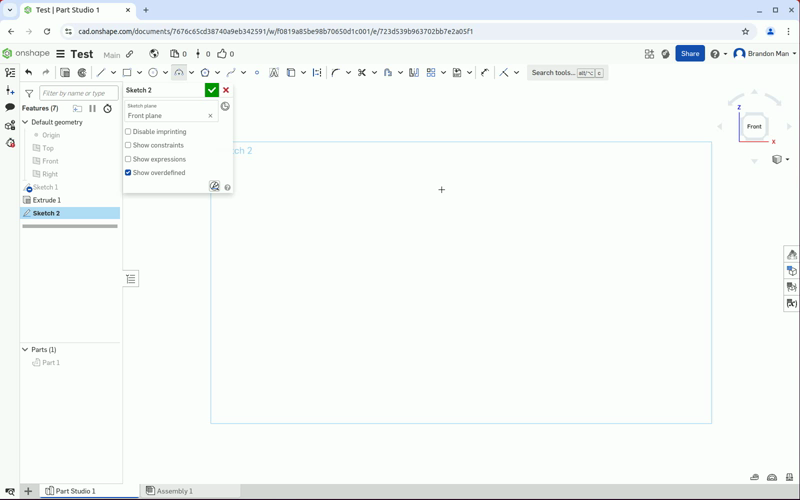
click(441, 189)
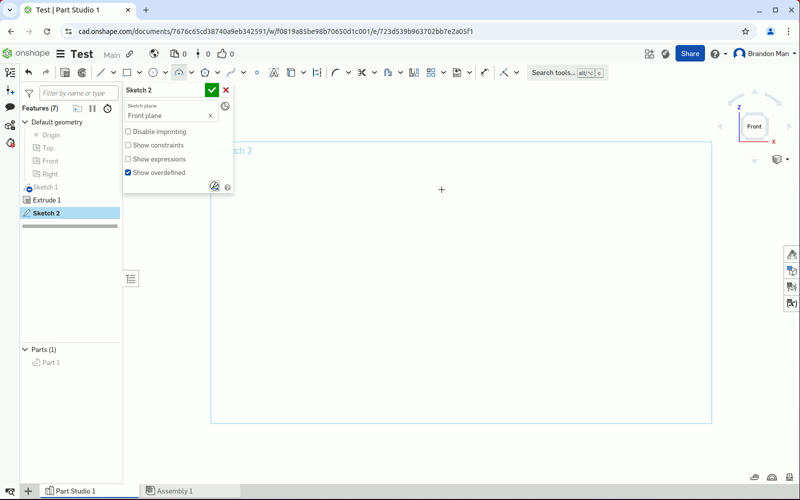
key_up(shift)
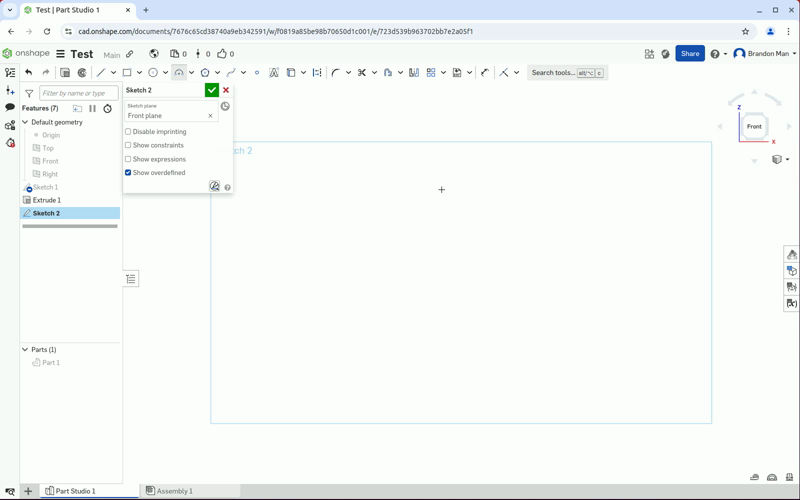
key_down(shift)
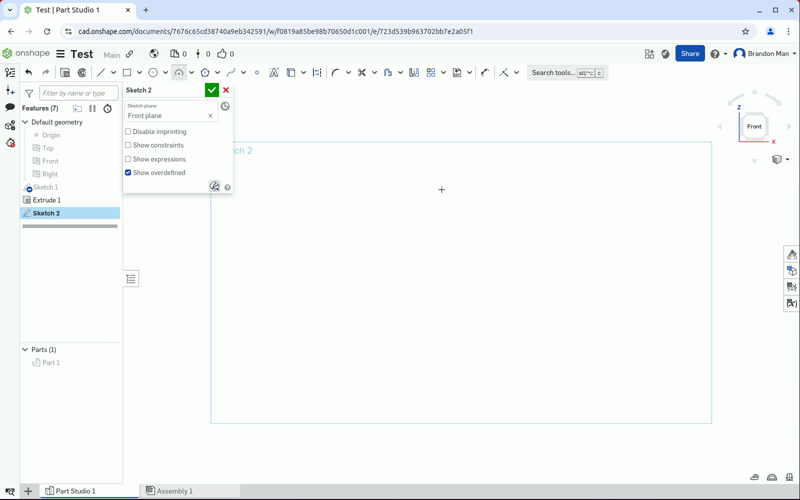
mouse_move(480, 189)
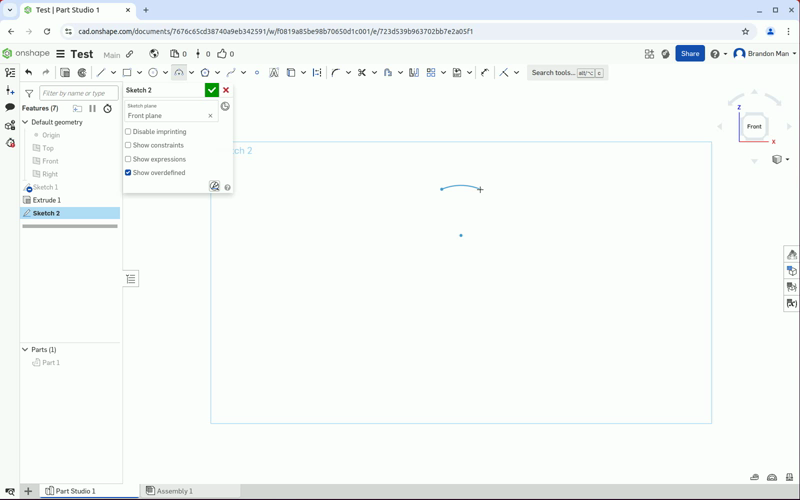
click(480, 189)
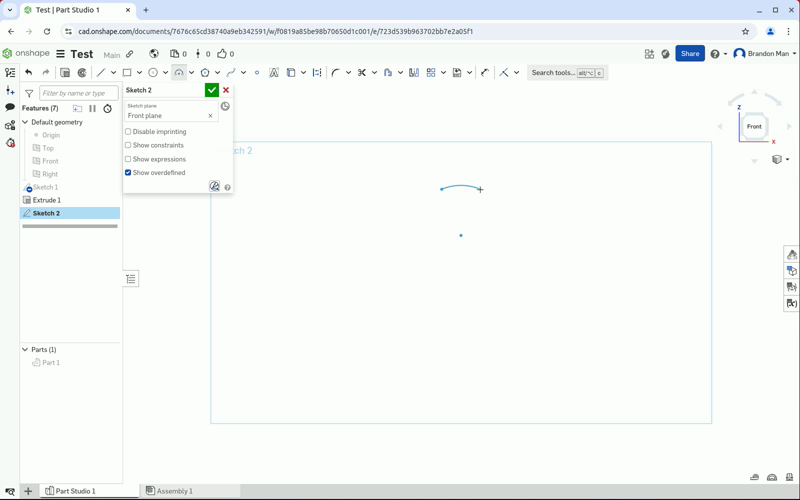
mouse_move(461, 208)
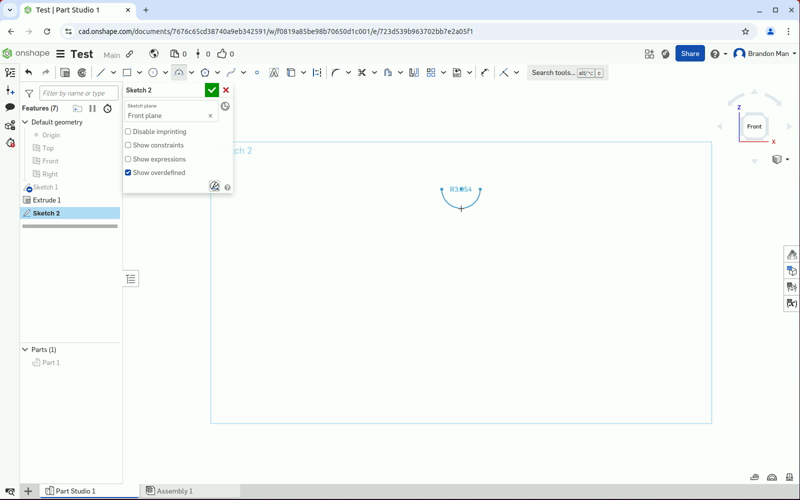
click(461, 208)
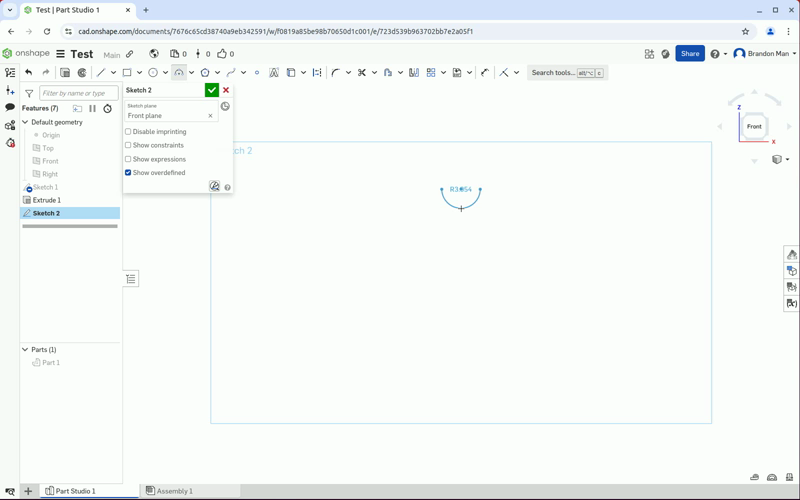
key_up(shift)
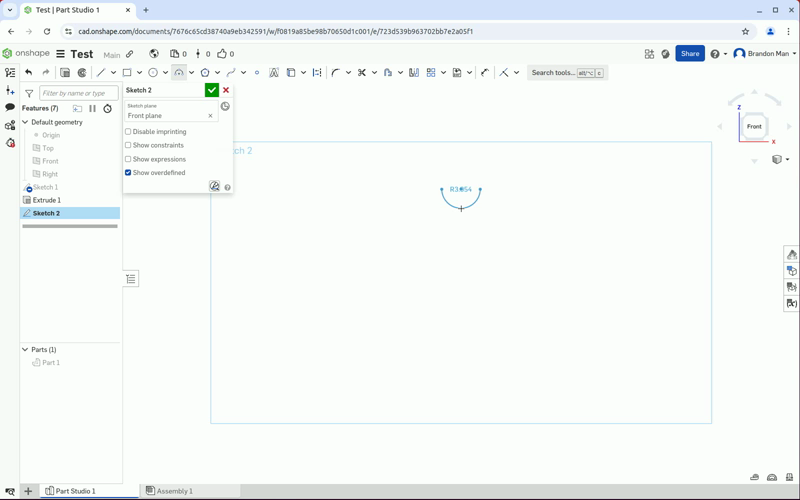
key(esc)
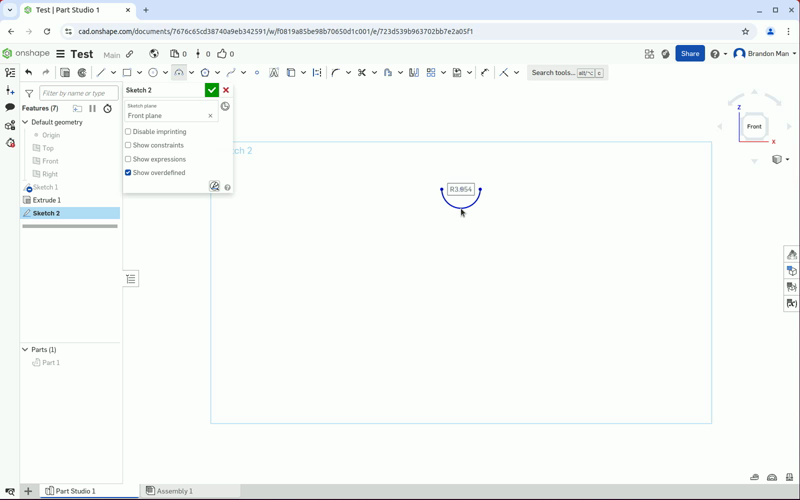
key(l)
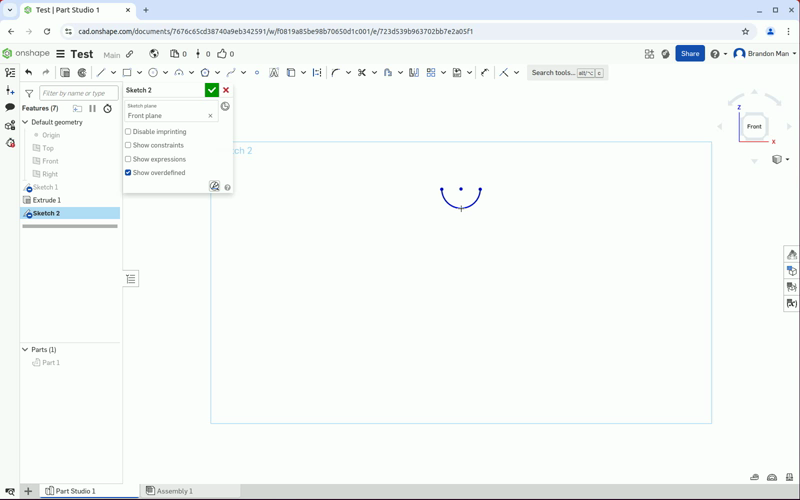
mouse_move(480, 189)
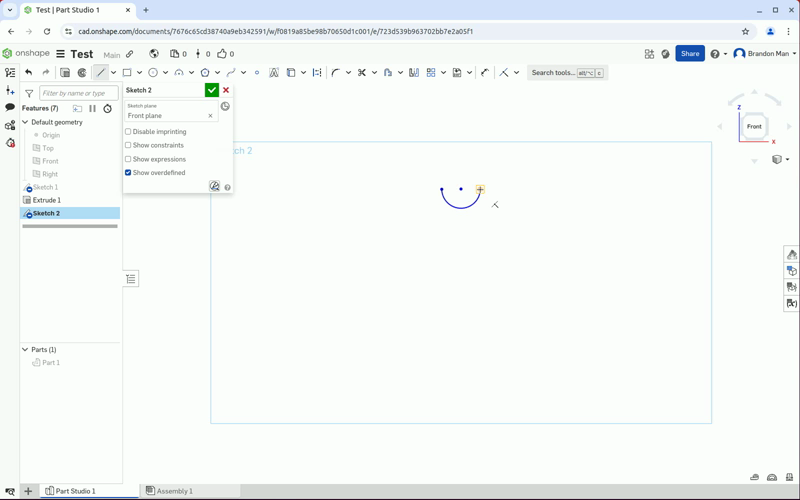
click(480, 189)
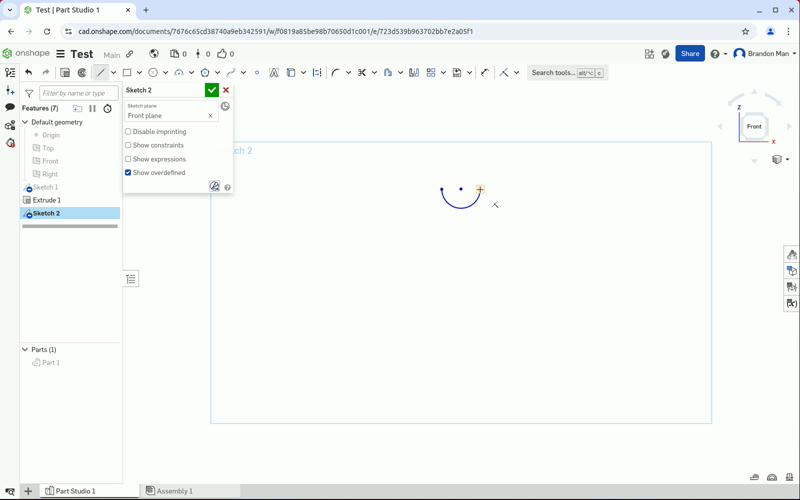
mouse_move(510, 189)
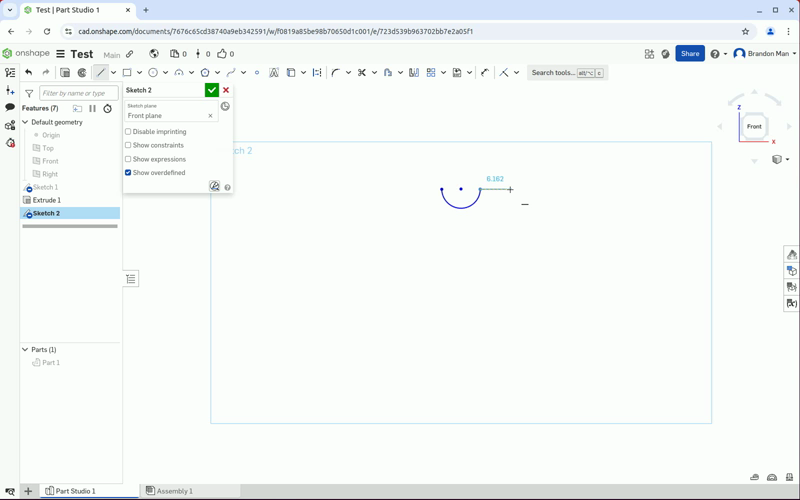
key_down(shift)
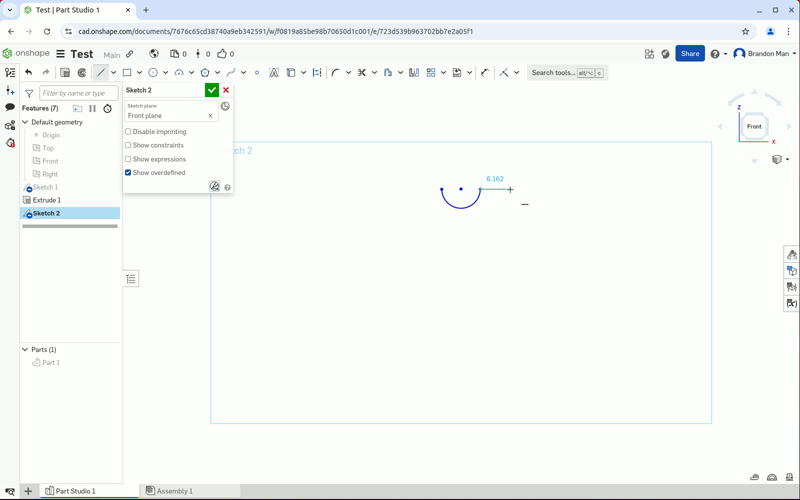
mouse_move(441, 189)
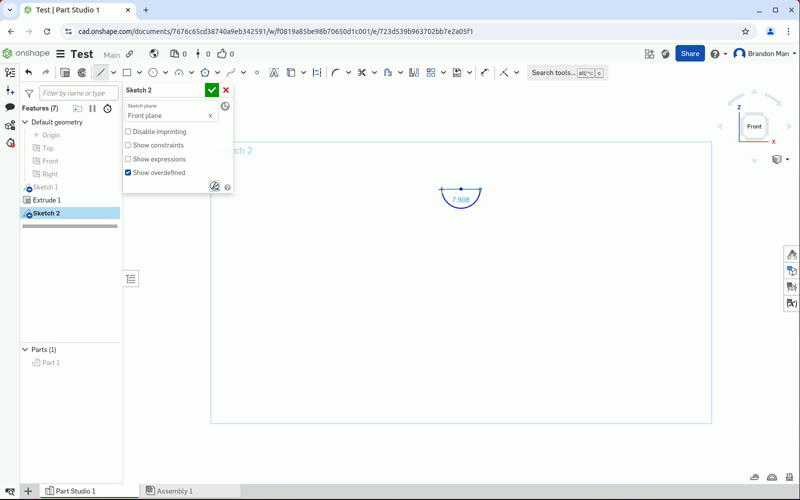
key_up(shift)
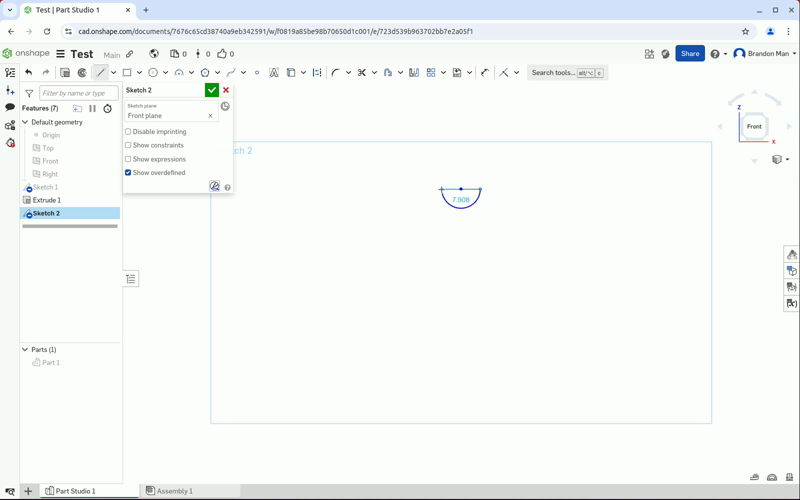
click(441, 189)
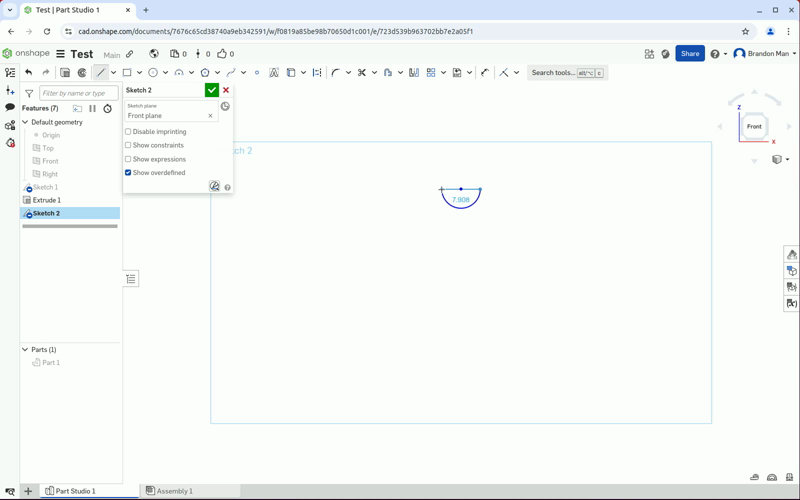
key(esc)
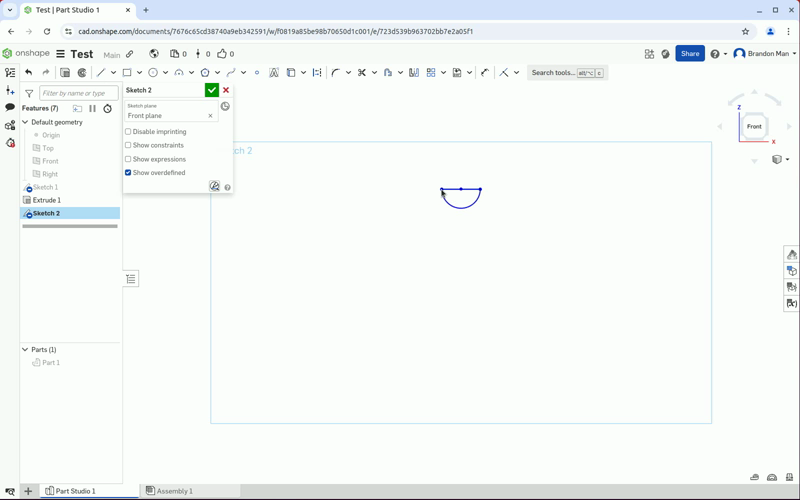
mouse_move(470, 198)
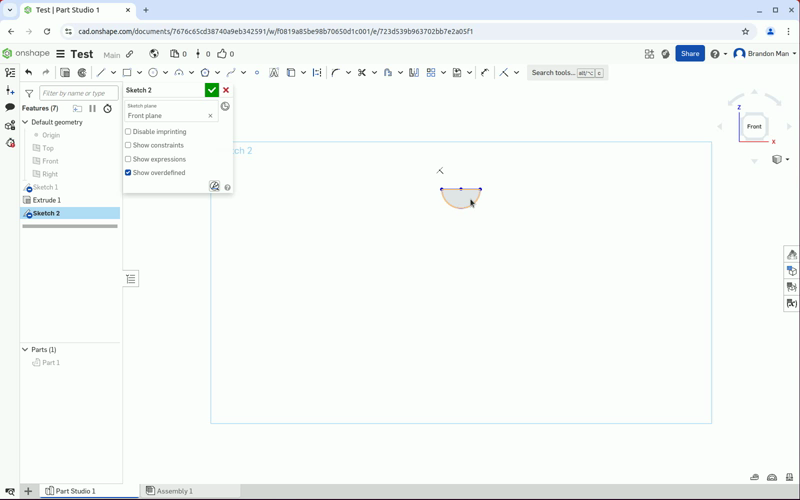
scroll(6)
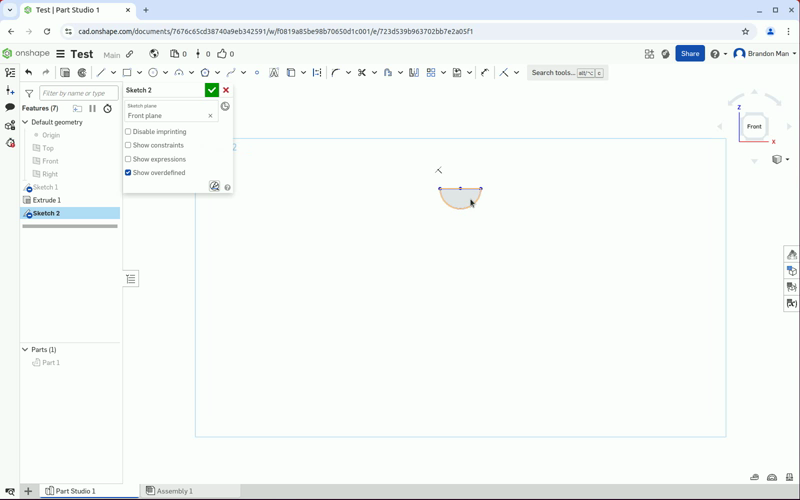
scroll(6)
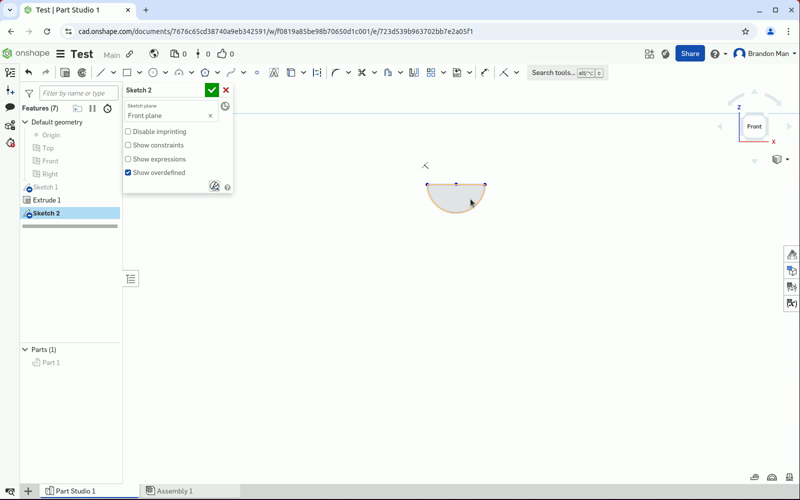
scroll(6)
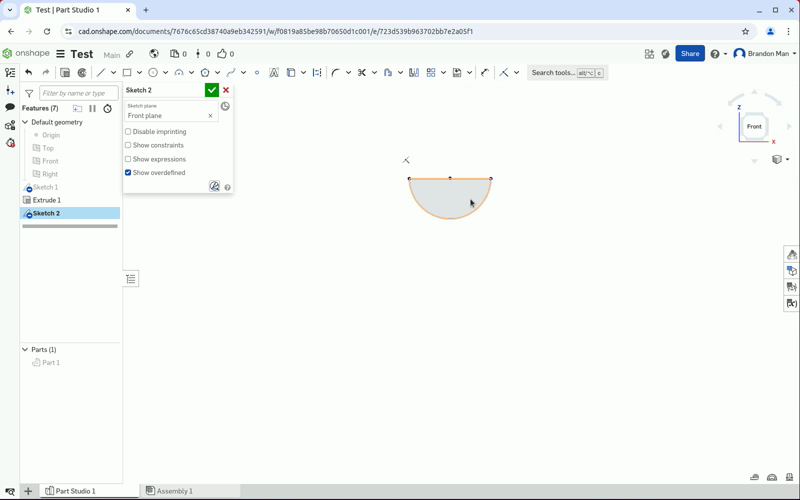
scroll(6)
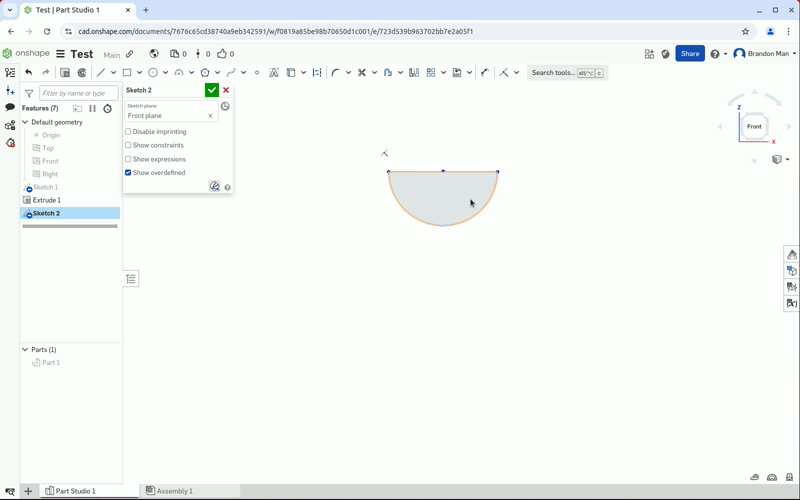
scroll(6)
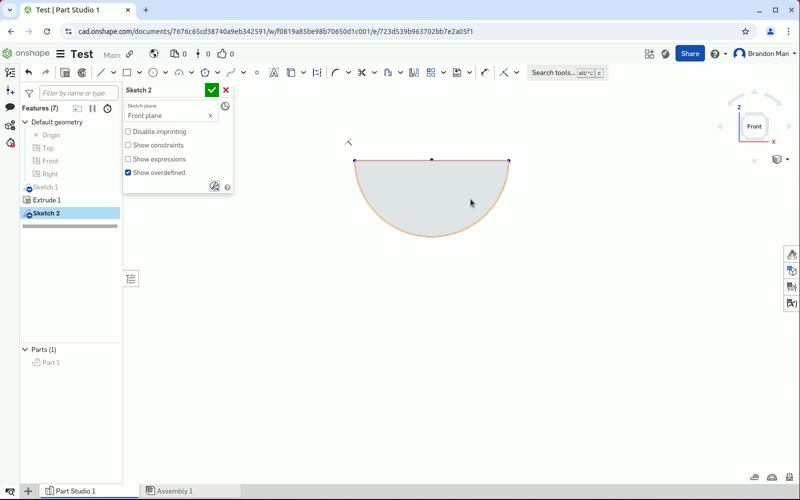
scroll(6)
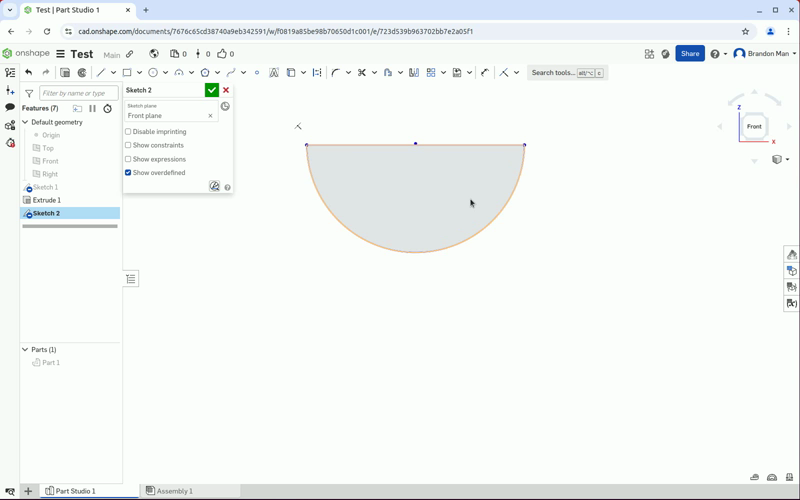
scroll(6)
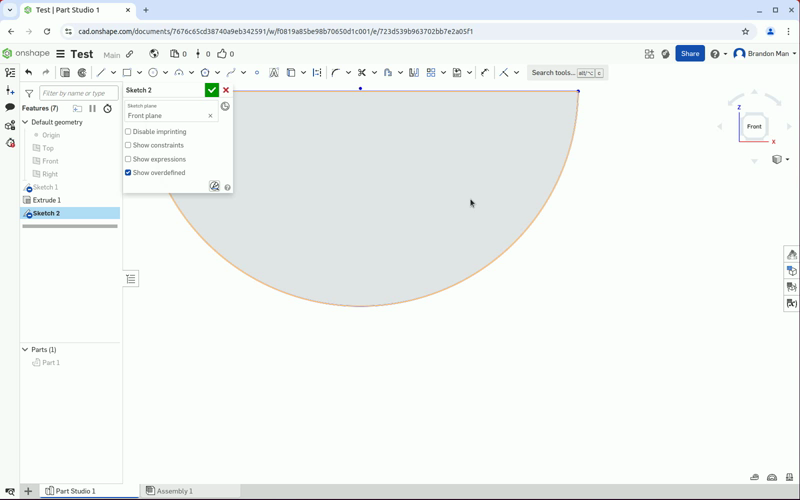
click(470, 198)
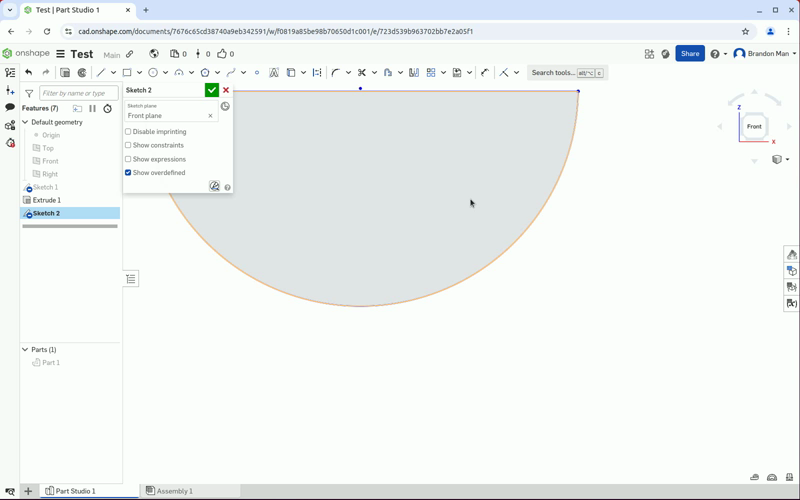
scroll(-6)
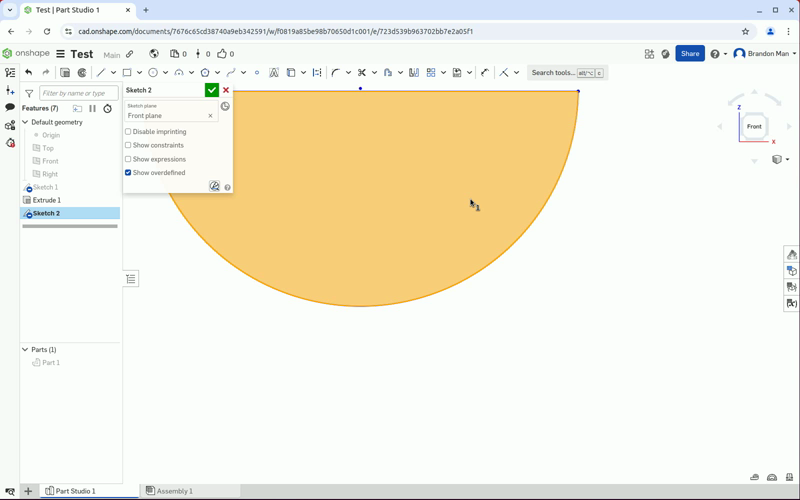
scroll(-6)
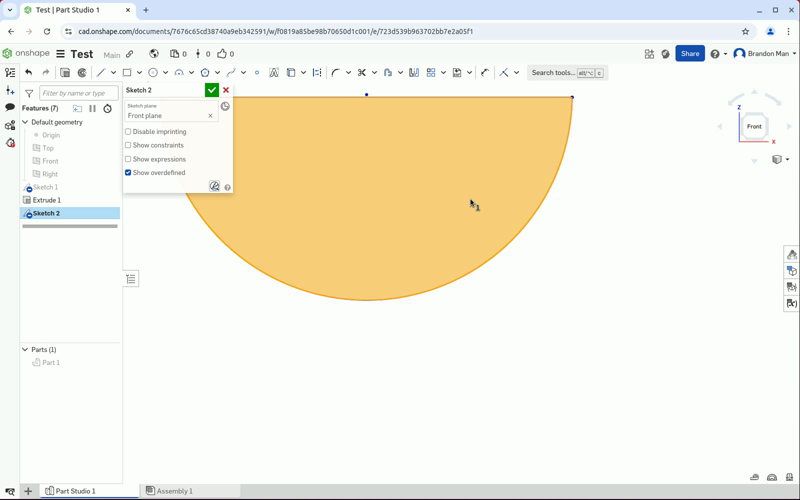
scroll(-6)
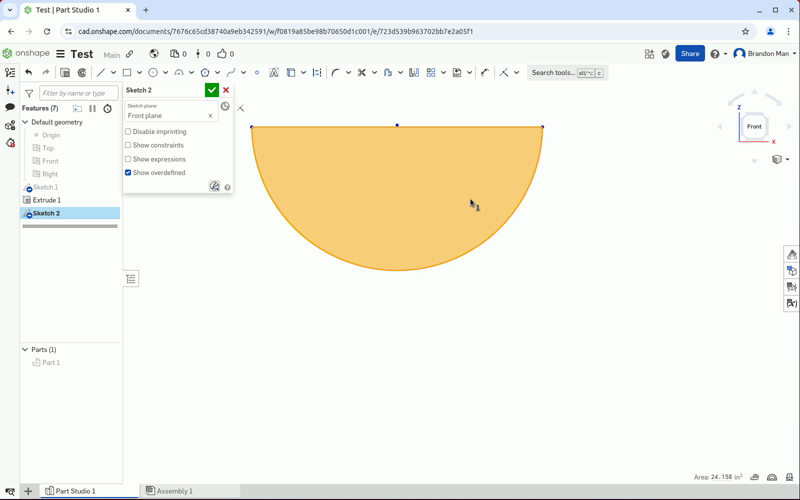
scroll(-6)
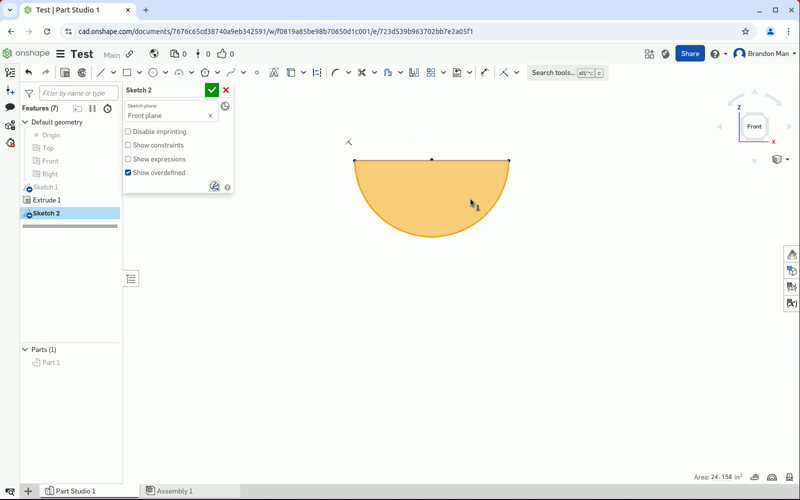
scroll(-6)
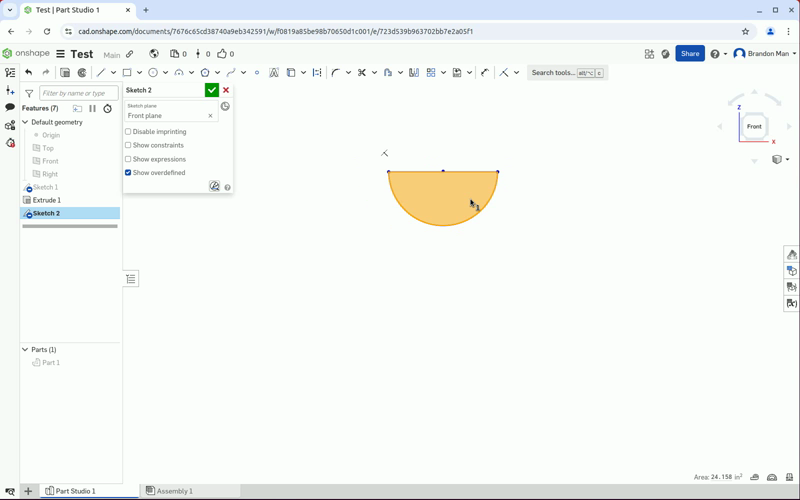
scroll(-6)
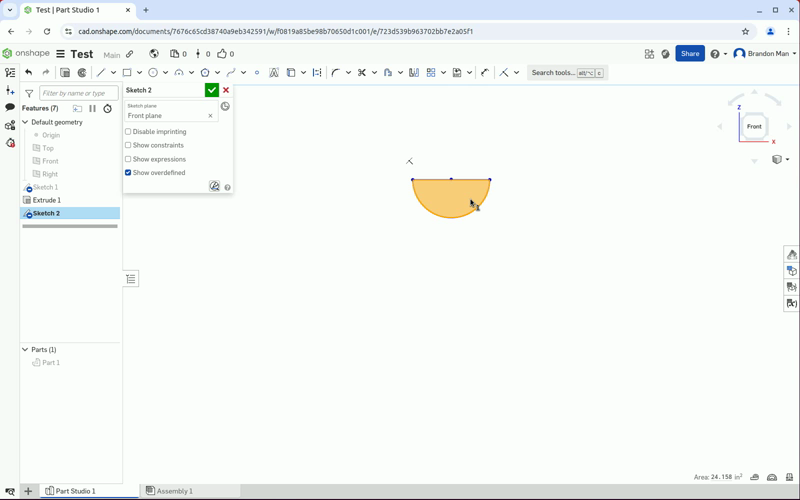
scroll(-6)
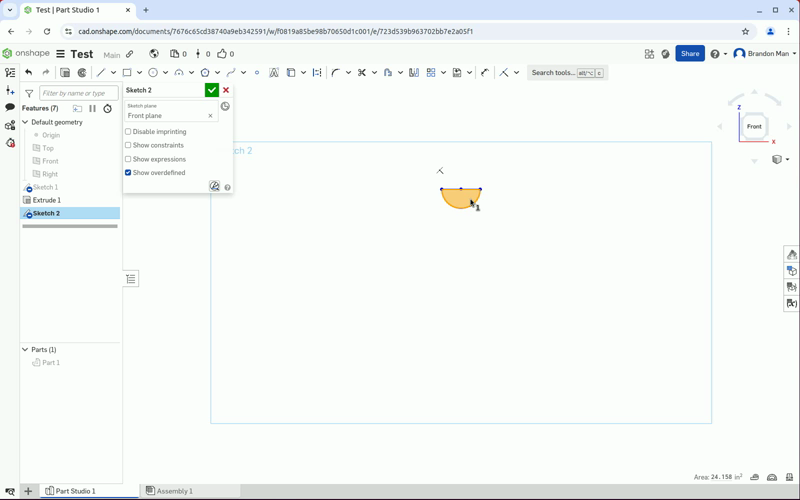
mouse_move(73, 352)
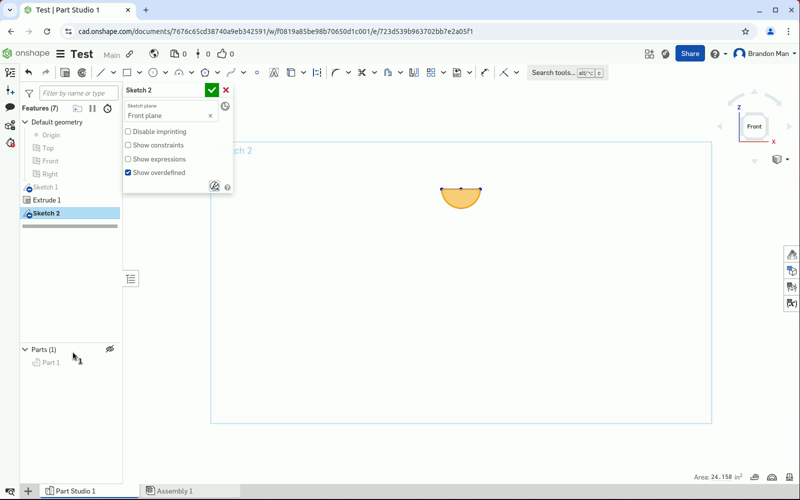
key(shift+y)
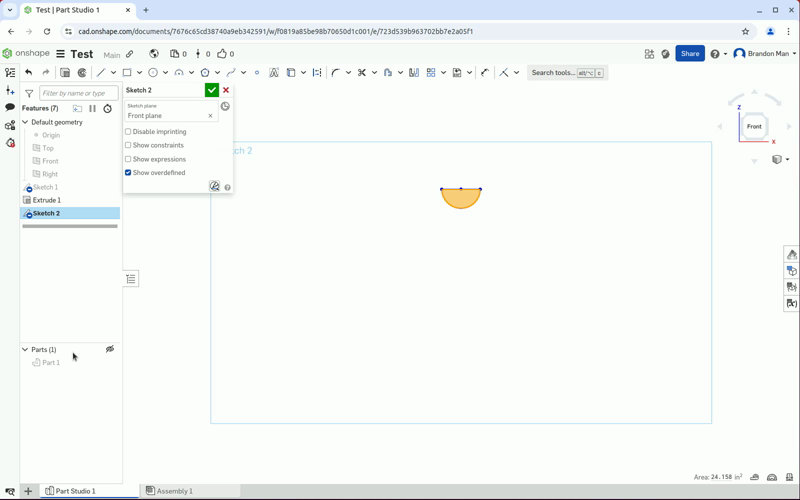
key(shift+e)
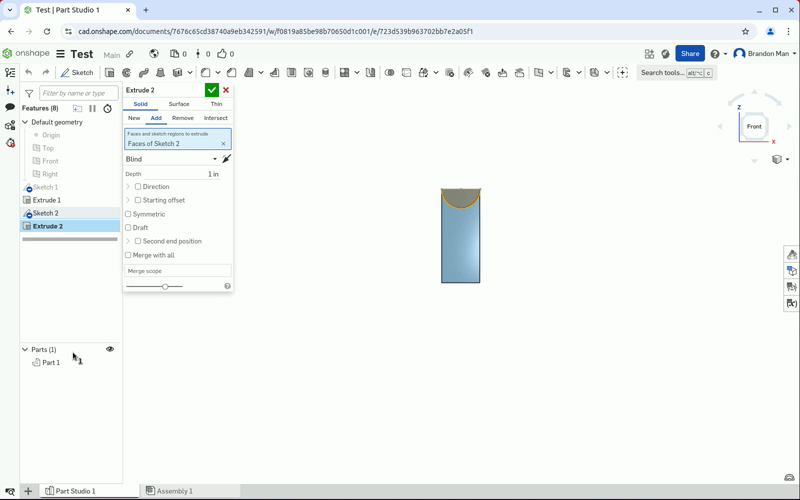
mouse_move(143, 106)
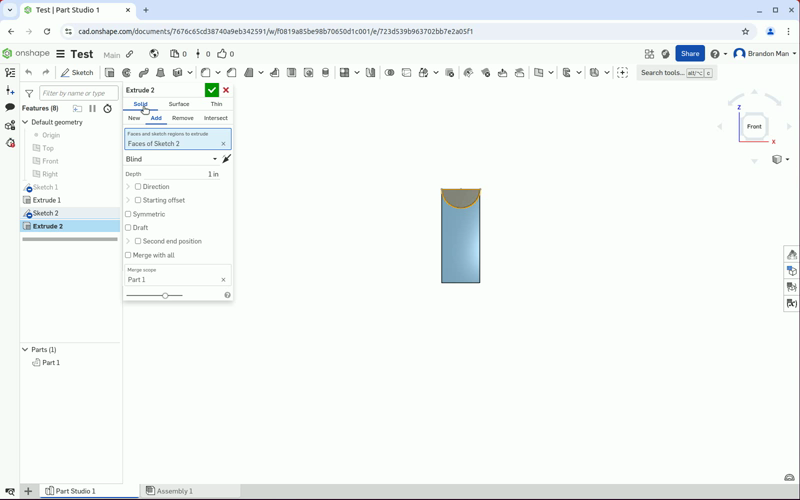
click(143, 106)
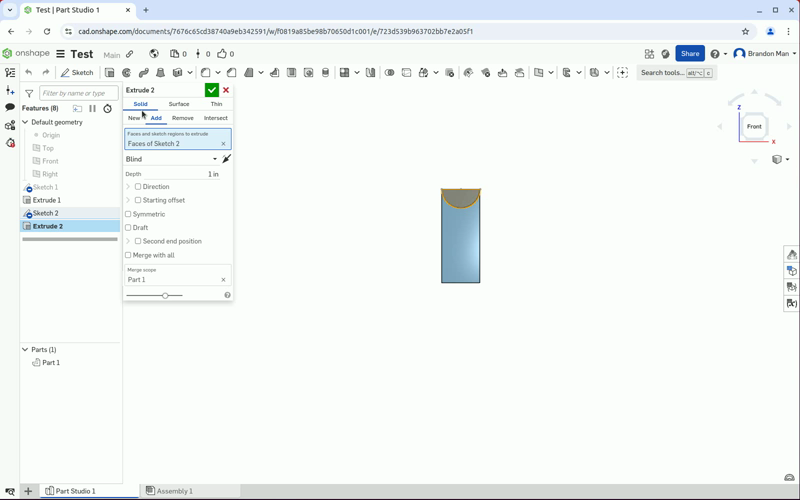
mouse_move(137, 120)
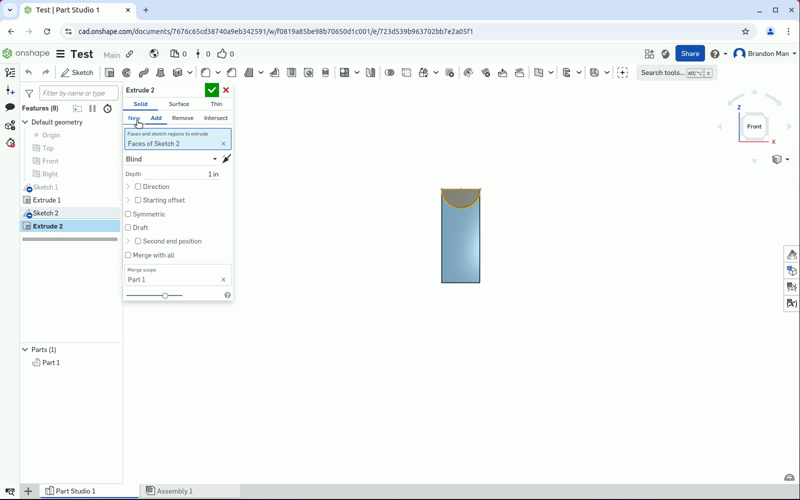
click(137, 120)
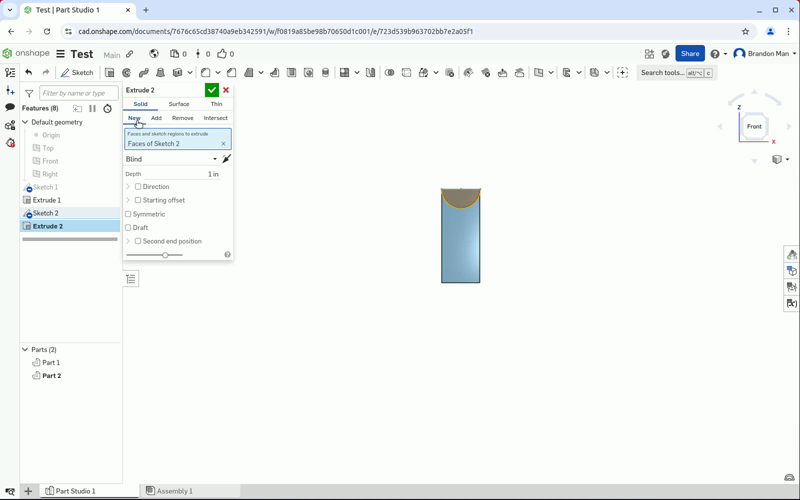
key(tab, 4)
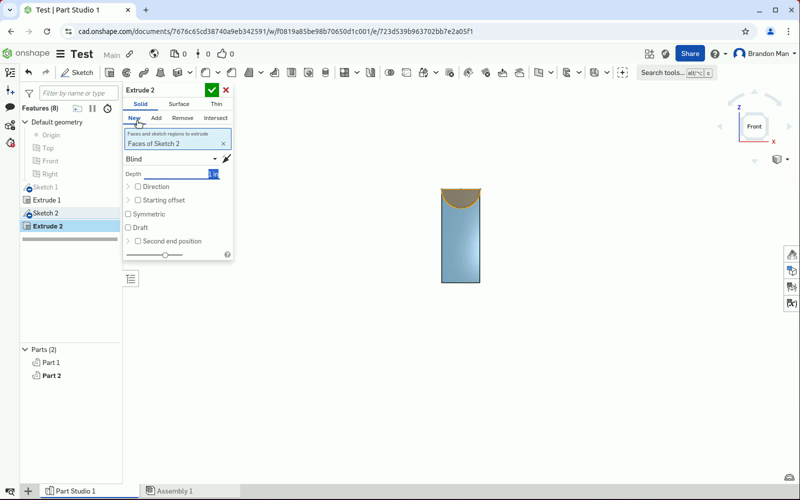
text(1.444)
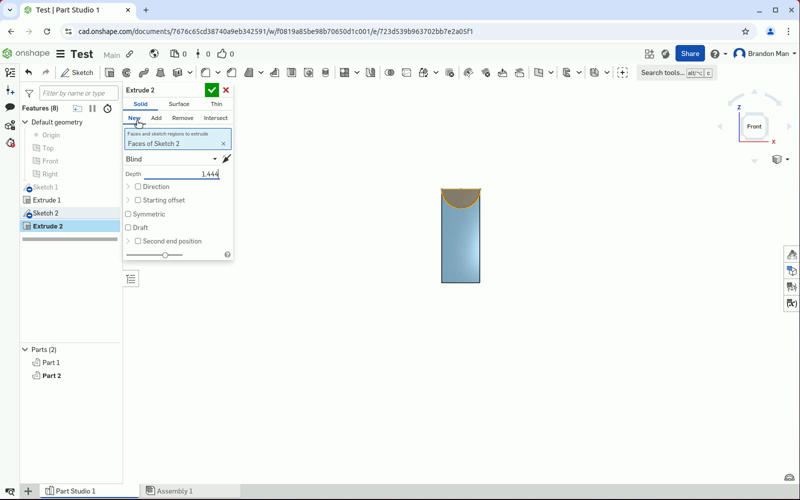
key(enter)
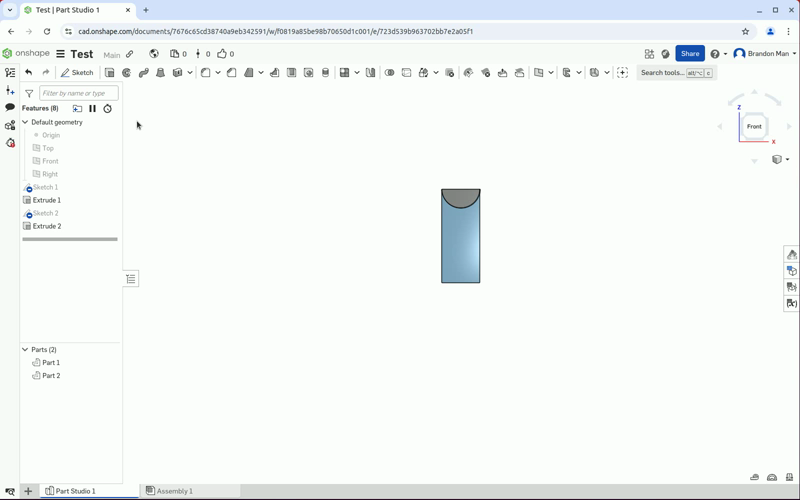
key(shift+h)
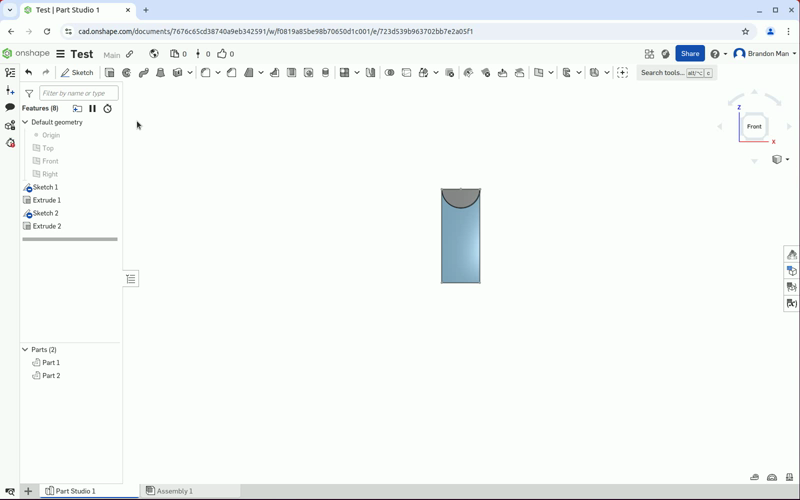
key(shift+h)
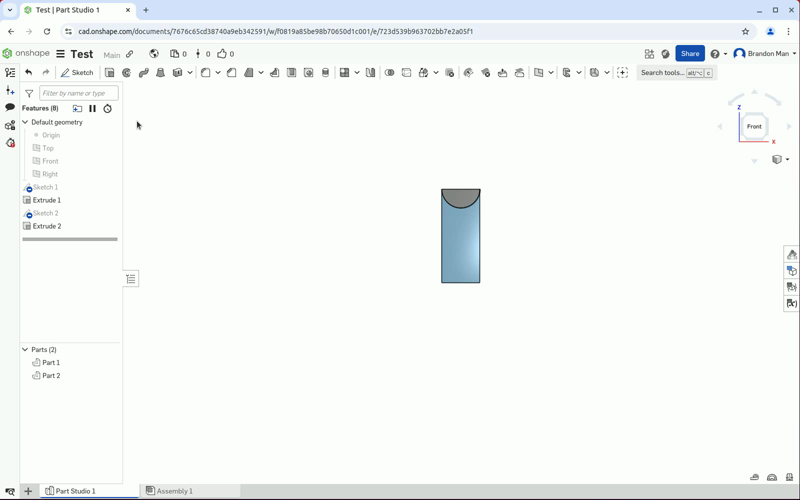
mouse_move(73, 189)
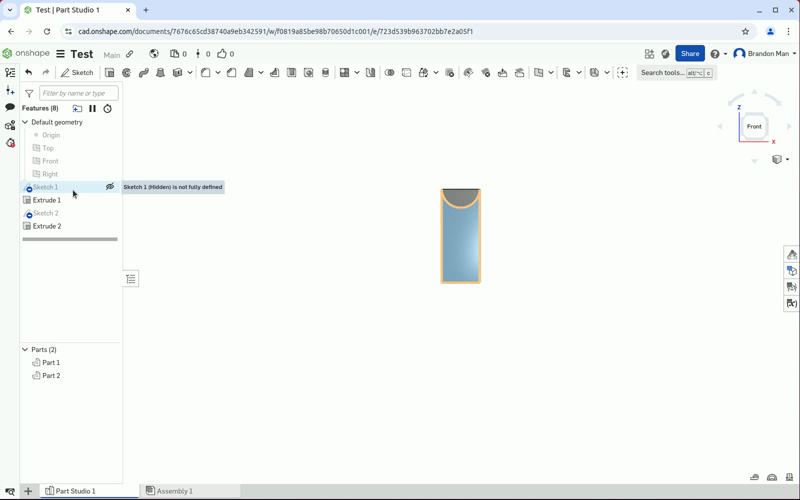
click(73, 189)
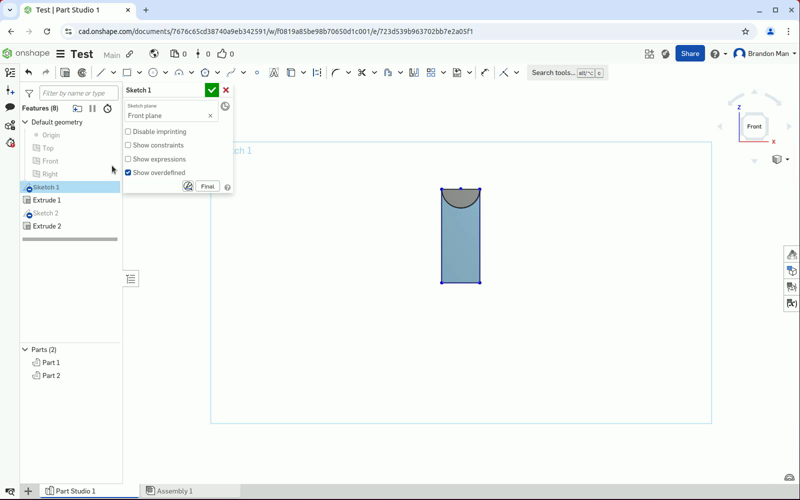
mouse_move(229, 92)
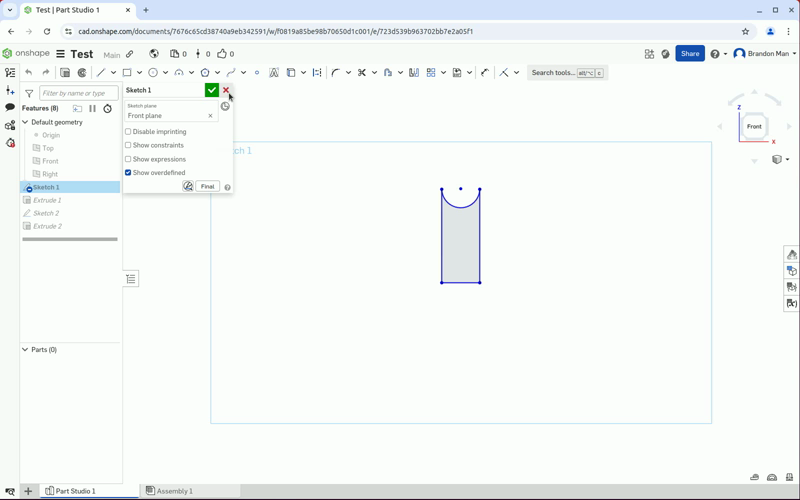
click(229, 92)
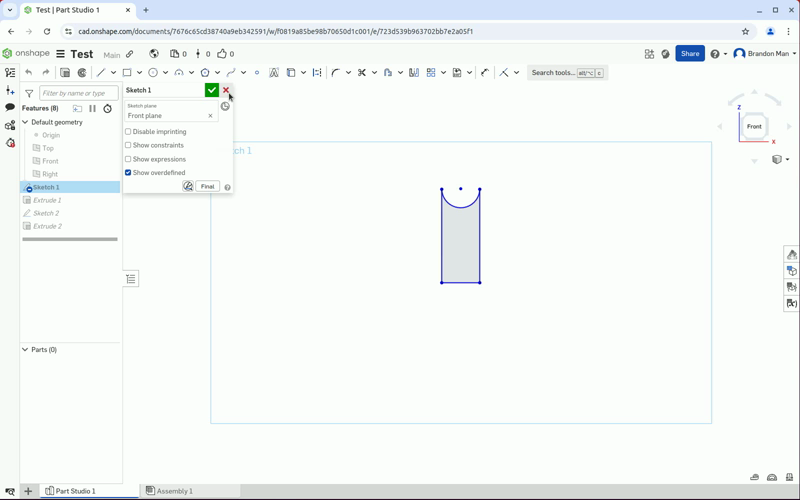
key(shift+s)
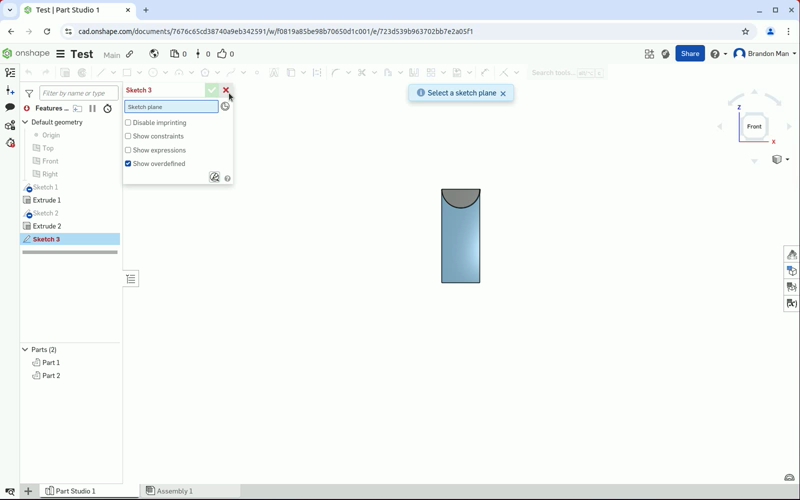
mouse_move(73, 163)
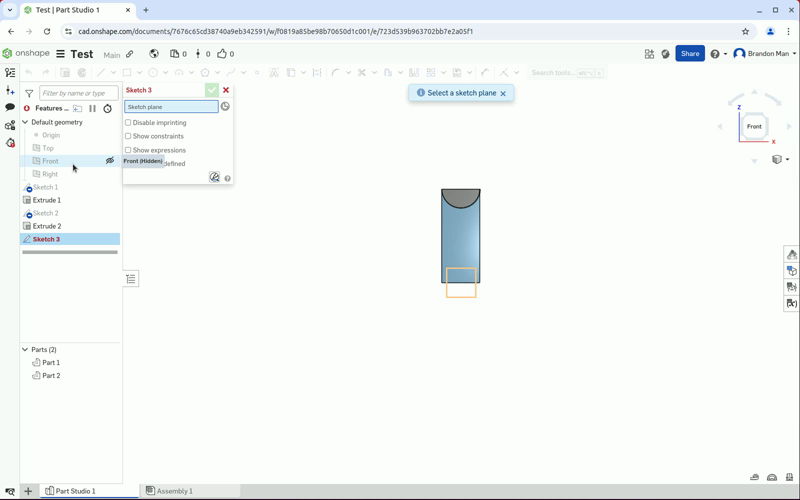
click(73, 163)
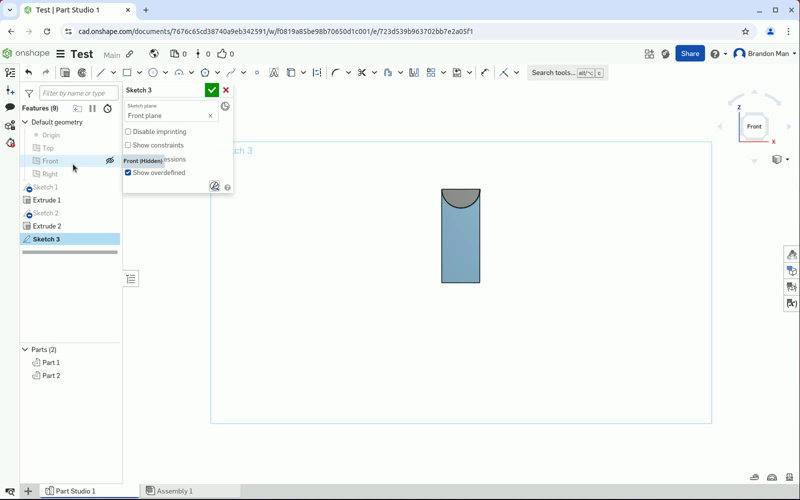
mouse_move(73, 352)
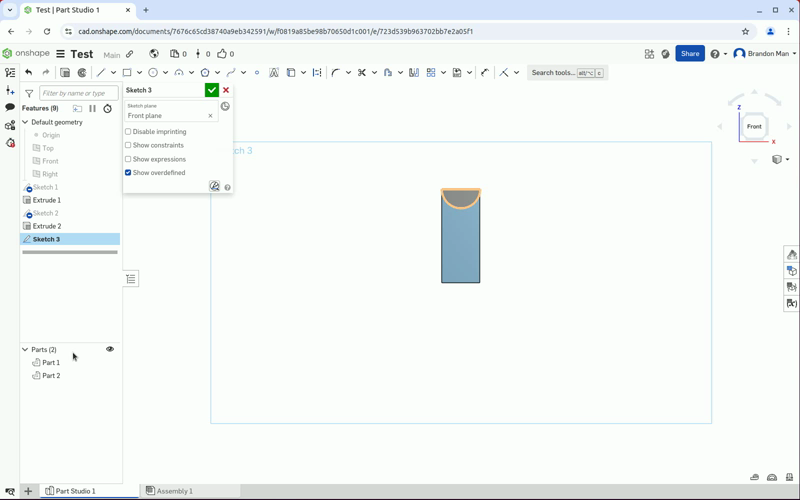
key(y)
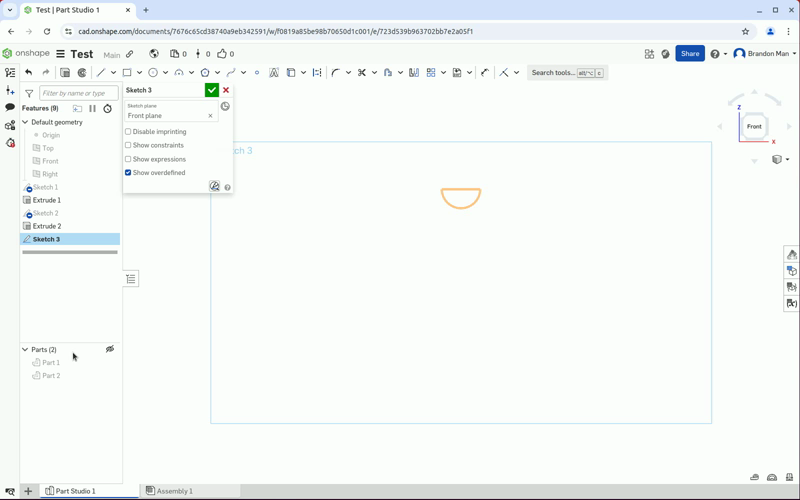
key(a)
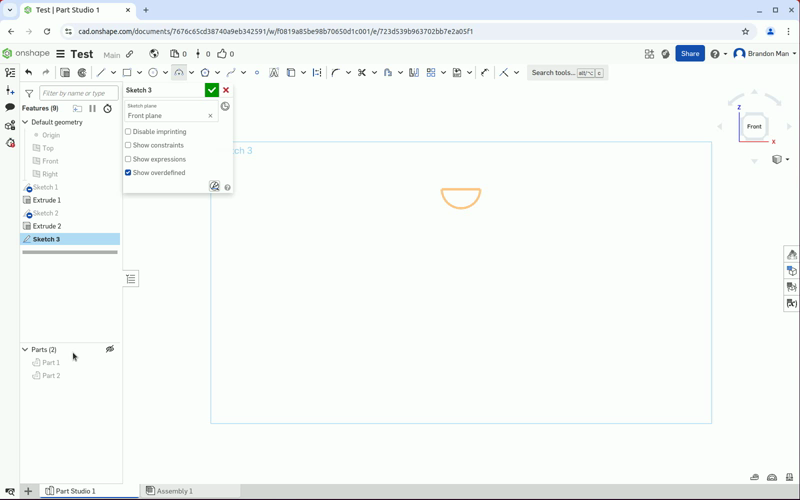
key_down(shift)
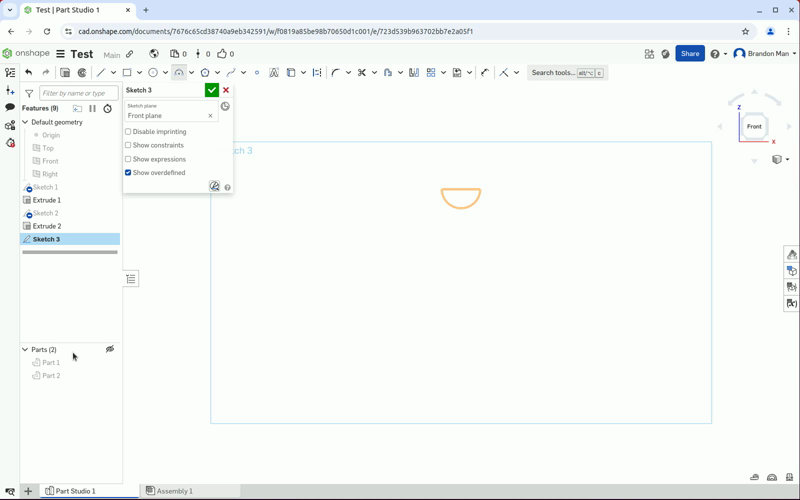
mouse_move(441, 189)
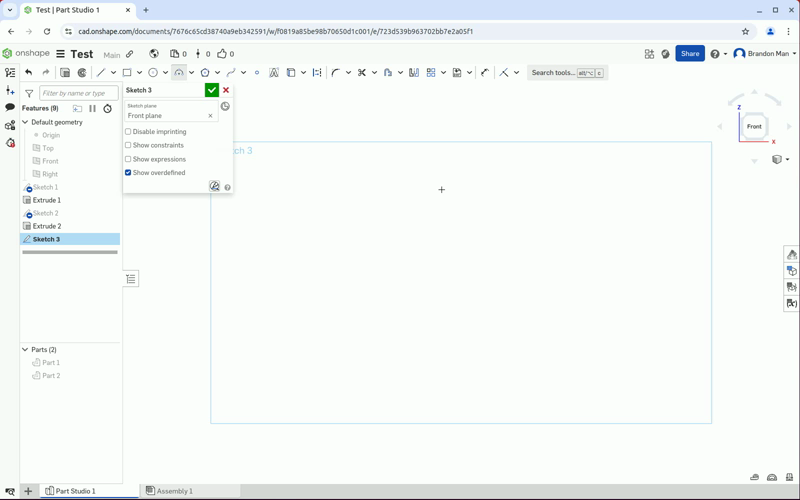
click(441, 189)
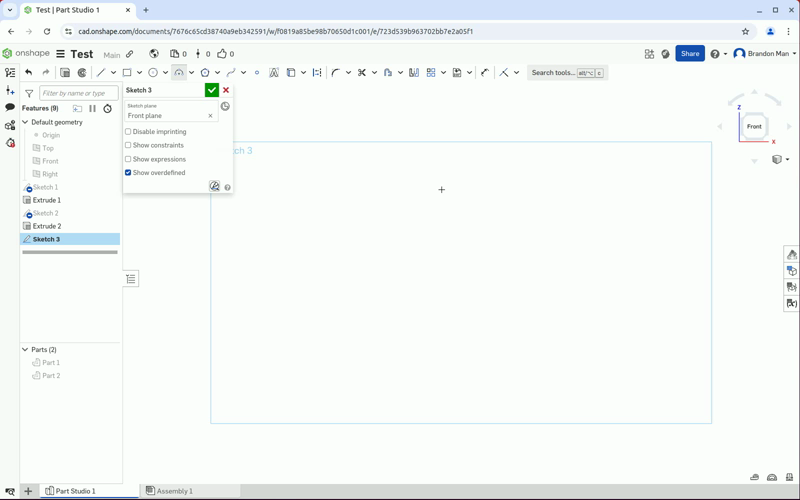
key_up(shift)
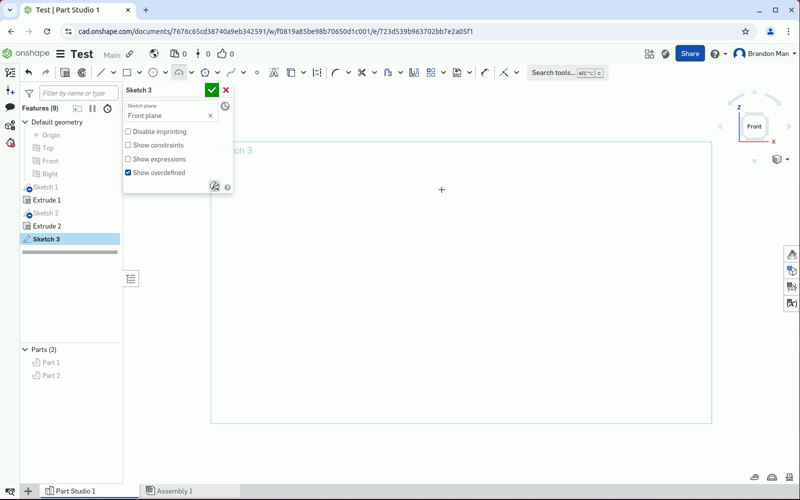
key_down(shift)
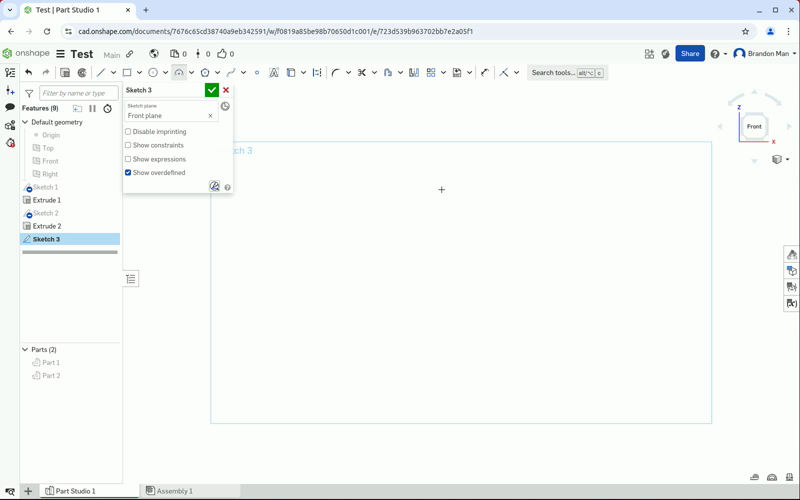
mouse_move(480, 189)
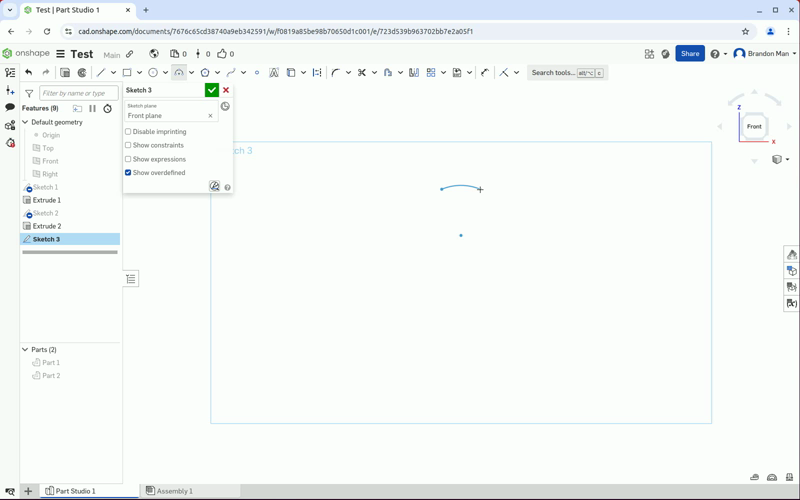
click(480, 189)
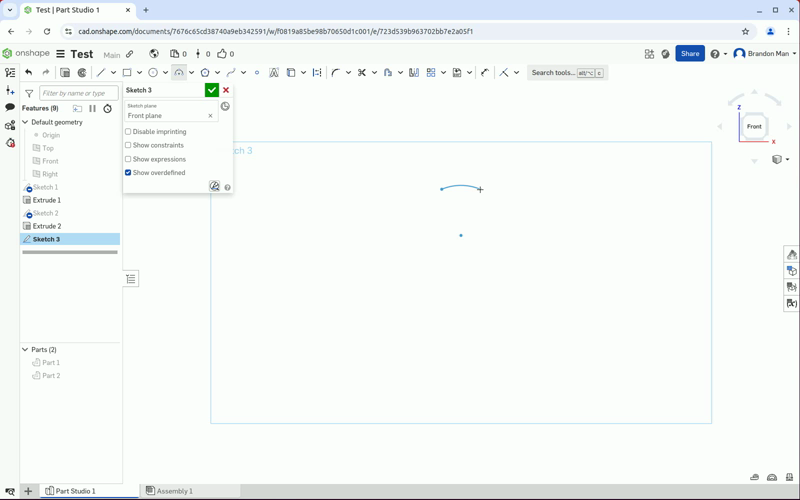
mouse_move(461, 208)
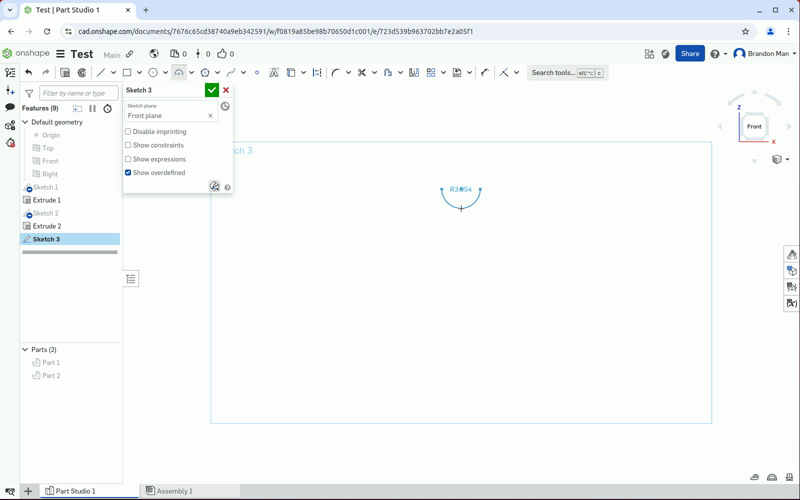
click(461, 208)
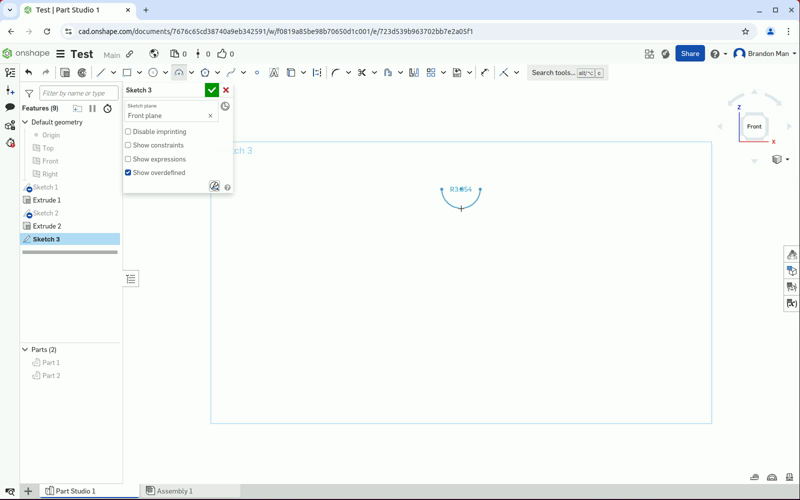
key_up(shift)
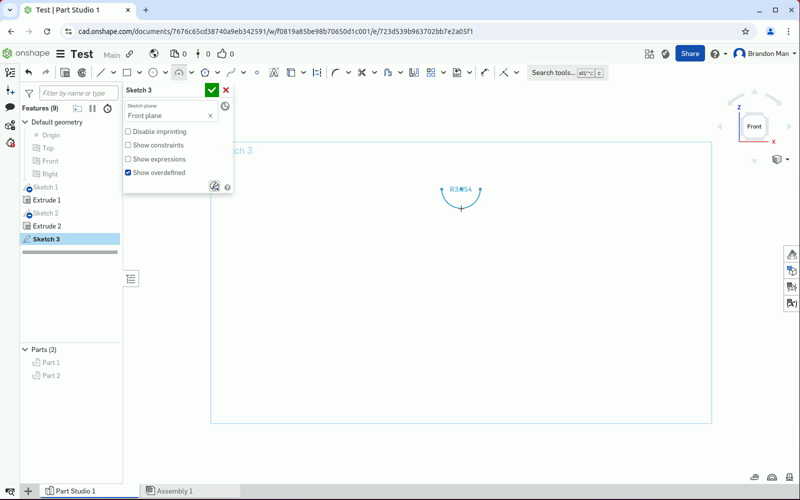
key(esc)
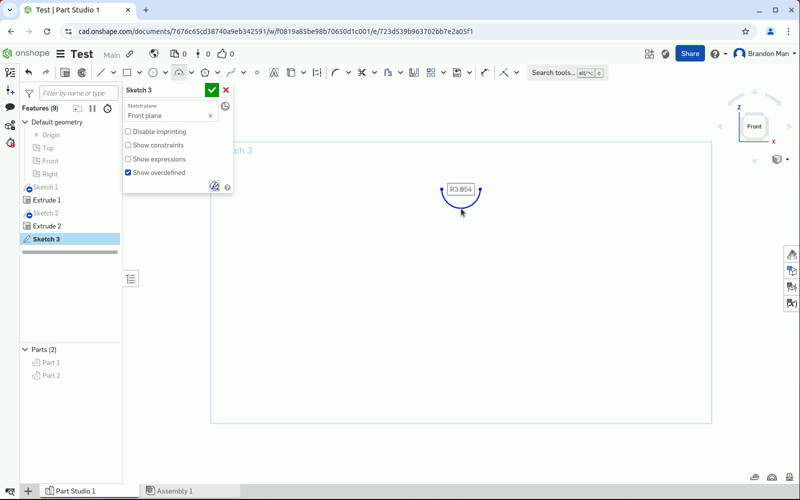
key(l)
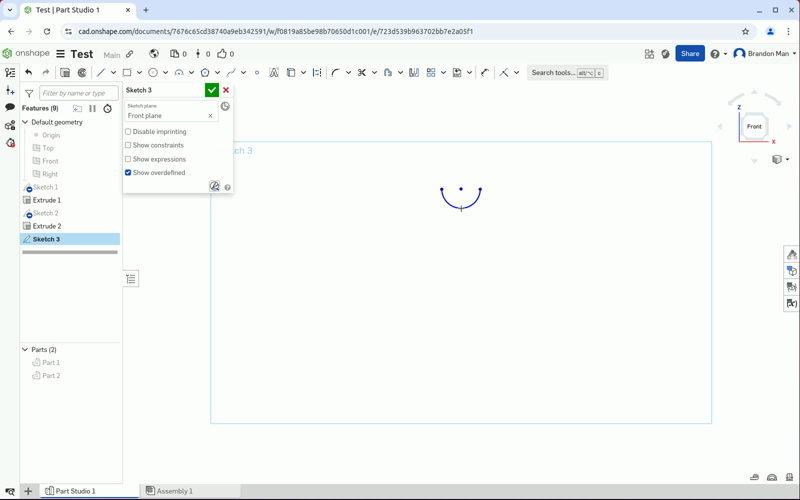
mouse_move(480, 189)
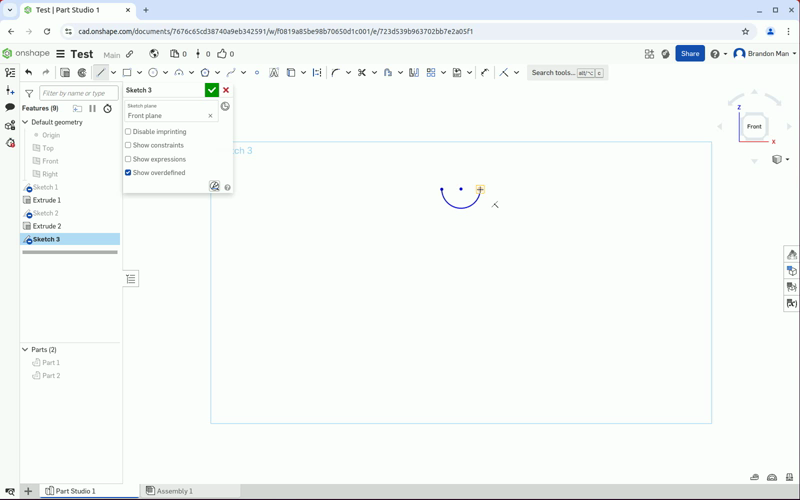
click(480, 189)
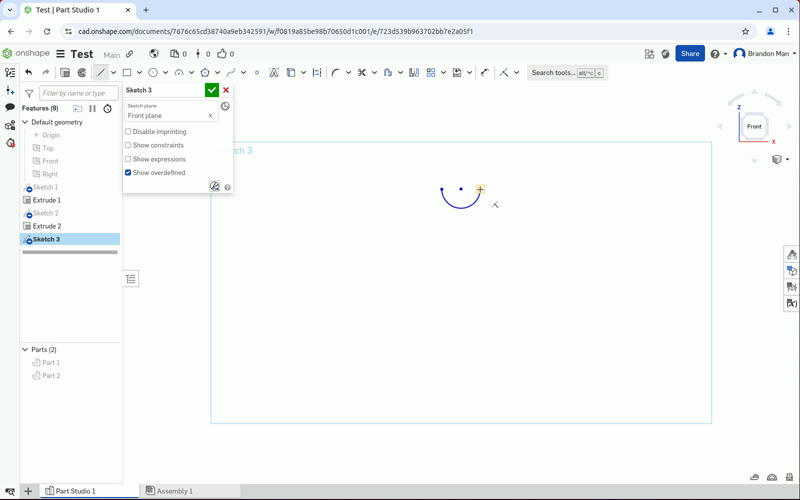
mouse_move(510, 189)
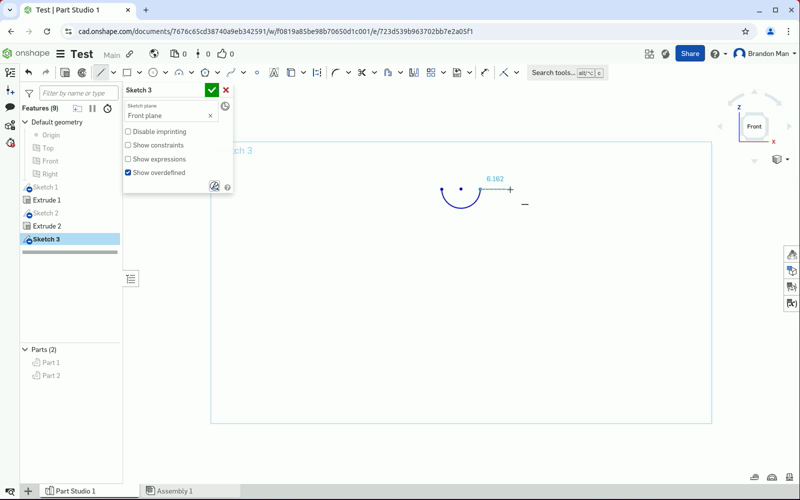
key_down(shift)
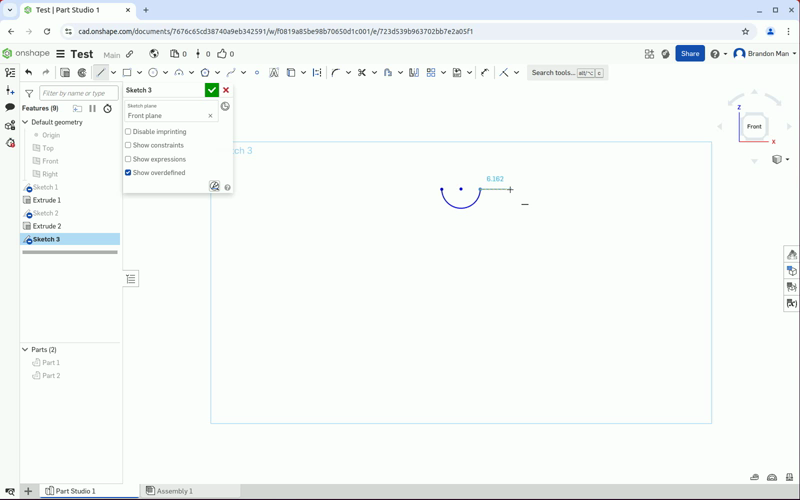
mouse_move(441, 189)
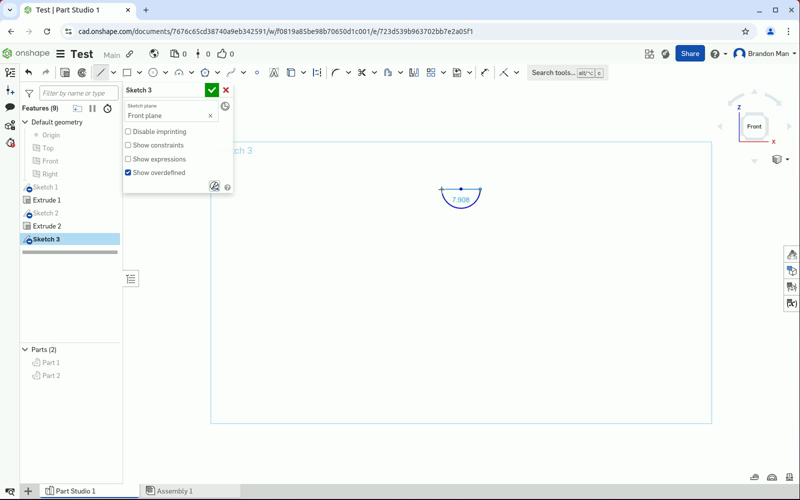
key_up(shift)
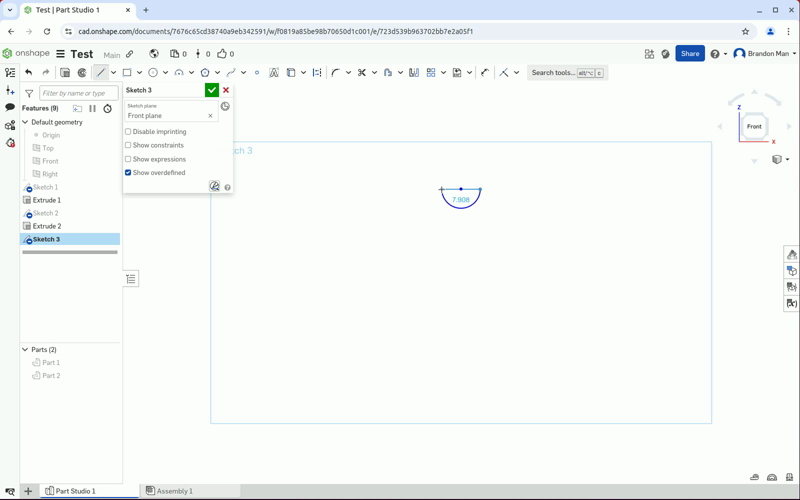
click(441, 189)
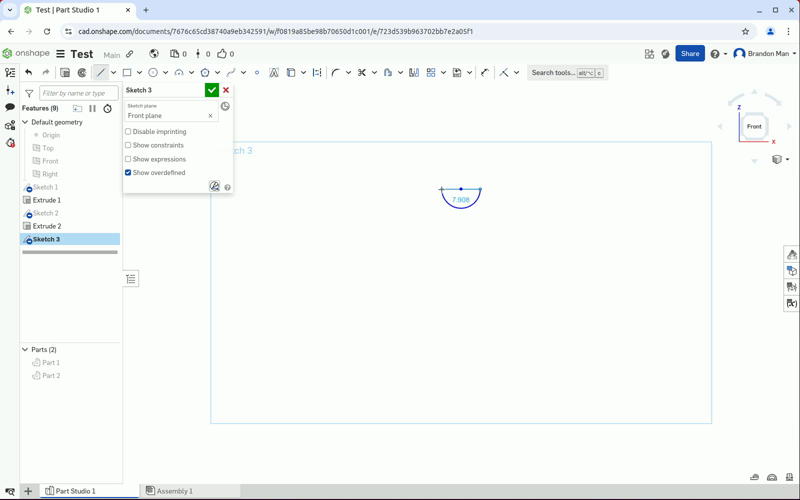
key(esc)
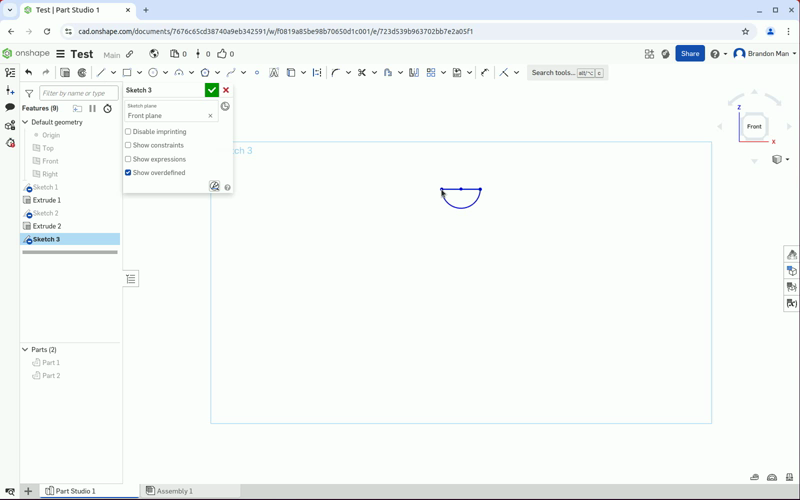
mouse_move(459, 202)
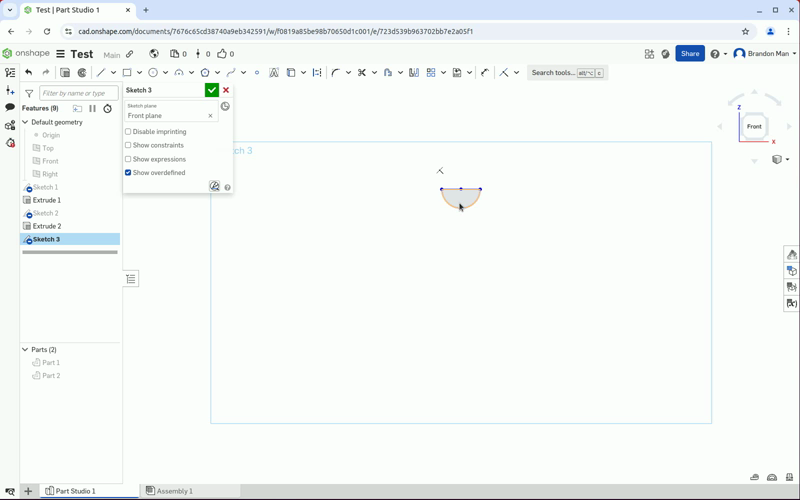
scroll(6)
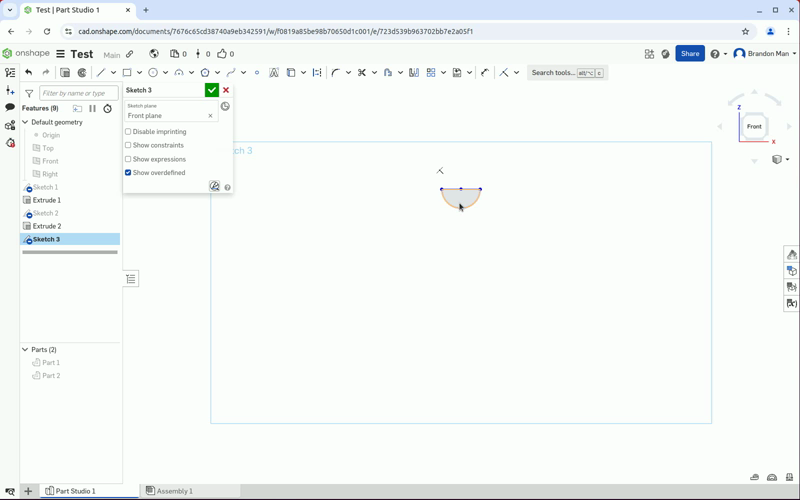
scroll(6)
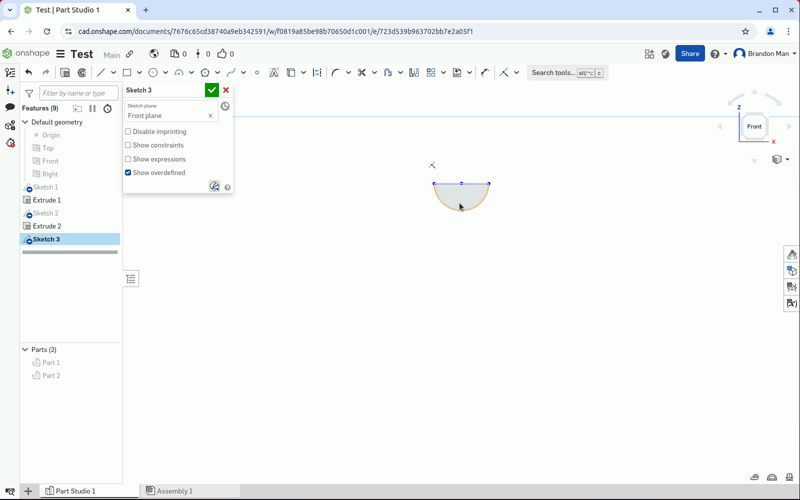
scroll(6)
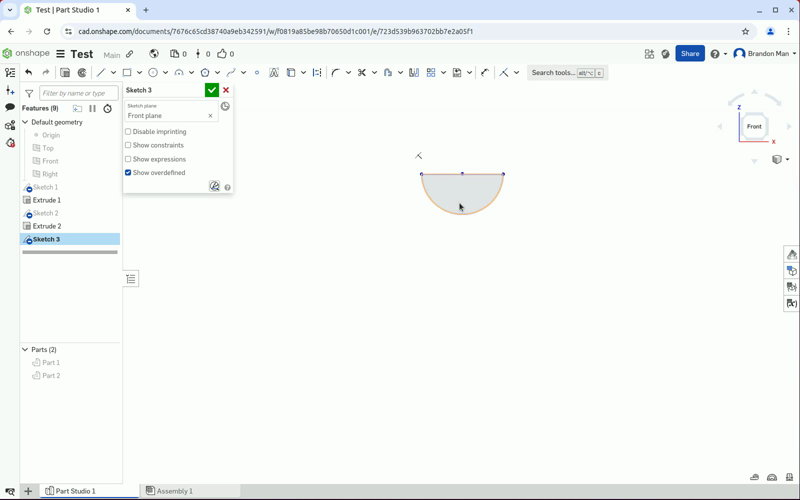
scroll(6)
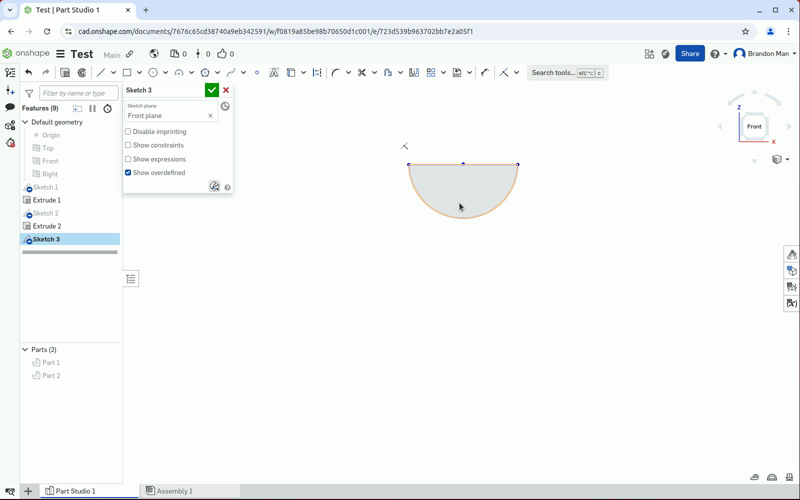
scroll(6)
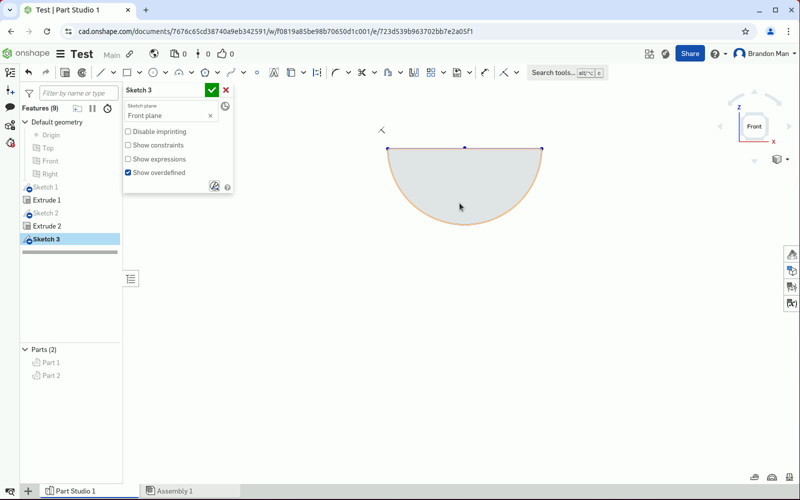
scroll(6)
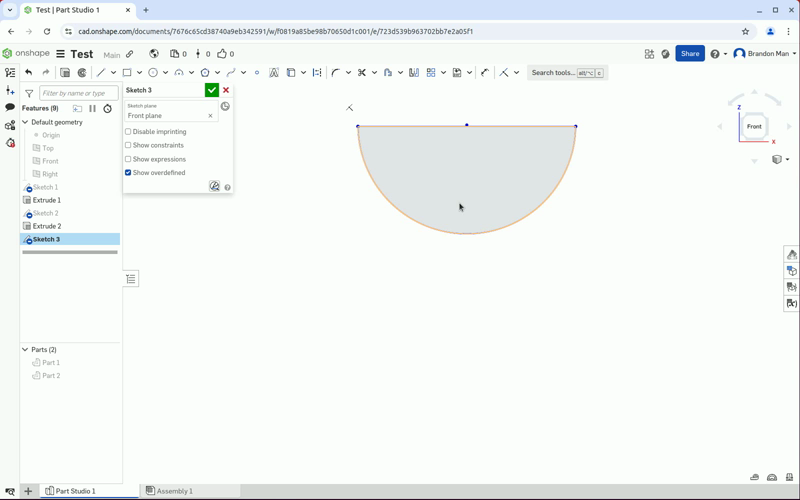
scroll(6)
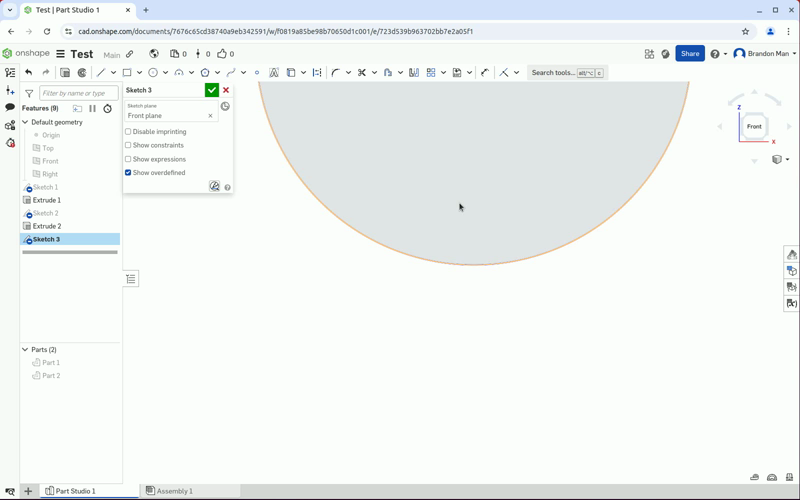
click(459, 202)
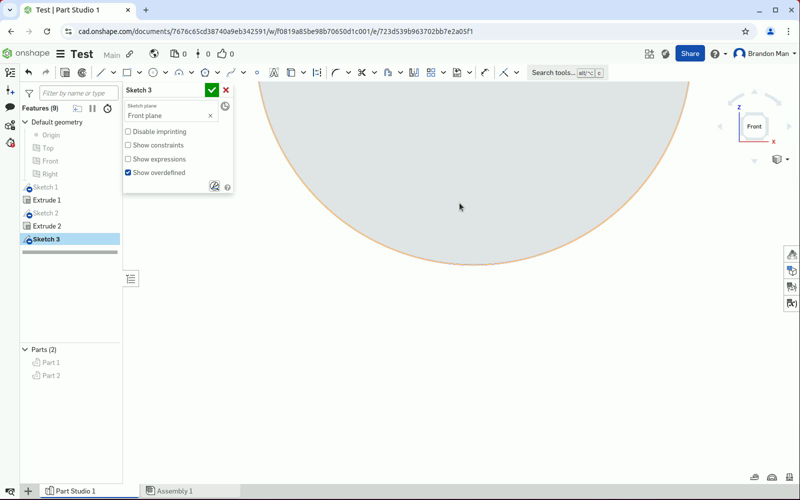
scroll(-6)
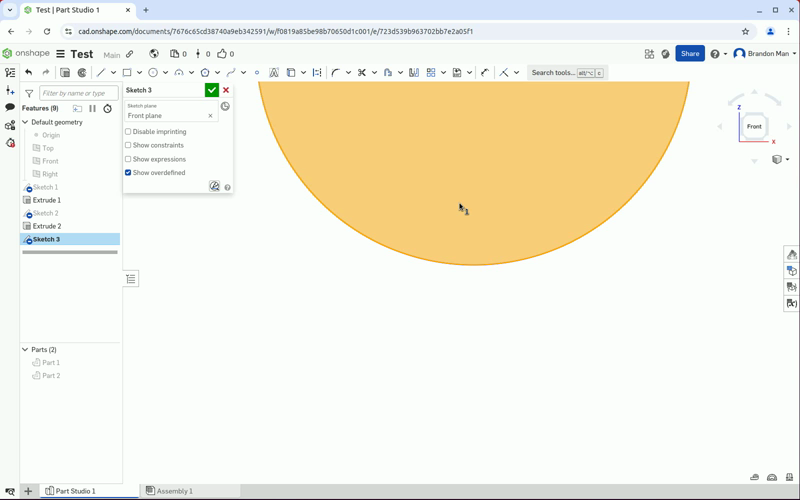
scroll(-6)
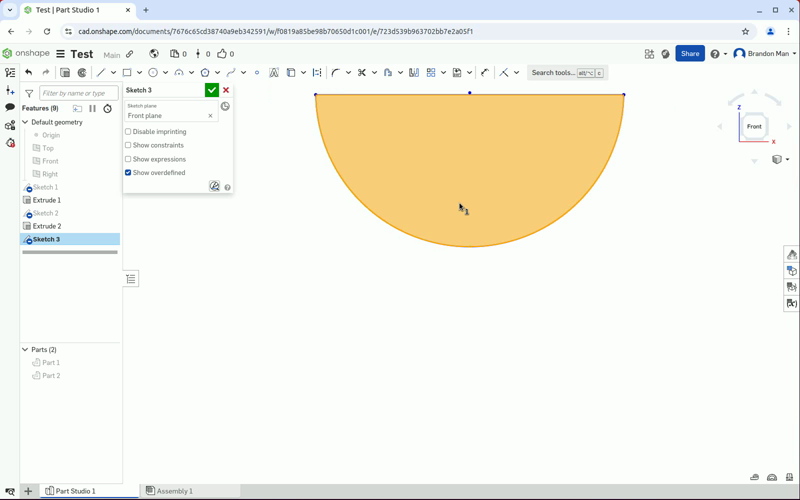
scroll(-6)
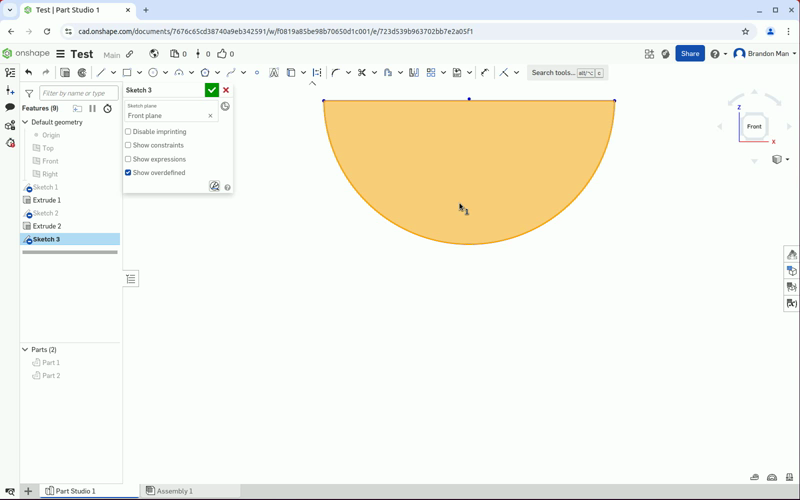
scroll(-6)
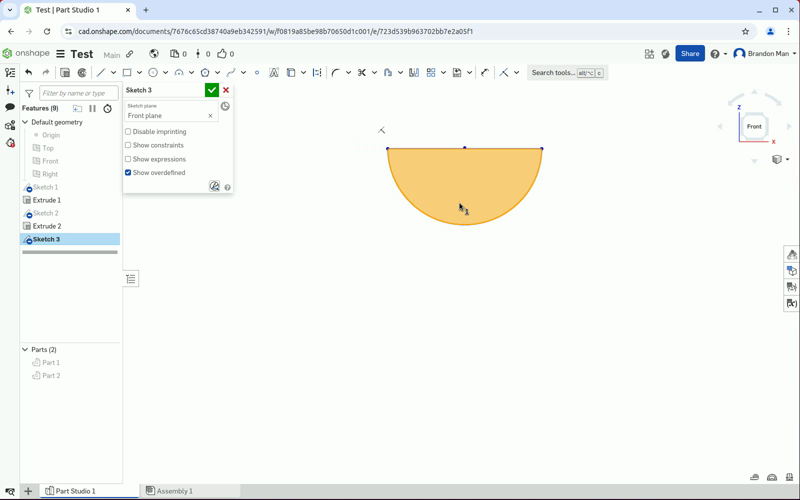
scroll(-6)
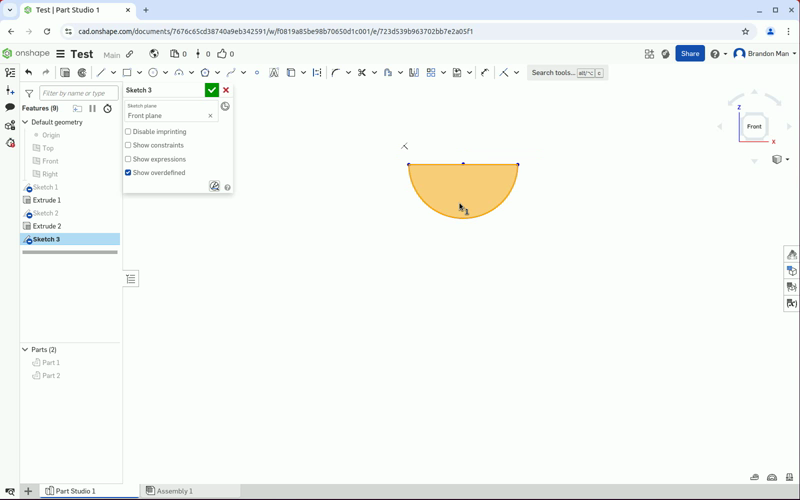
scroll(-6)
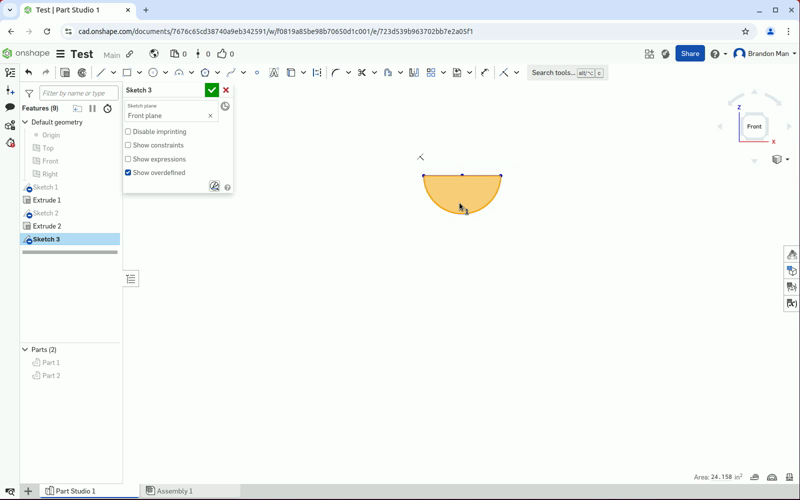
scroll(-6)
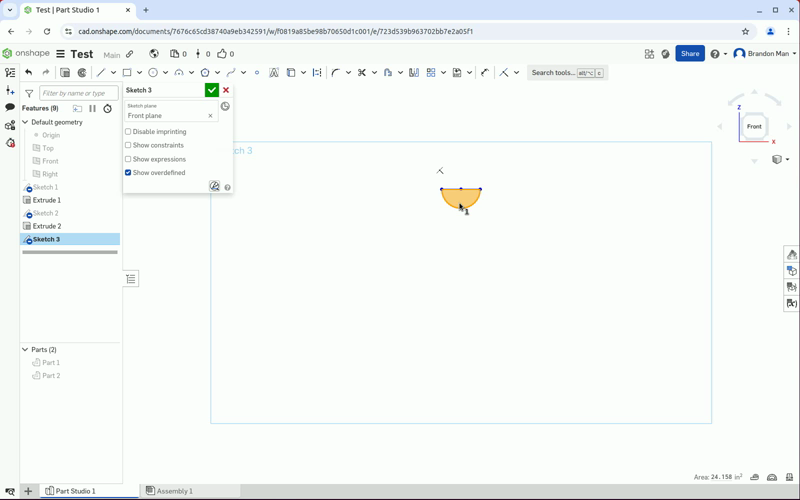
mouse_move(73, 352)
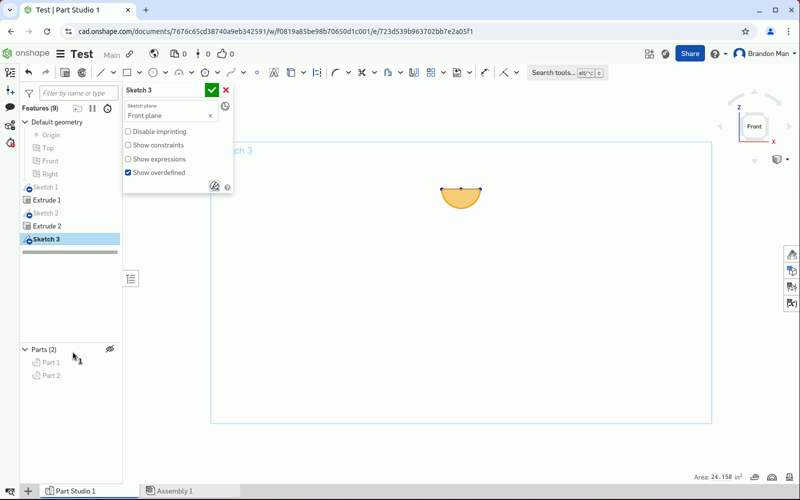
key(shift+y)
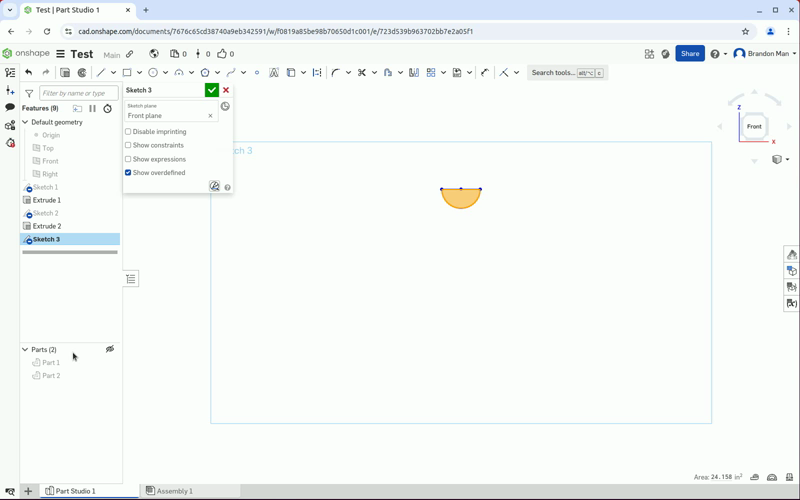
key(shift+e)
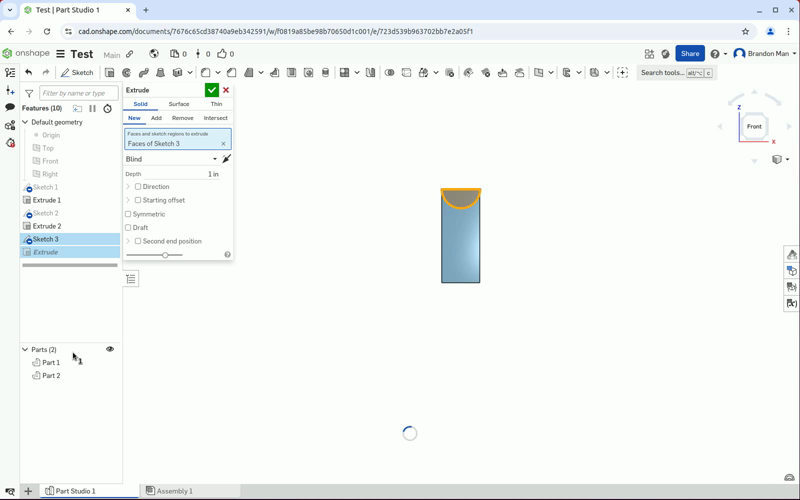
mouse_move(143, 106)
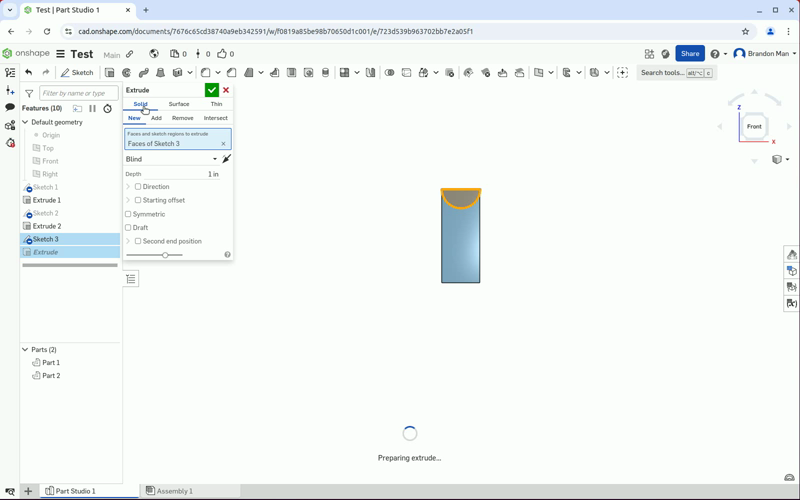
click(143, 106)
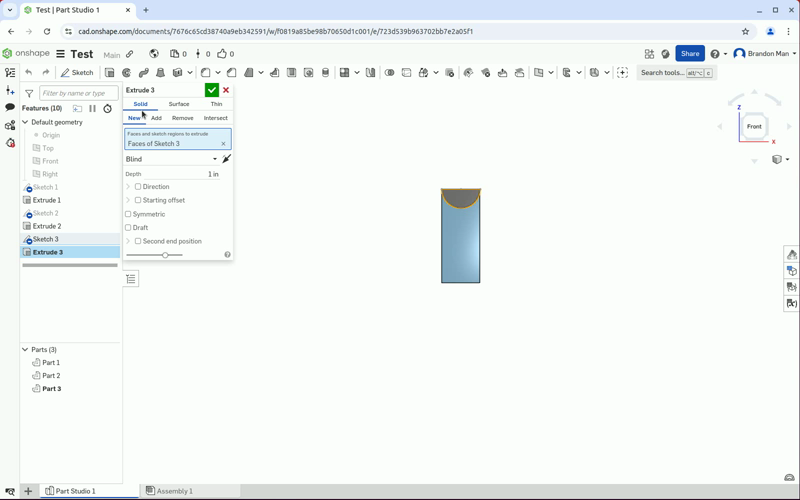
mouse_move(137, 120)
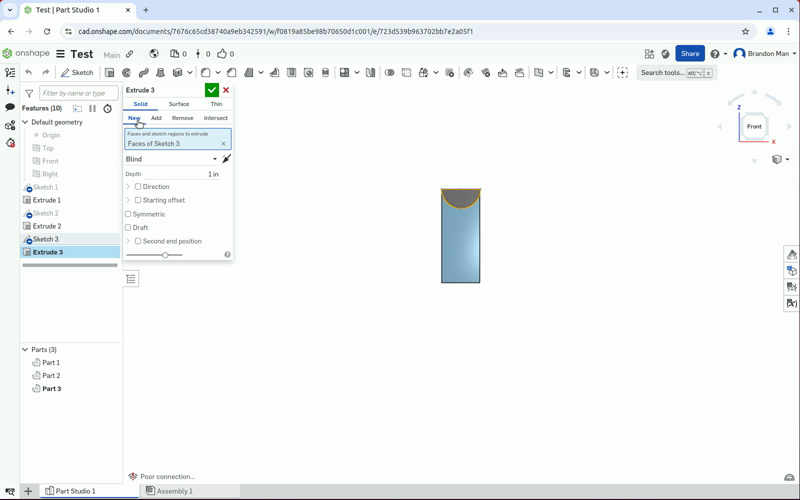
click(137, 120)
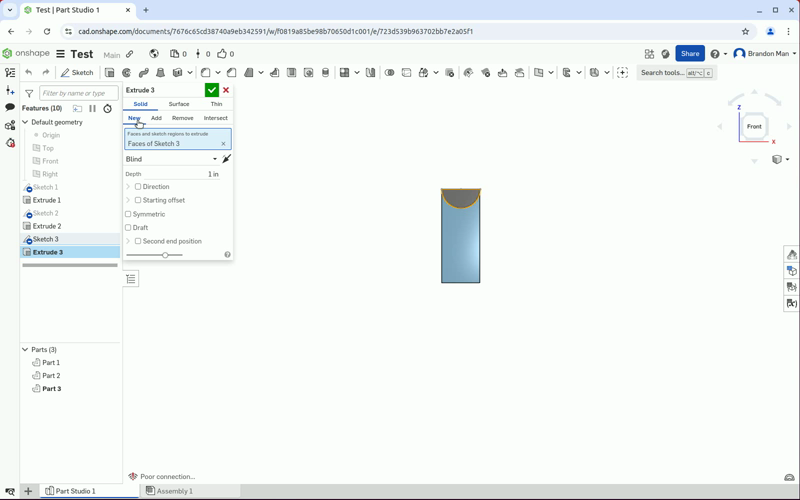
key(tab, 4)
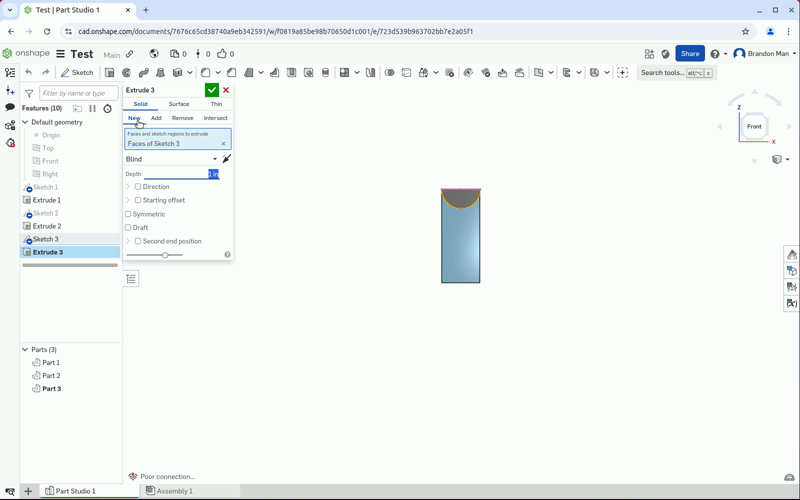
text(1.444)
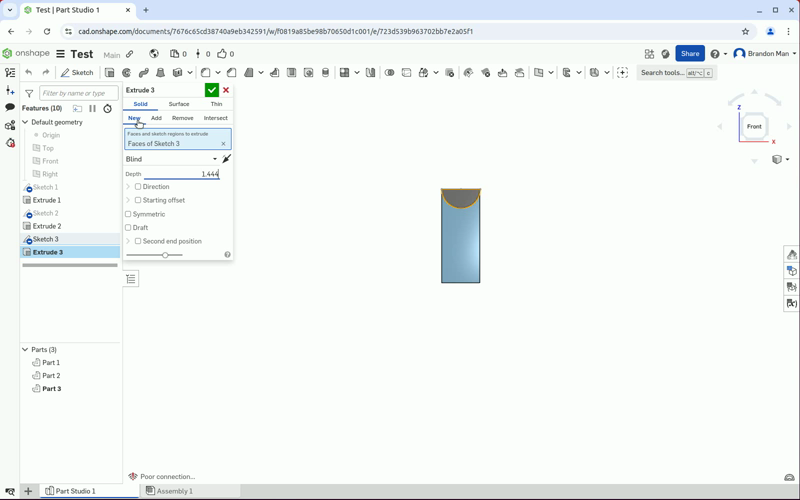
key(enter)
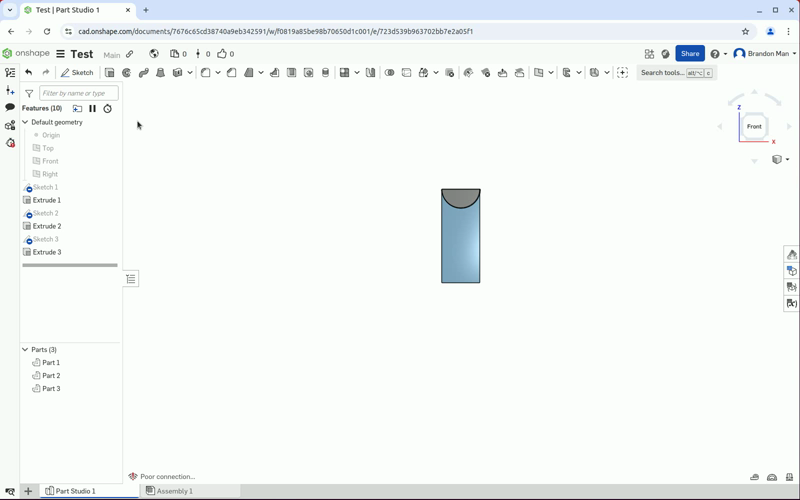
key(shift+h)
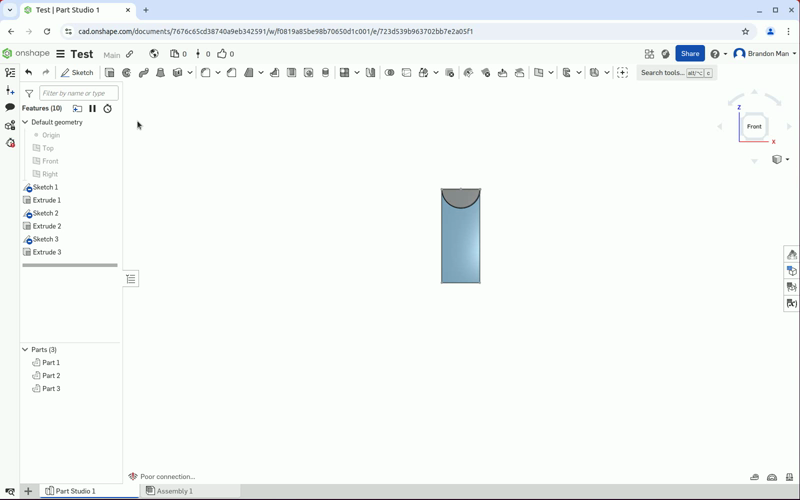
key(shift+h)
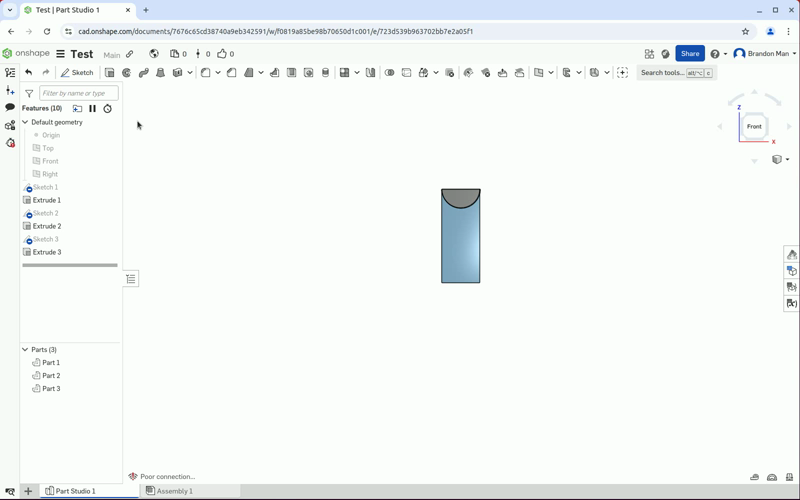
mouse_move(73, 189)
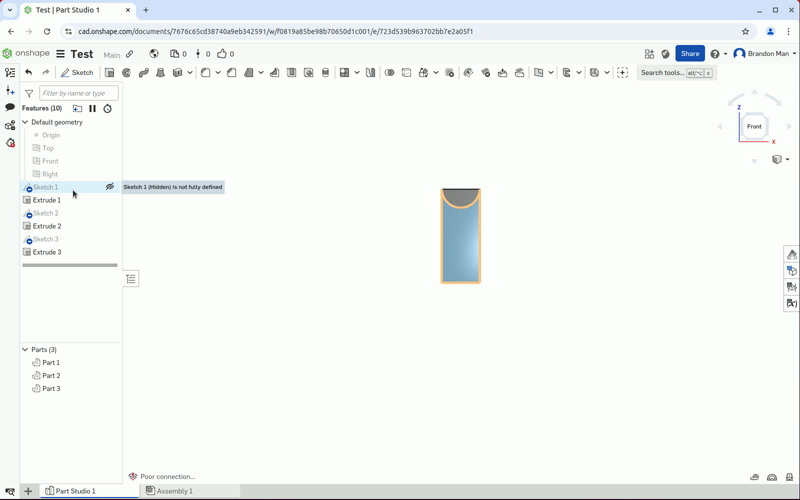
click(73, 189)
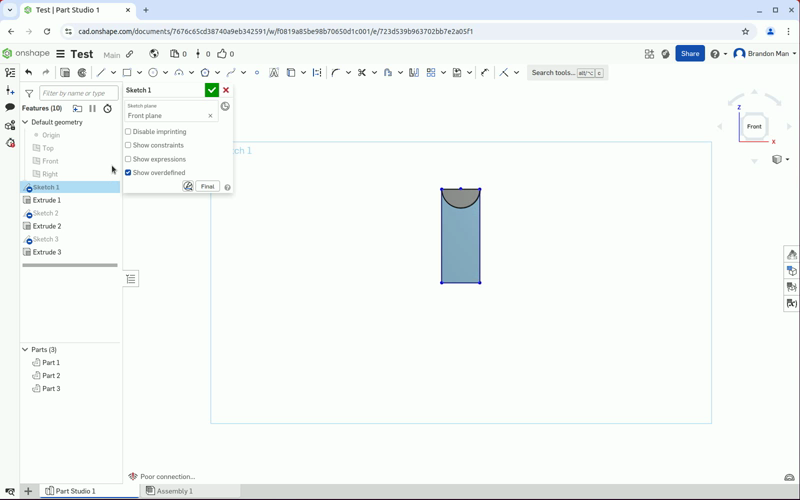
mouse_move(229, 92)
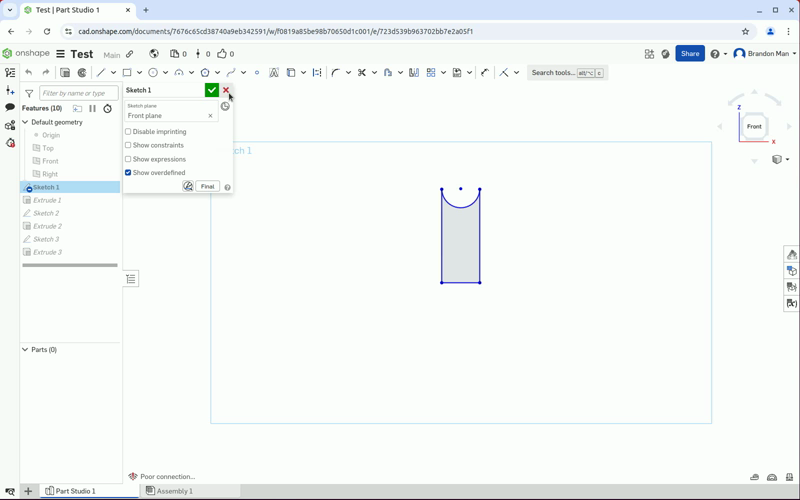
click(229, 92)
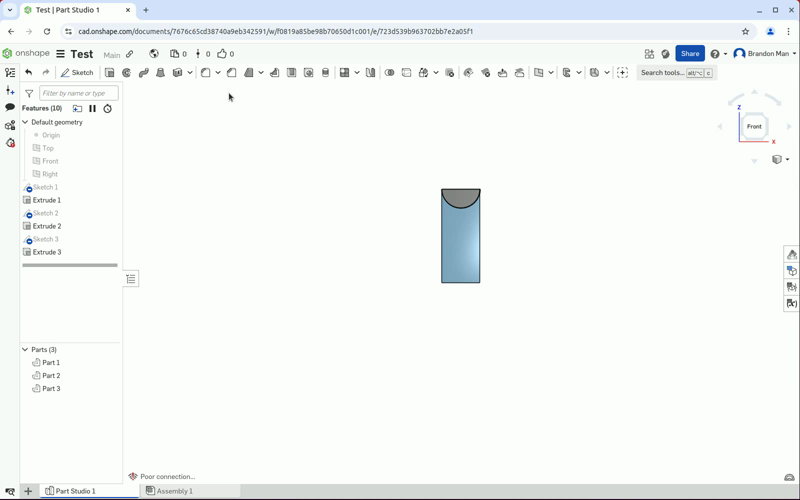
mouse_move(541, 75)
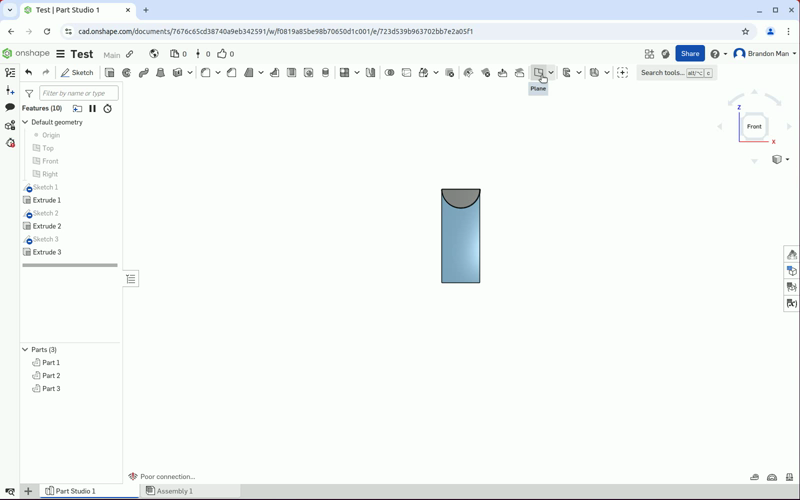
click(541, 75)
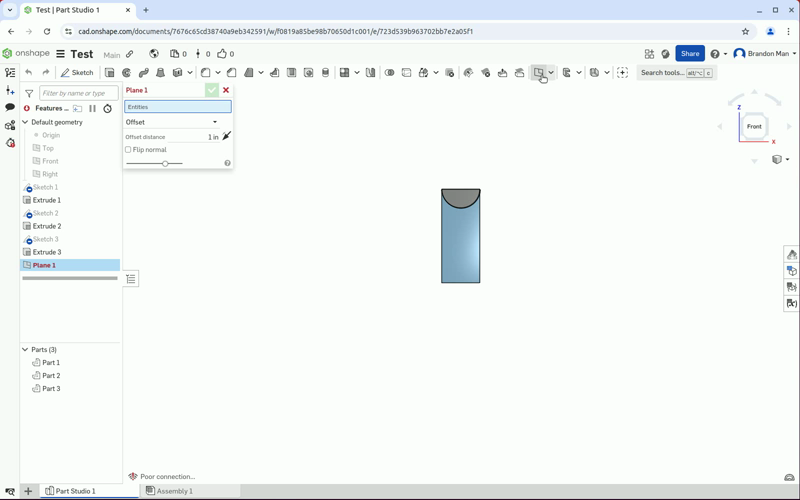
mouse_move(73, 163)
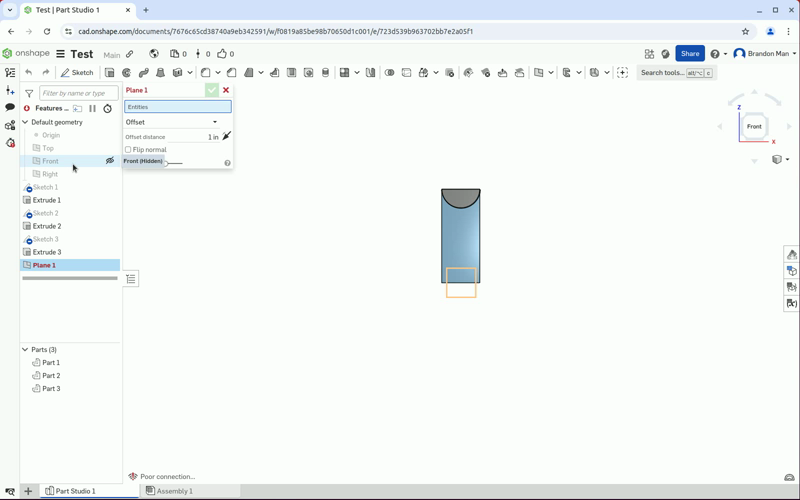
click(73, 163)
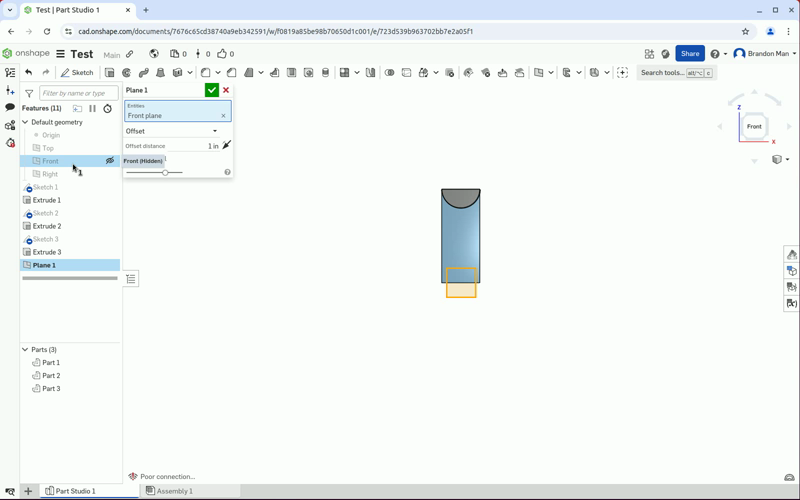
key(tab, 2)
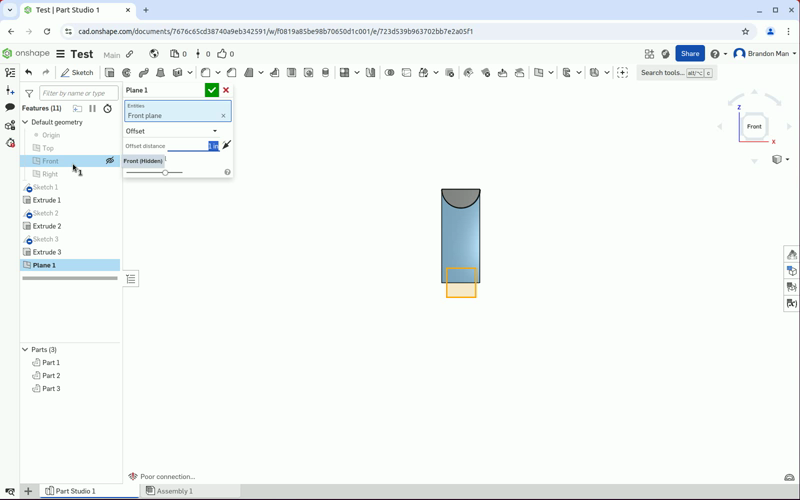
text(1.448)
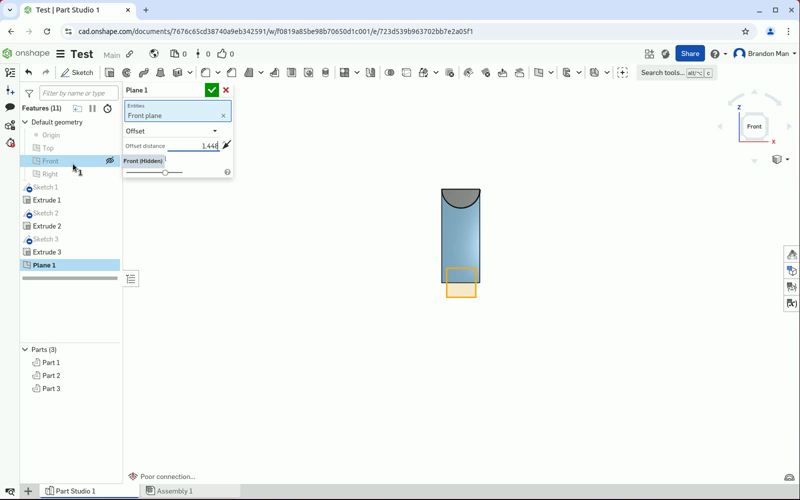
key(enter, 2)
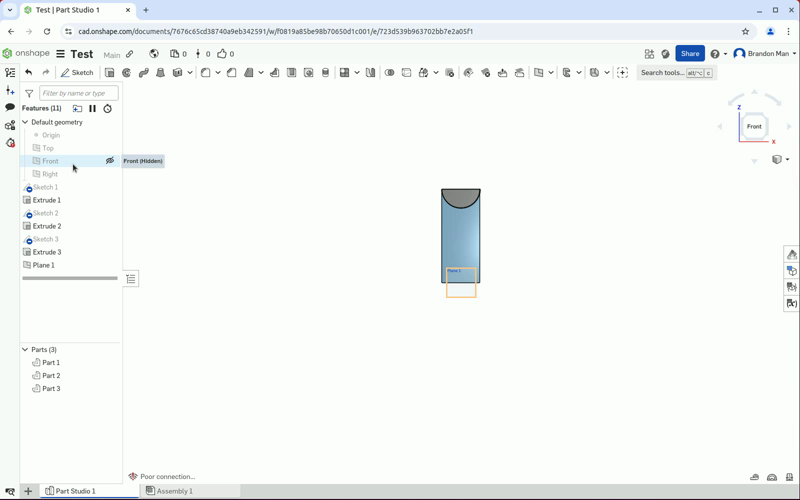
key(shift+s)
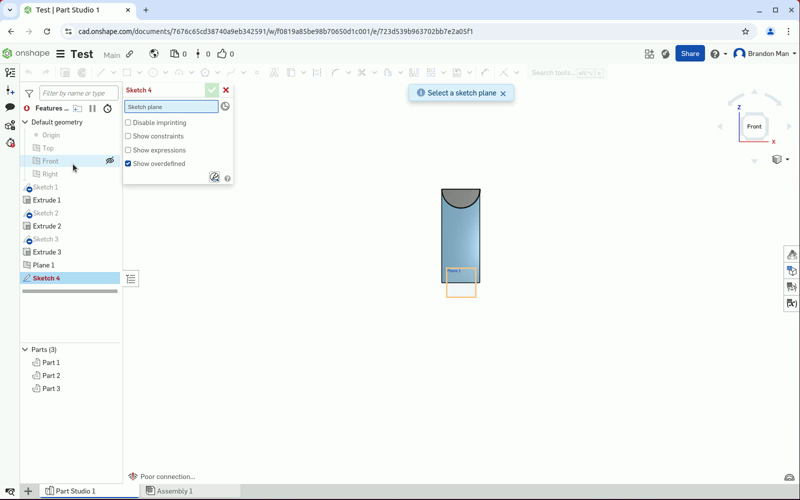
mouse_move(73, 267)
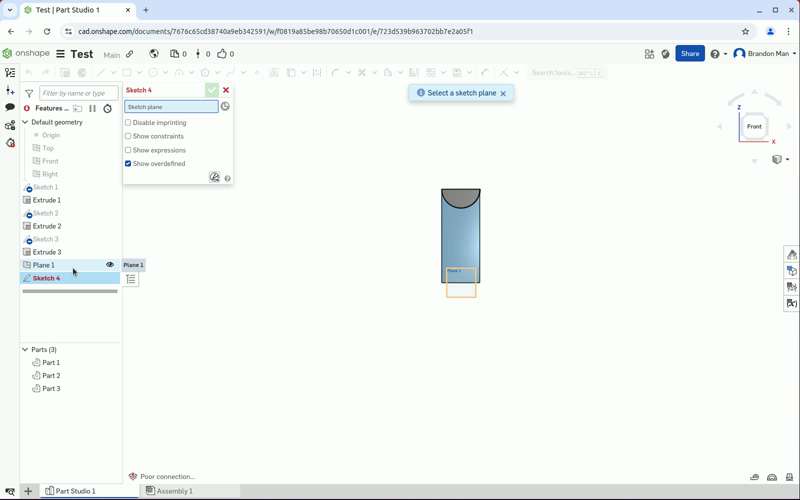
click(73, 267)
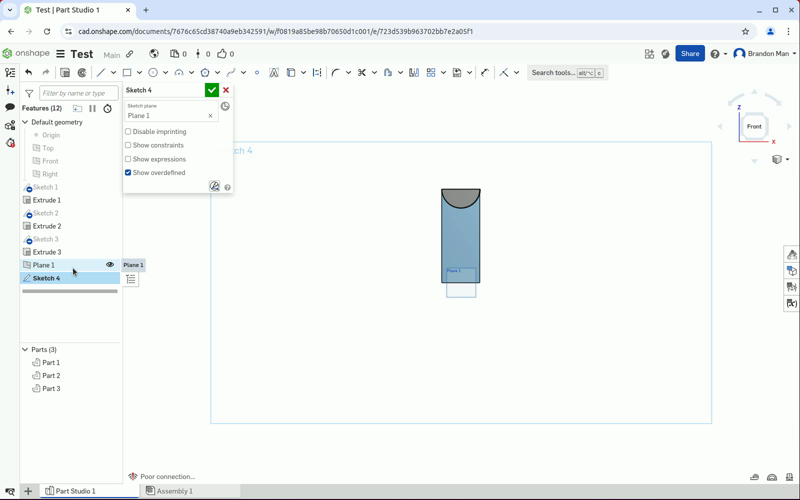
mouse_move(73, 352)
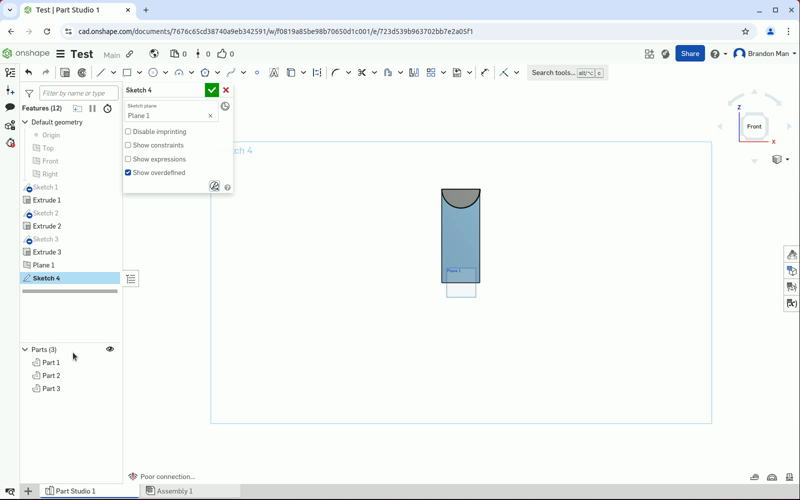
key(y)
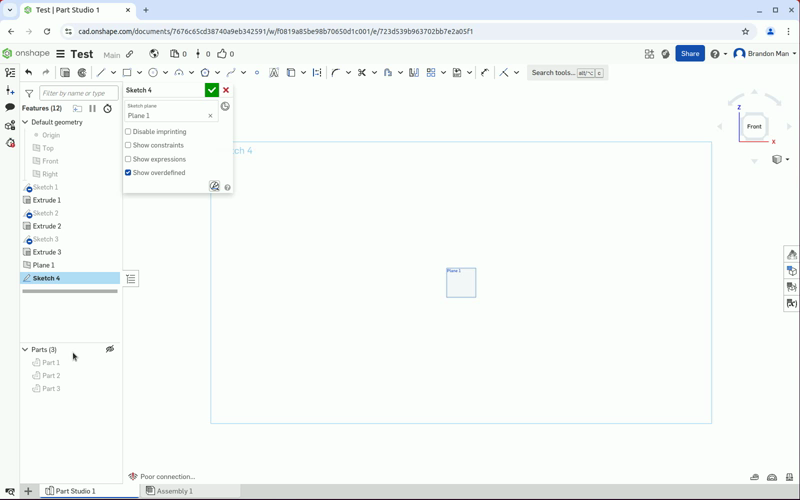
key(c)
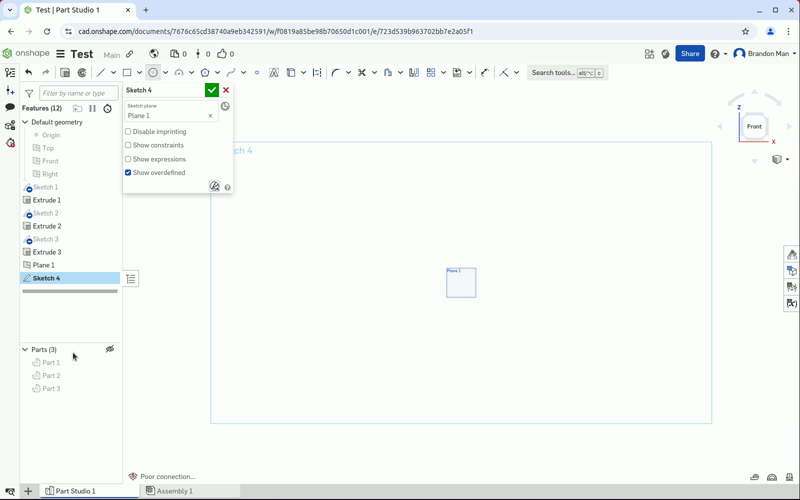
key_down(shift)
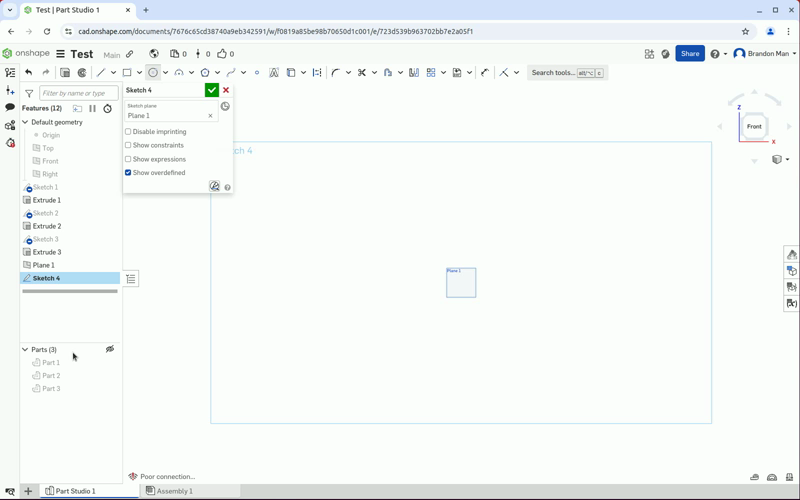
mouse_move(461, 264)
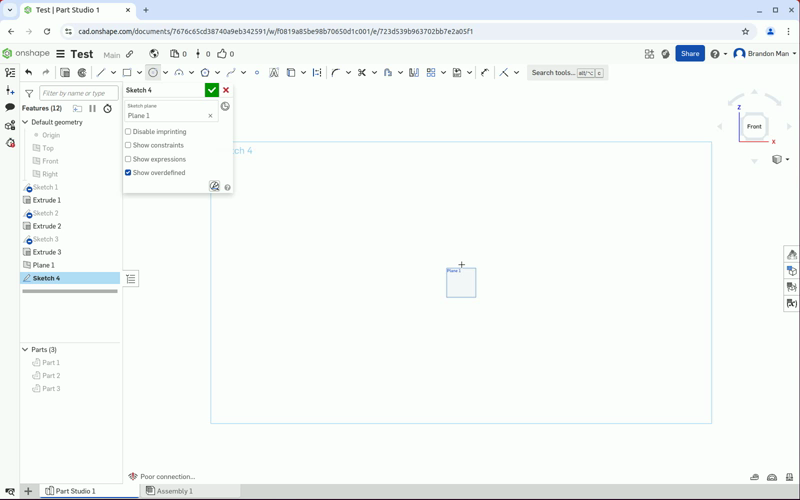
click(461, 264)
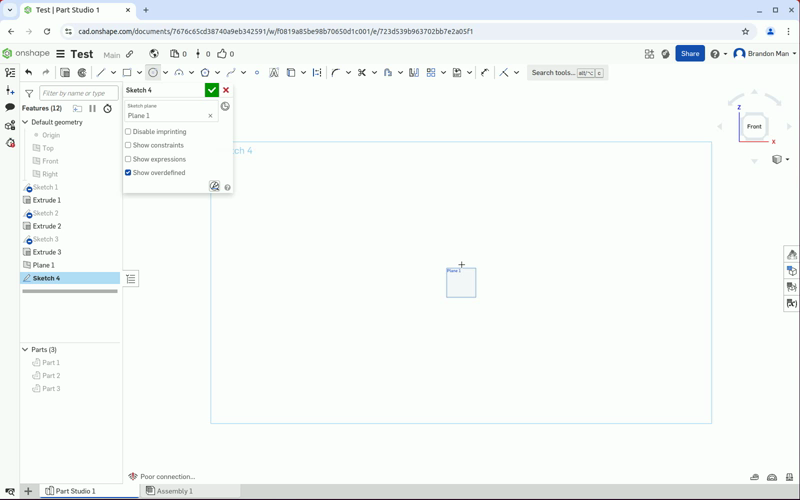
key_up(shift)
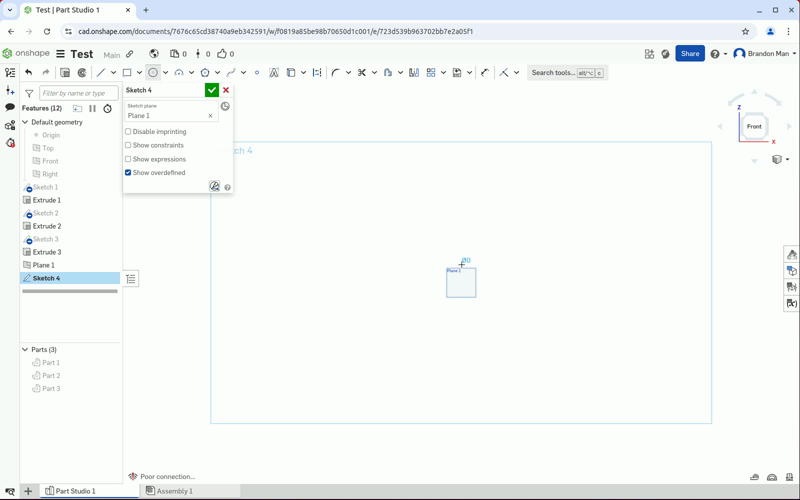
mouse_move(467, 264)
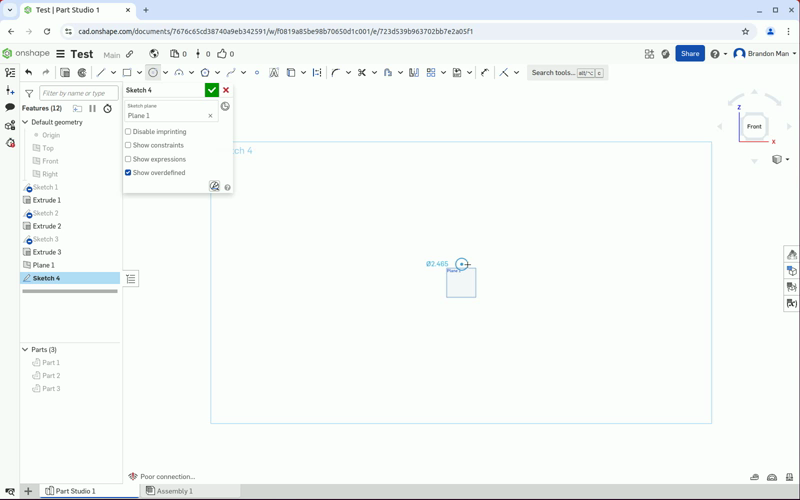
click(467, 264)
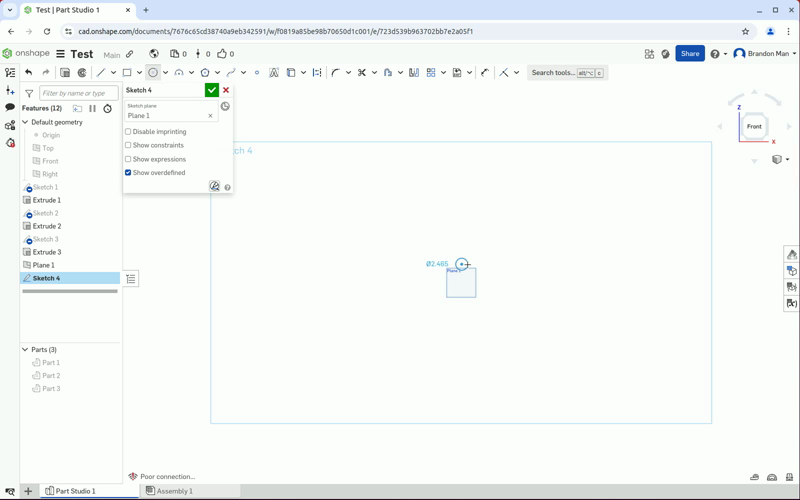
key(esc)
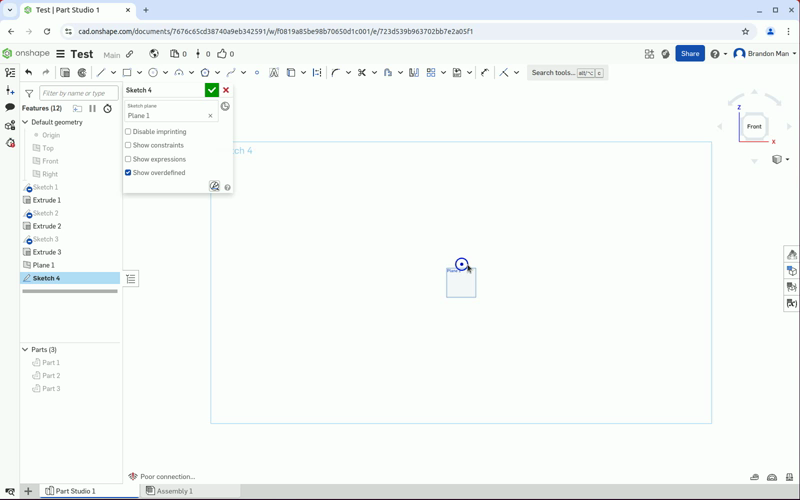
mouse_move(458, 266)
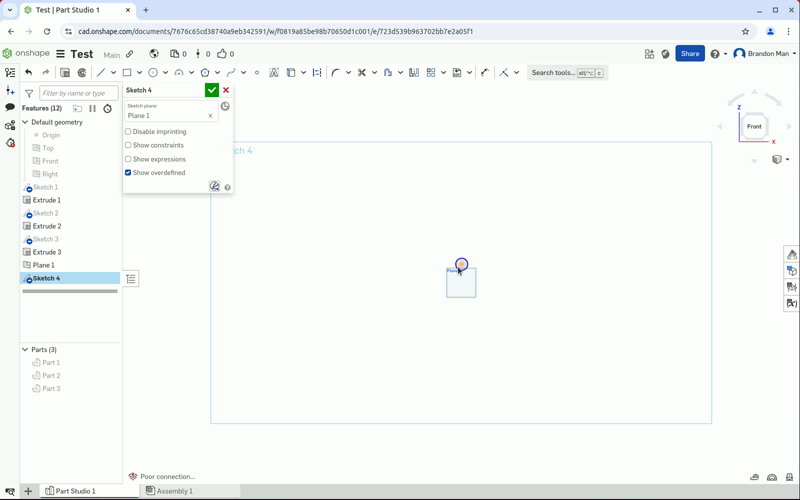
scroll(6)
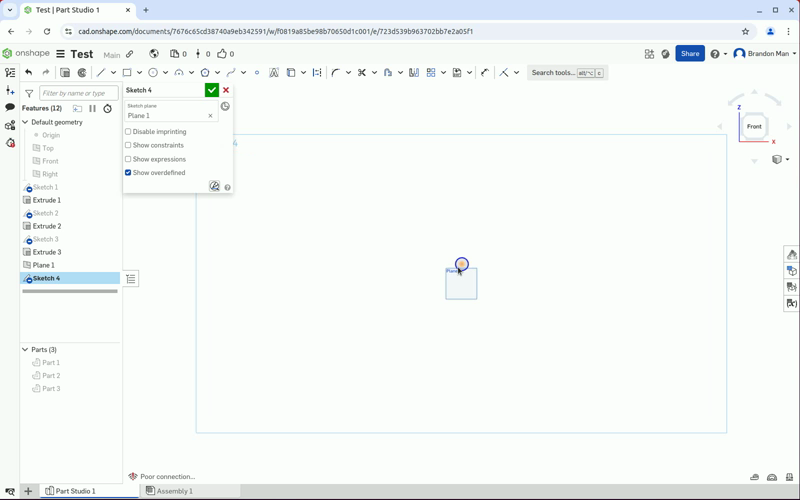
scroll(6)
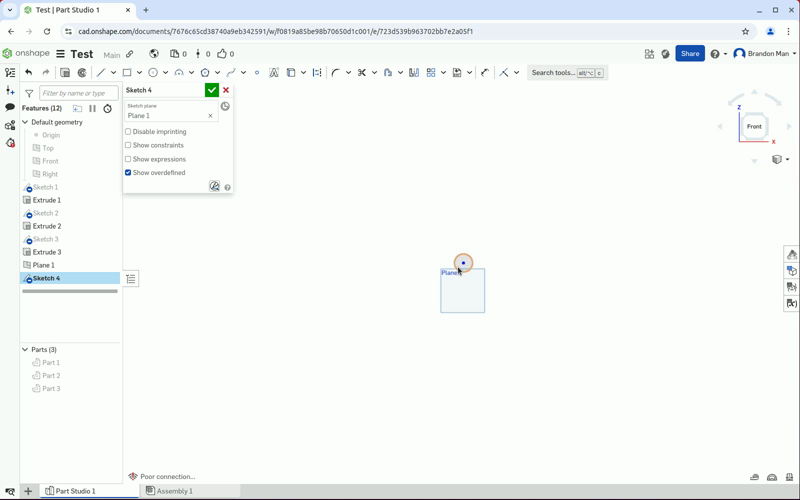
scroll(6)
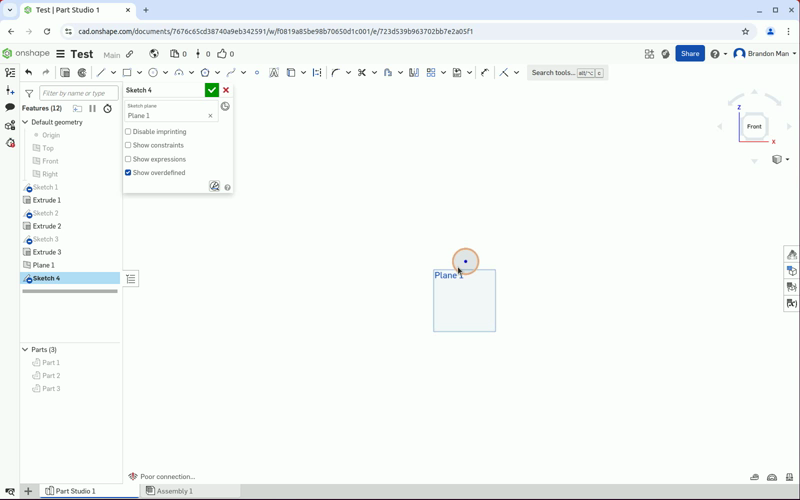
scroll(6)
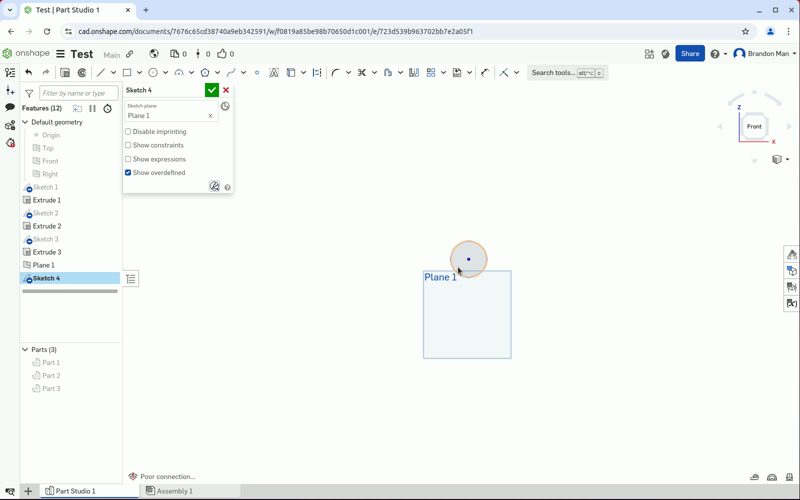
scroll(6)
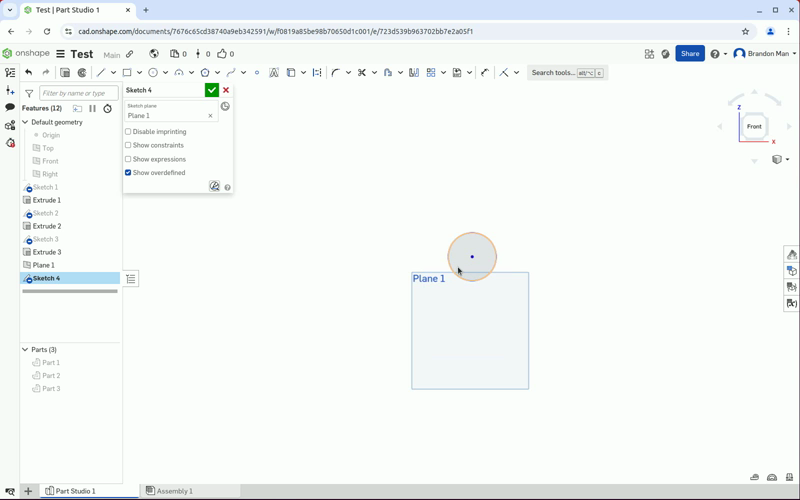
scroll(6)
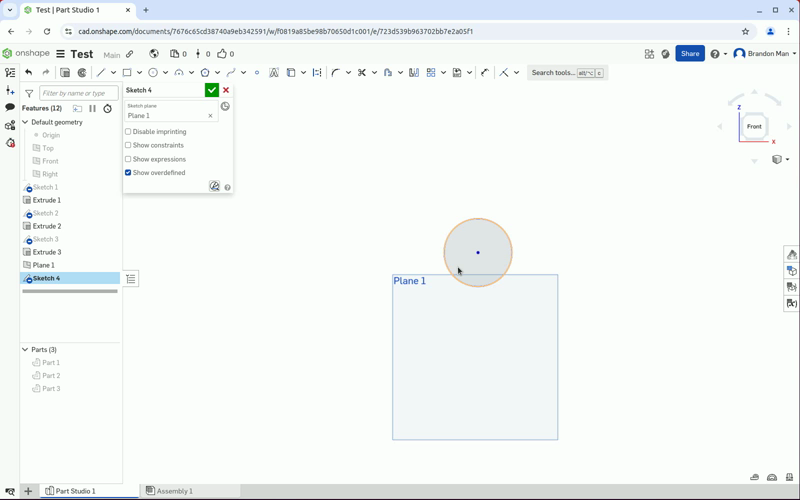
scroll(6)
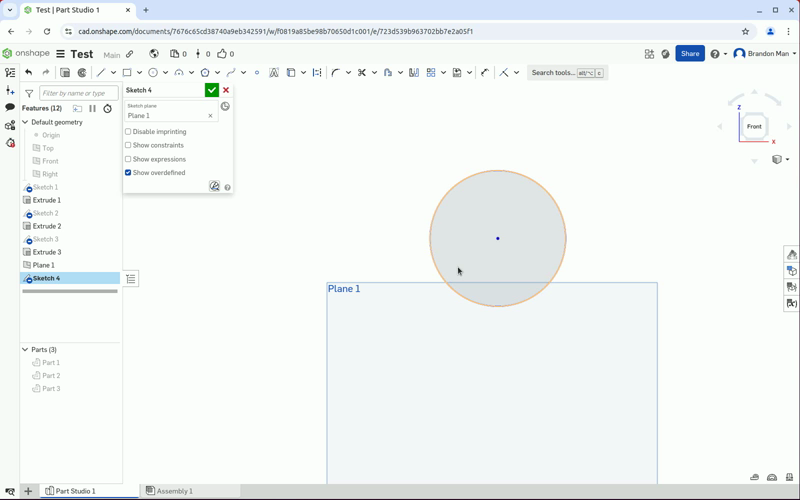
click(458, 266)
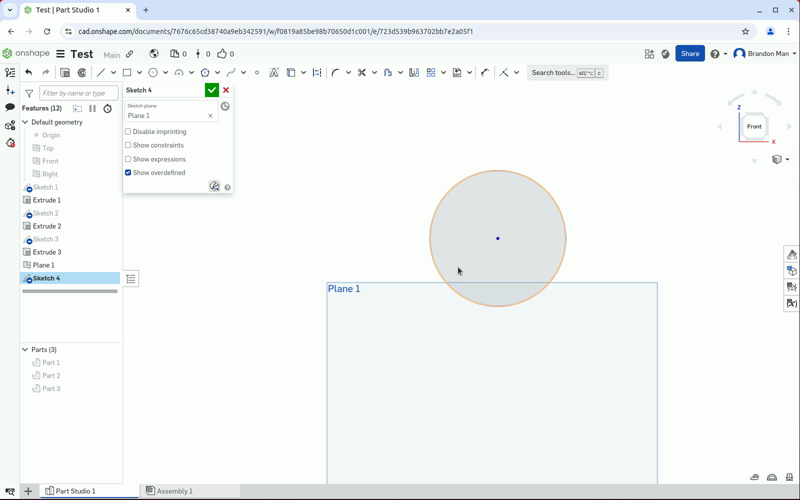
scroll(-6)
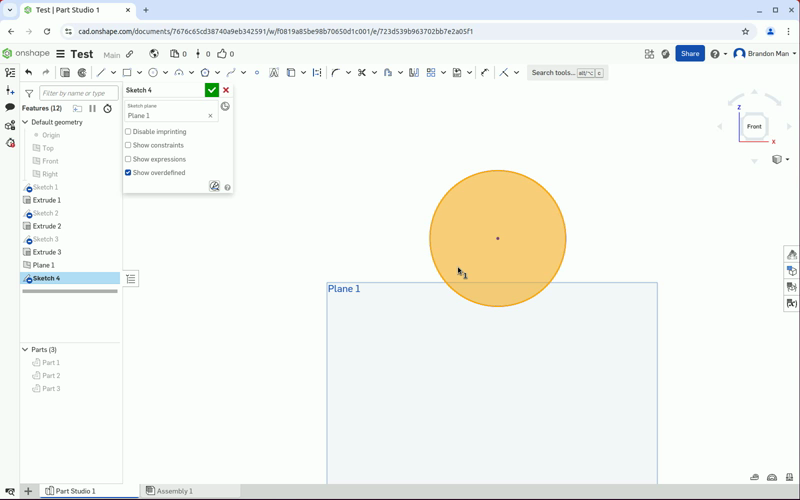
scroll(-6)
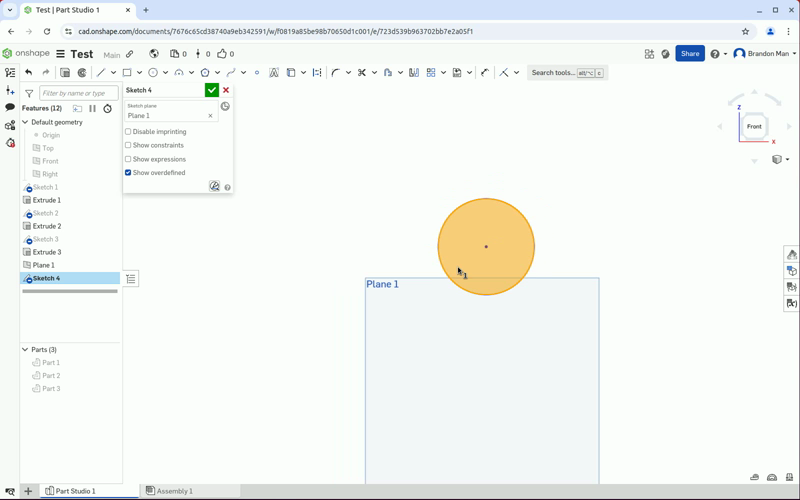
scroll(-6)
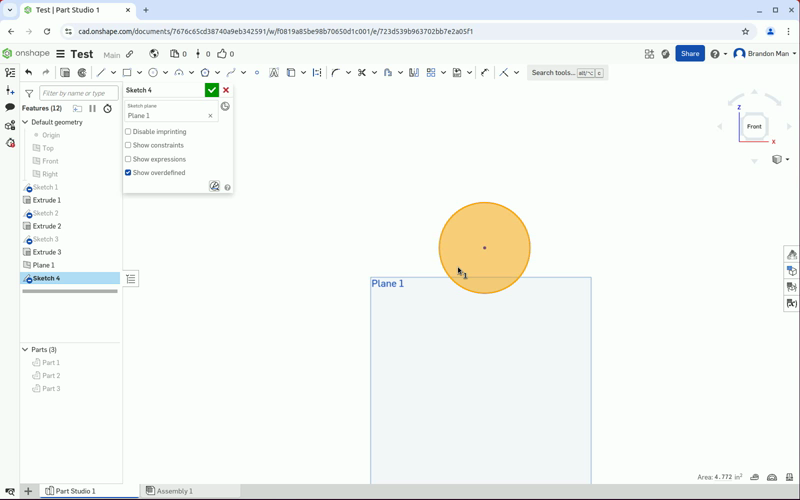
scroll(-6)
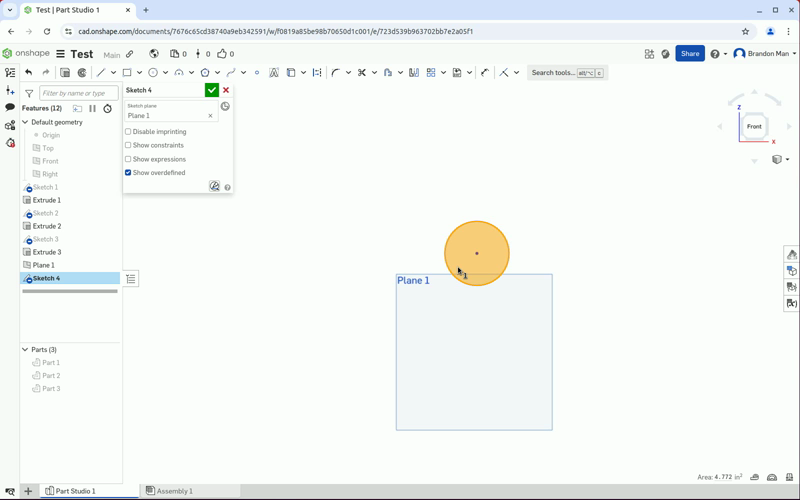
scroll(-6)
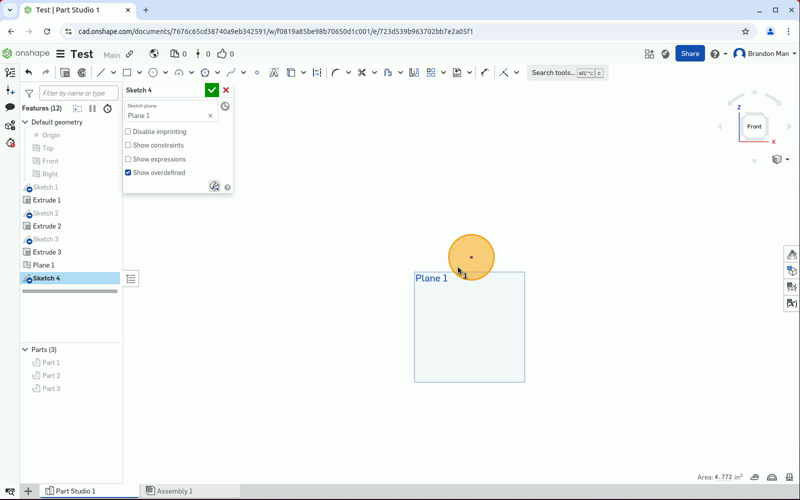
scroll(-6)
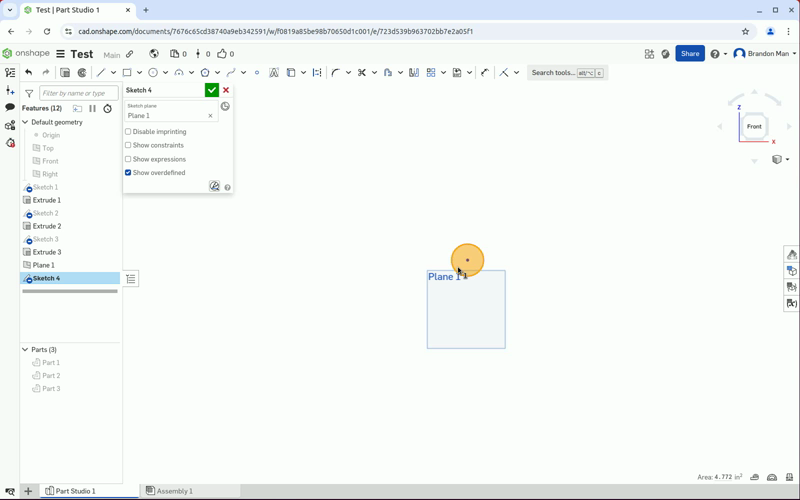
scroll(-6)
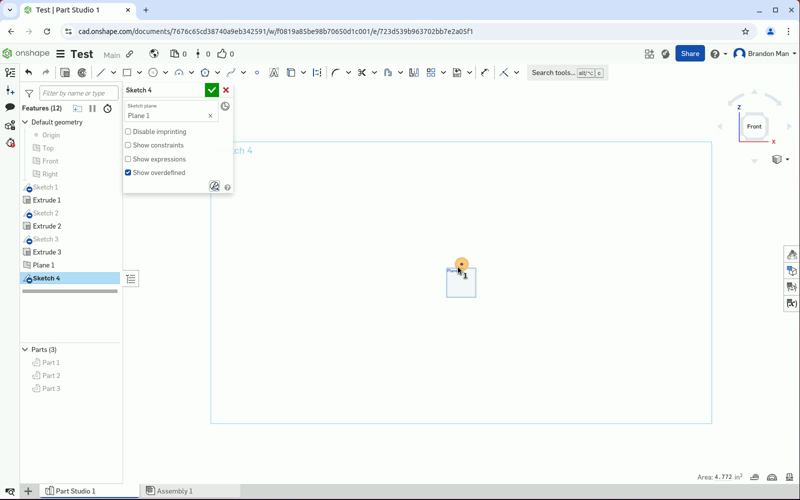
mouse_move(73, 352)
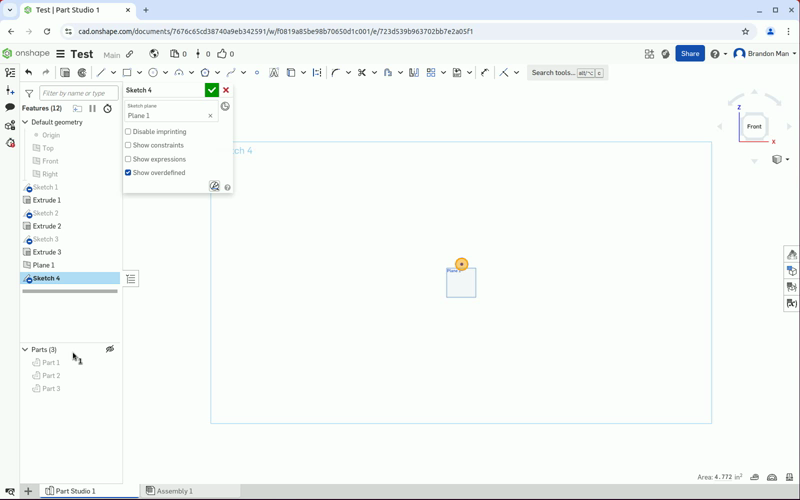
key(shift+y)
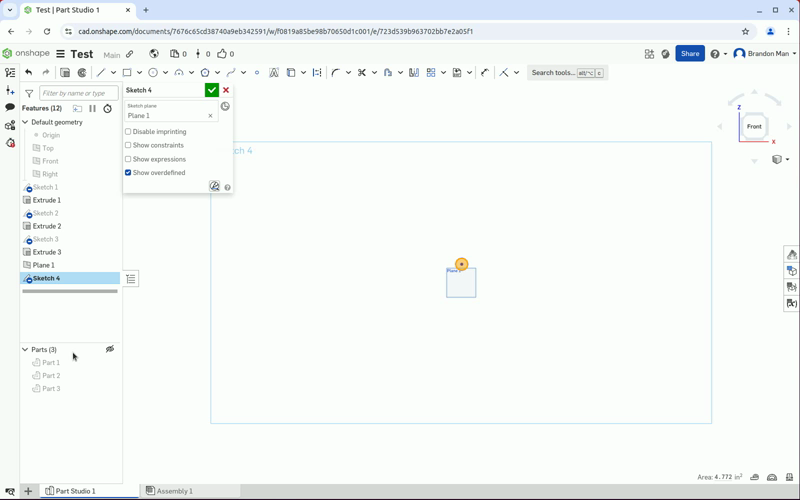
key(shift+e)
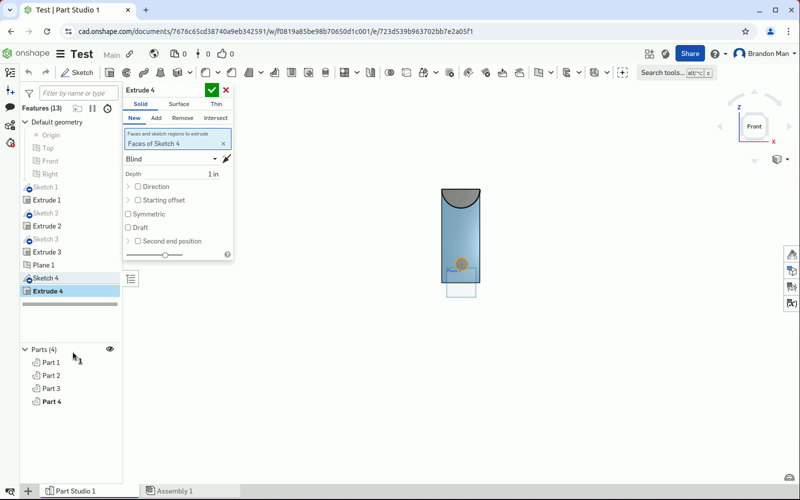
mouse_move(143, 106)
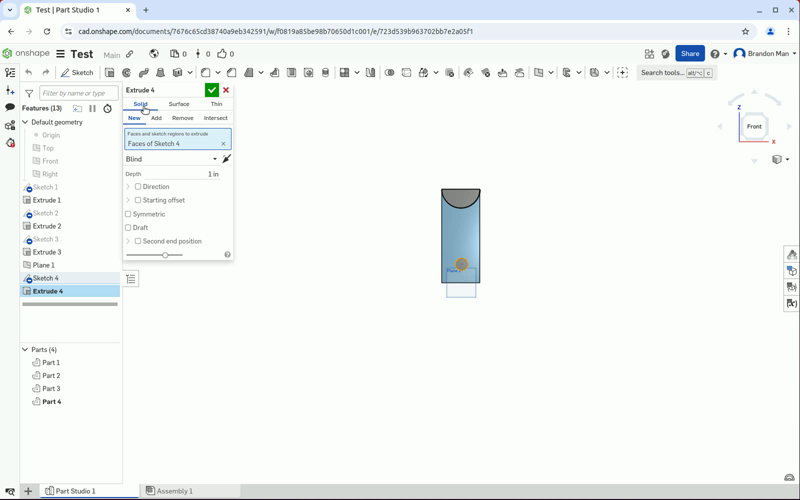
click(143, 106)
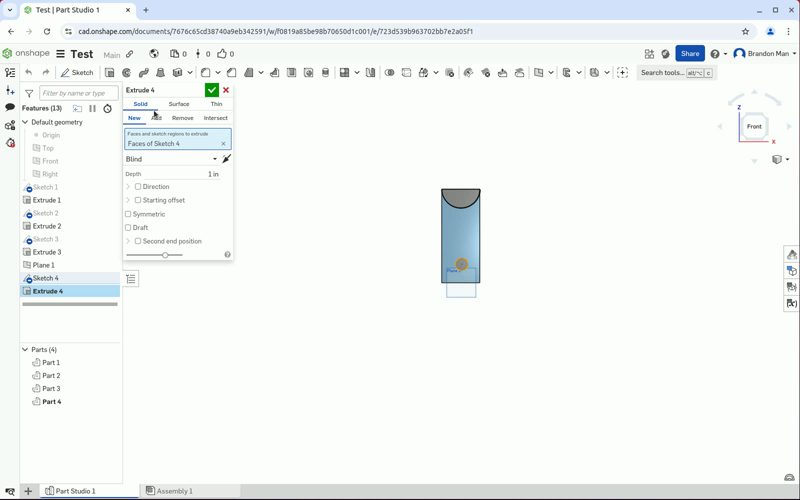
mouse_move(186, 120)
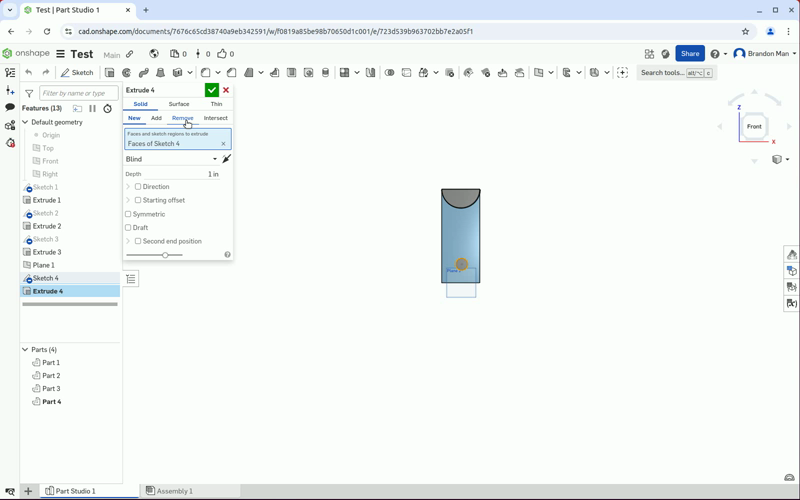
click(186, 120)
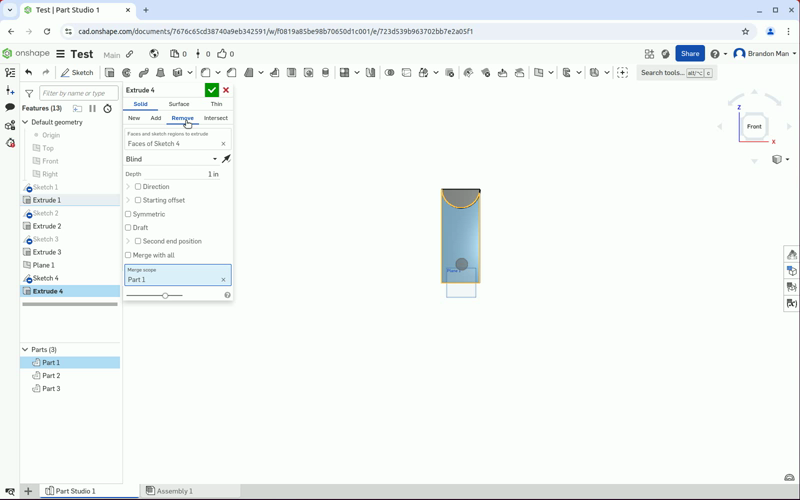
key(tab, 4)
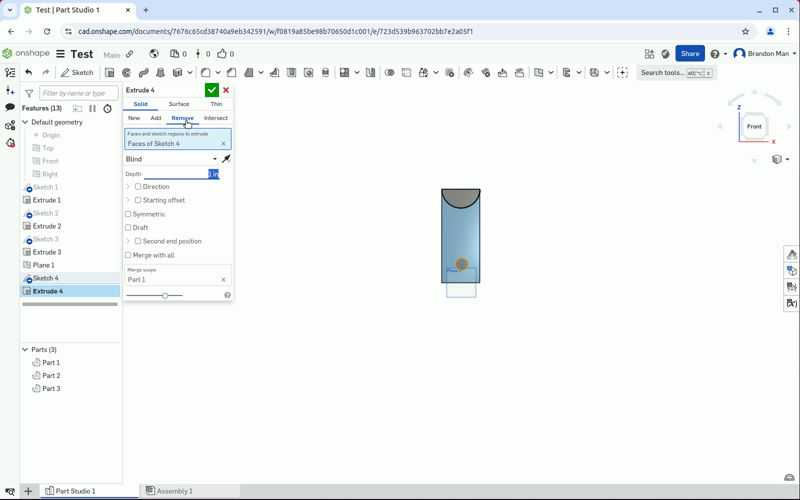
text(7.703)
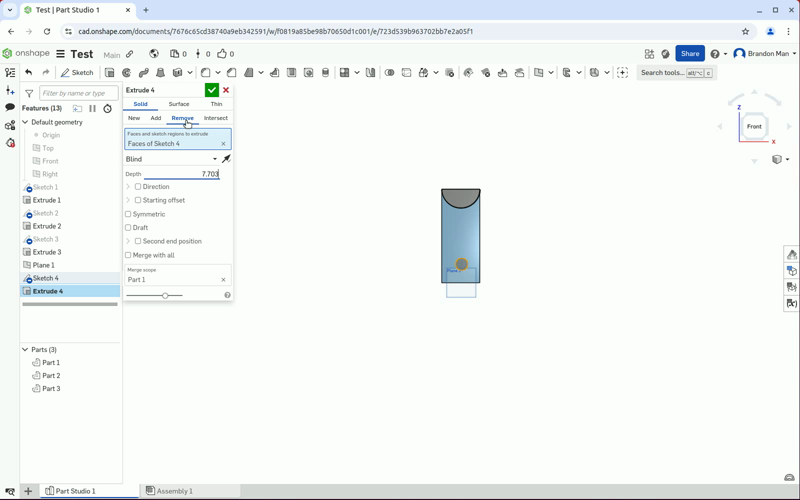
key(tab, 6)
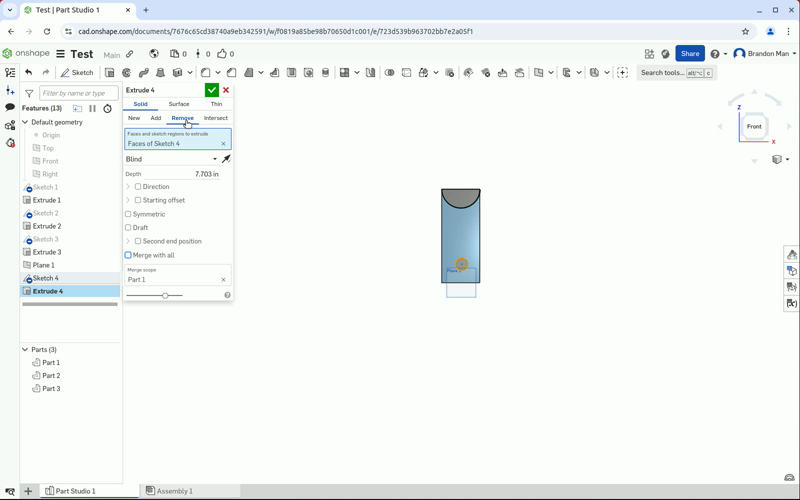
key(space)
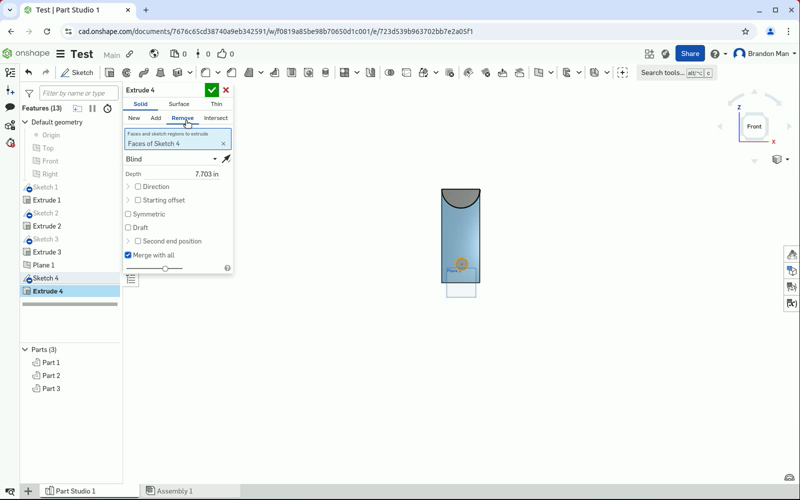
key(enter)
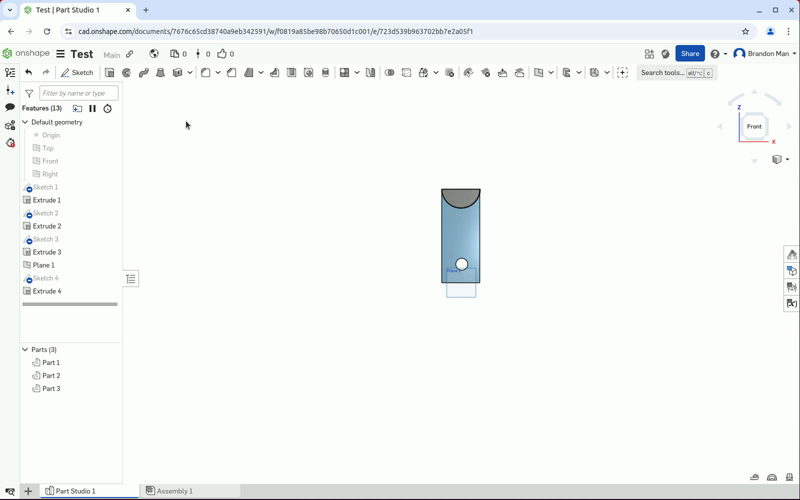
key(shift+h)
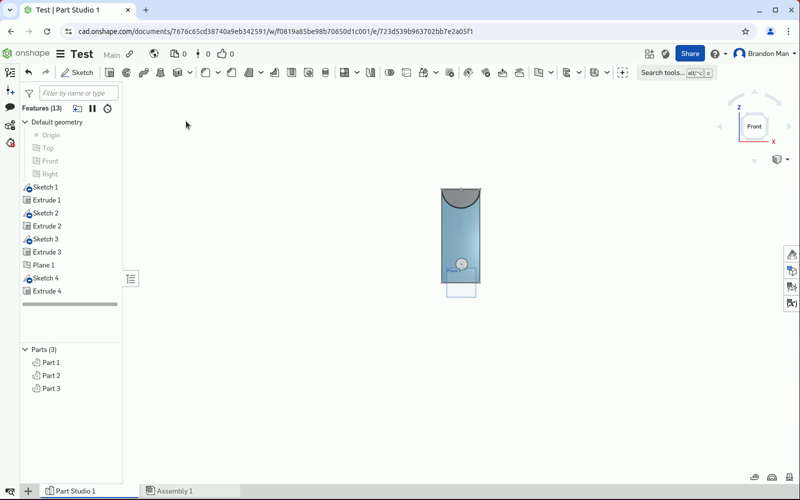
key(shift+h)
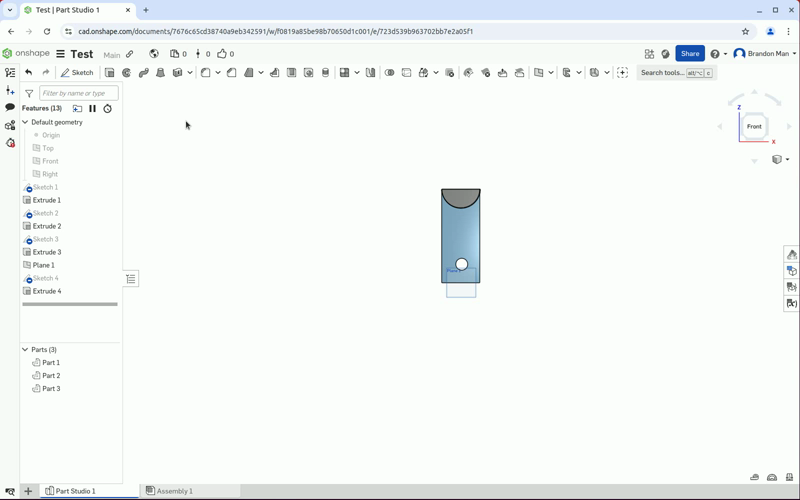
mouse_move(73, 189)
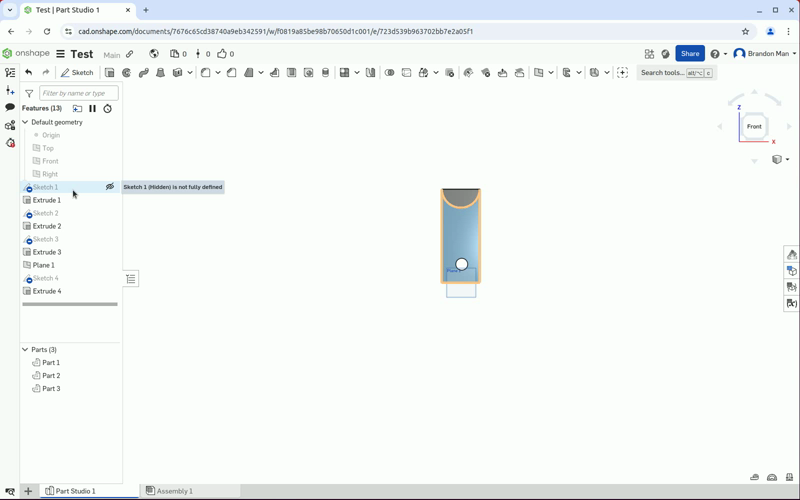
click(73, 189)
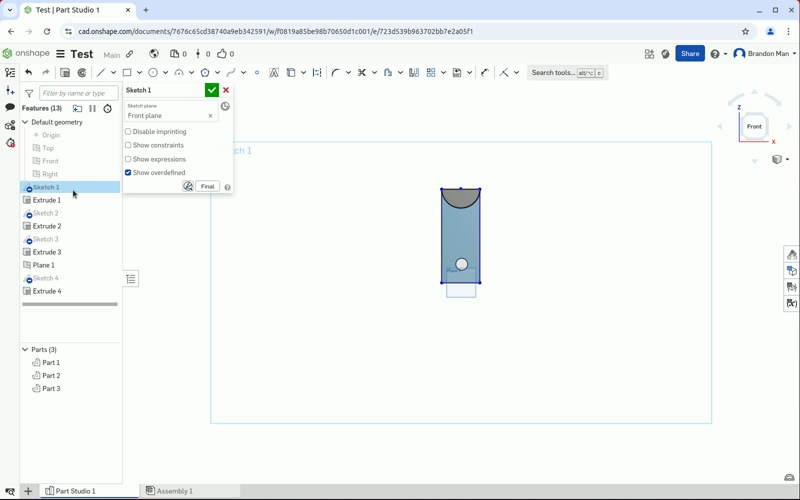
mouse_move(229, 92)
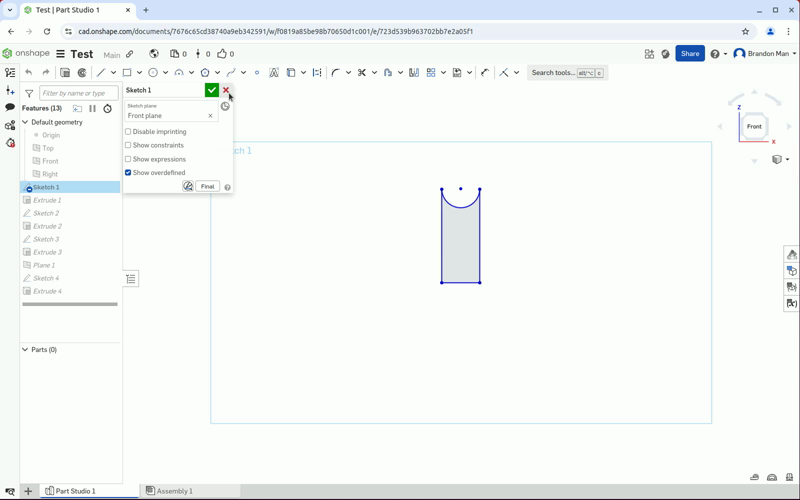
click(229, 92)
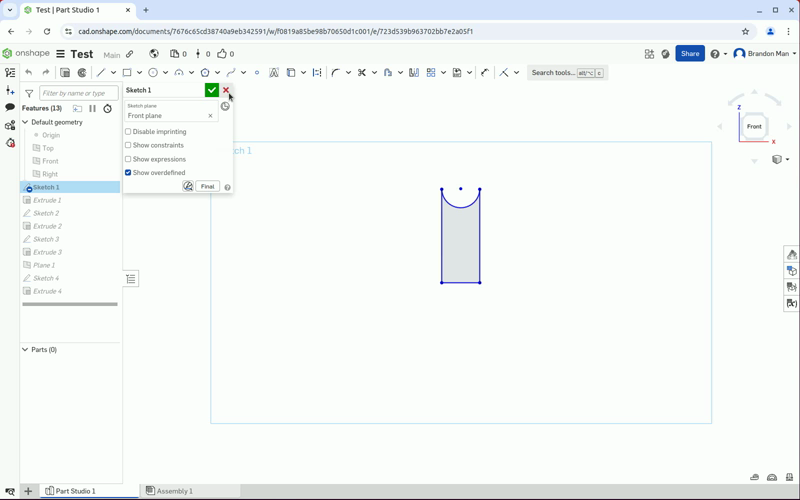
key(shift+s)
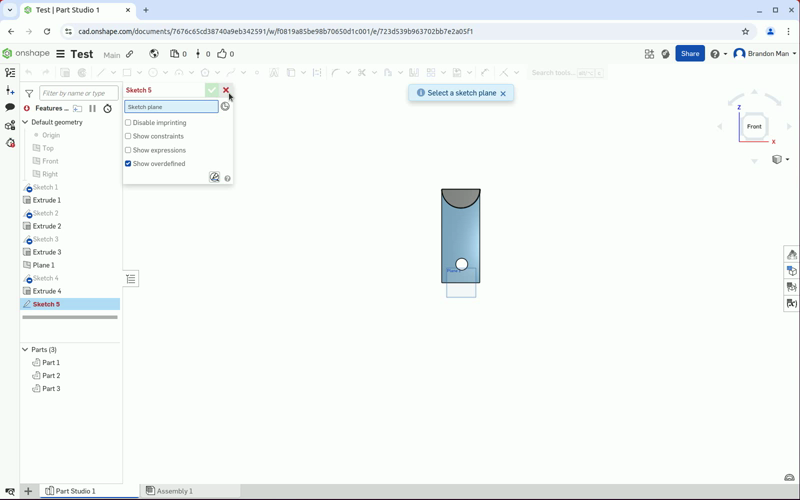
mouse_move(73, 267)
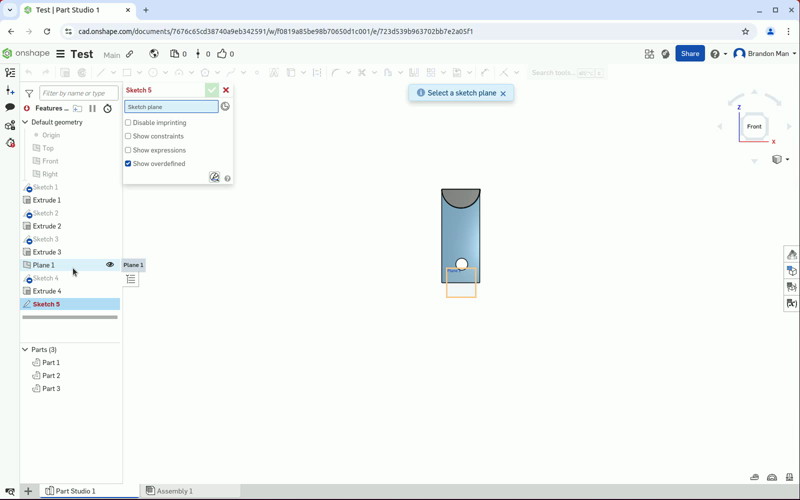
click(73, 267)
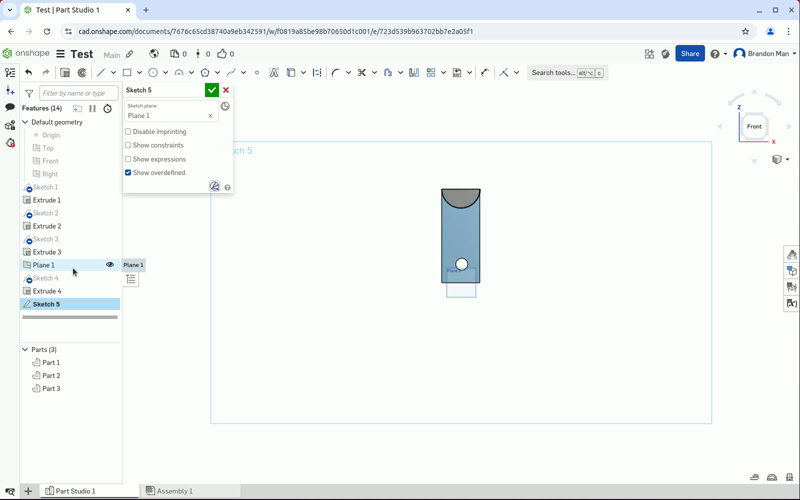
mouse_move(73, 352)
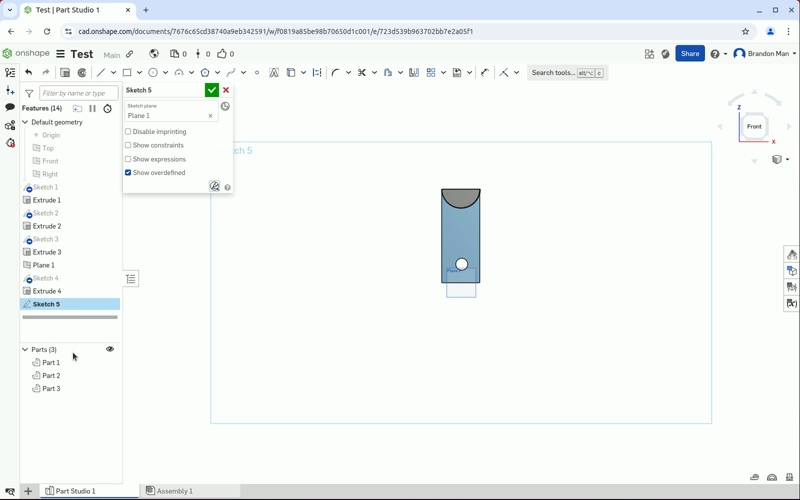
key(y)
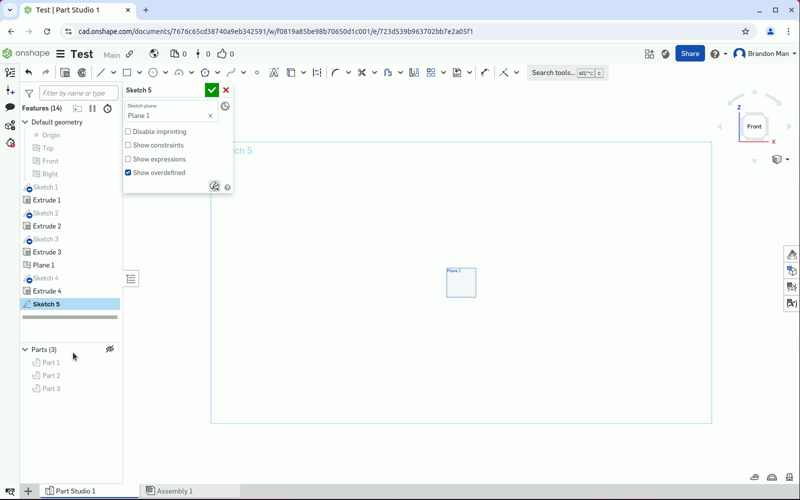
key(c)
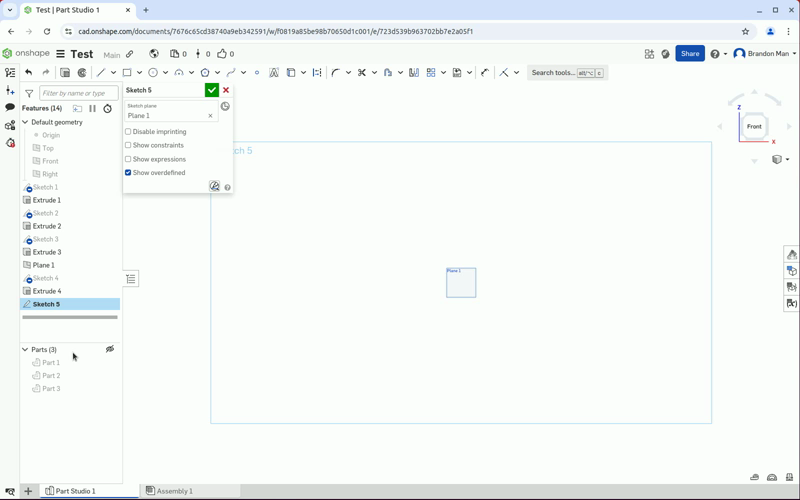
key_down(shift)
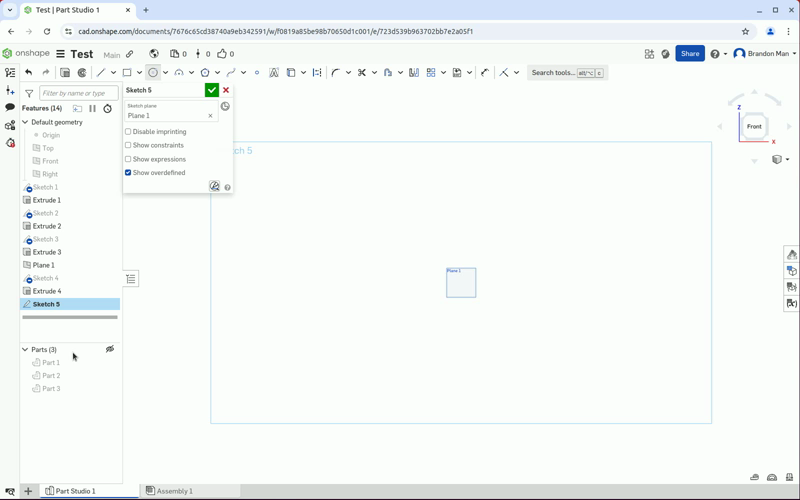
mouse_move(461, 226)
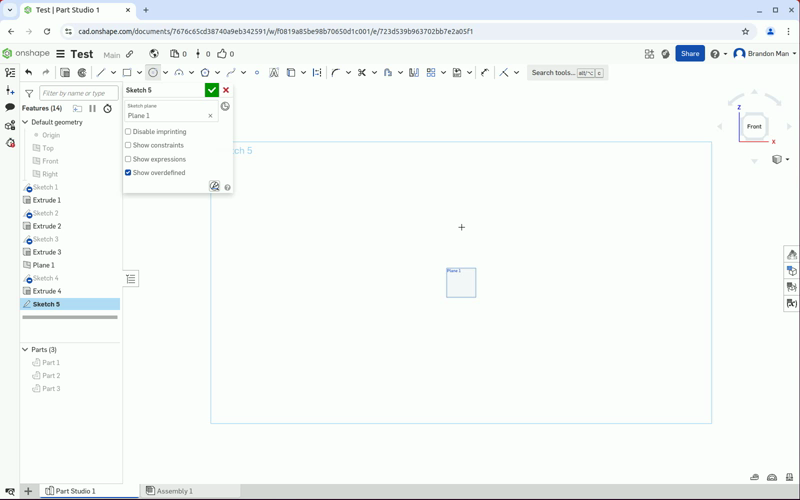
click(461, 226)
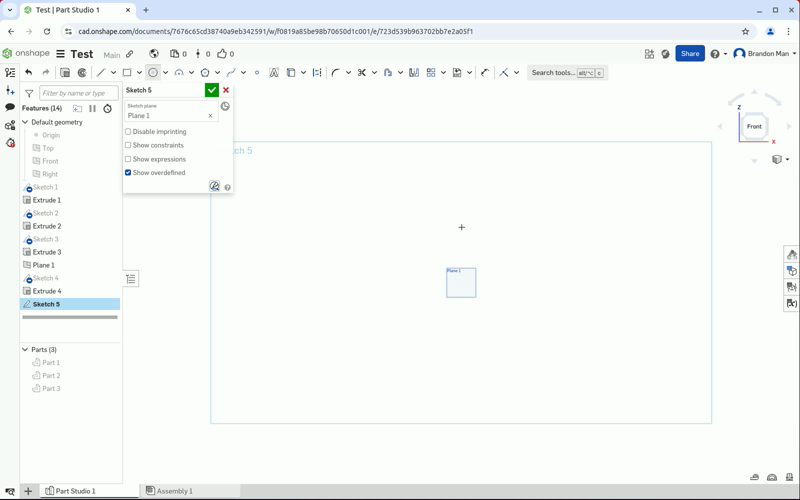
key_up(shift)
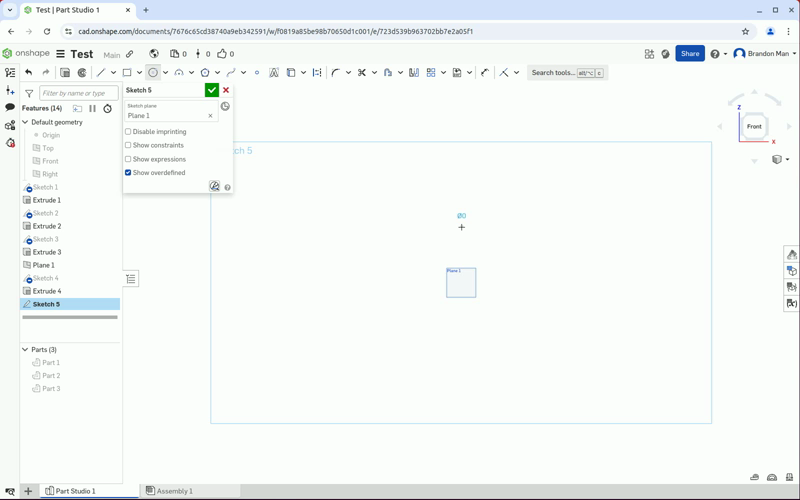
mouse_move(467, 226)
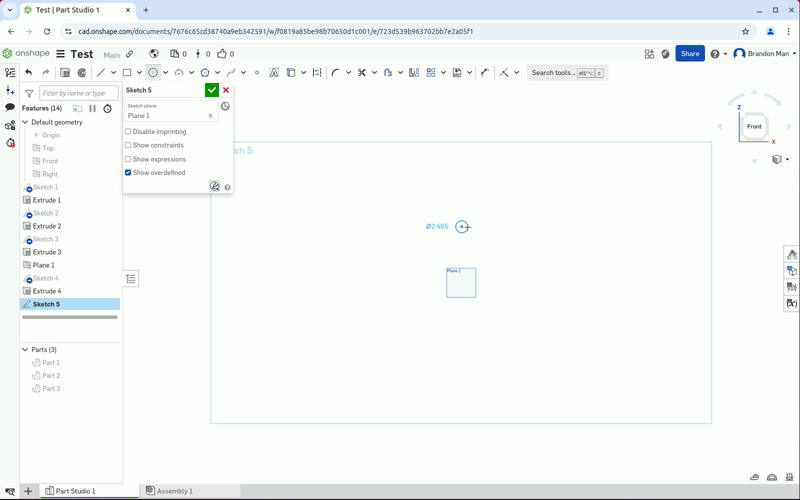
click(467, 226)
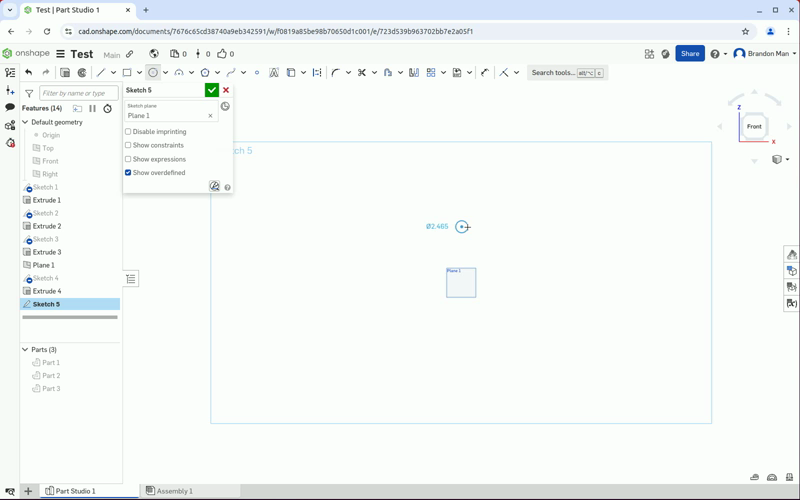
key(esc)
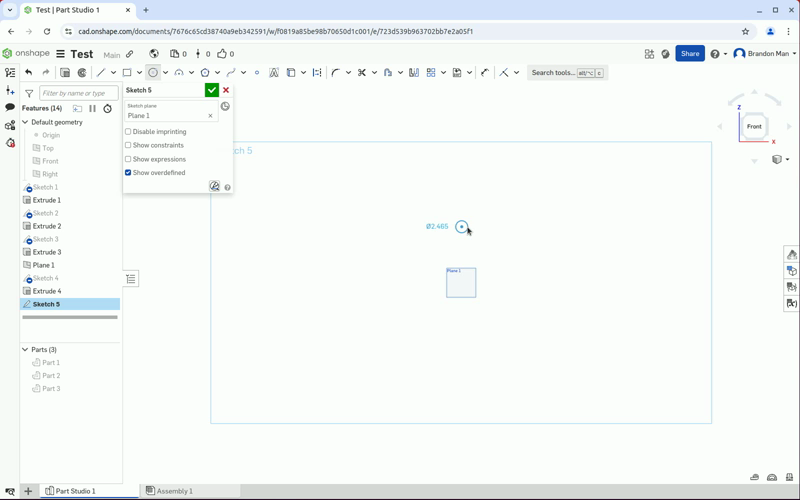
mouse_move(463, 224)
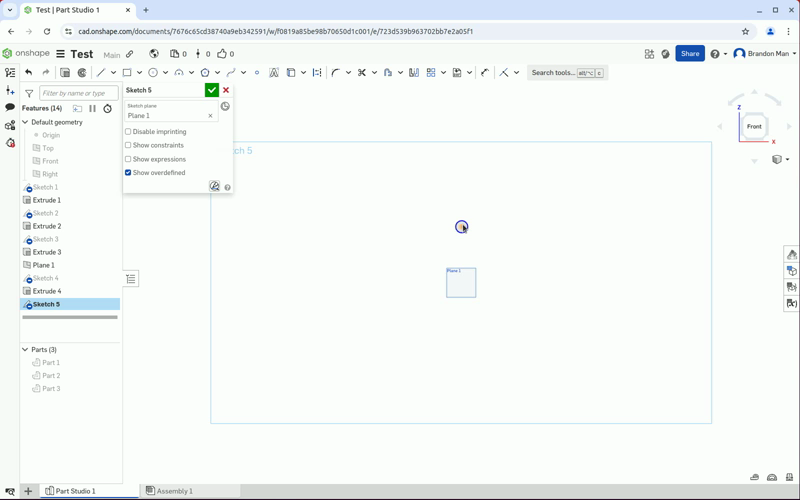
scroll(6)
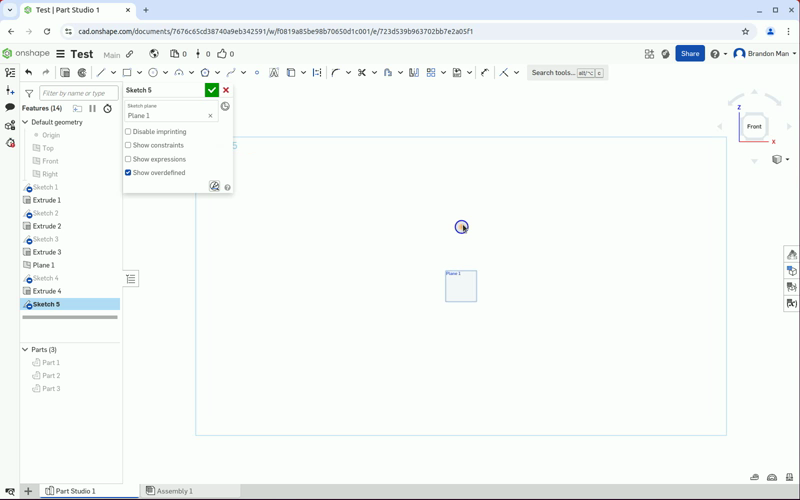
scroll(6)
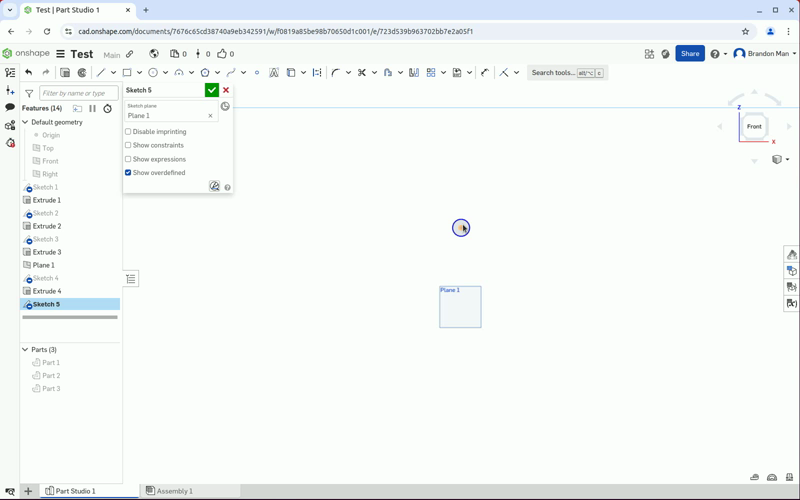
scroll(6)
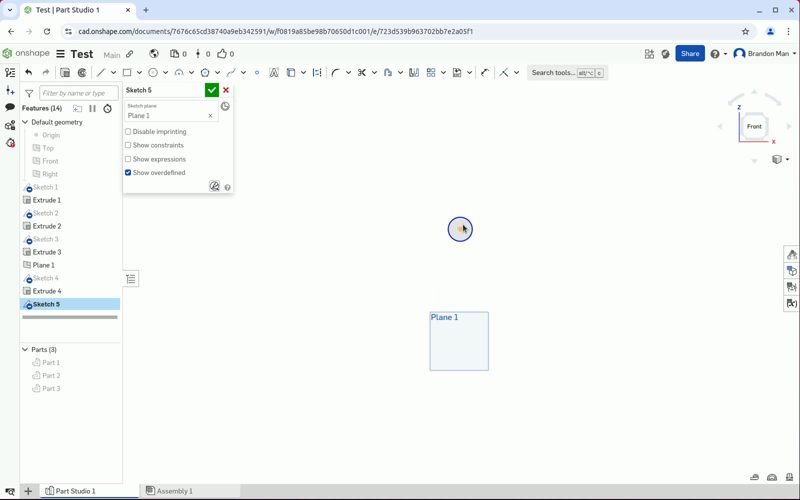
scroll(6)
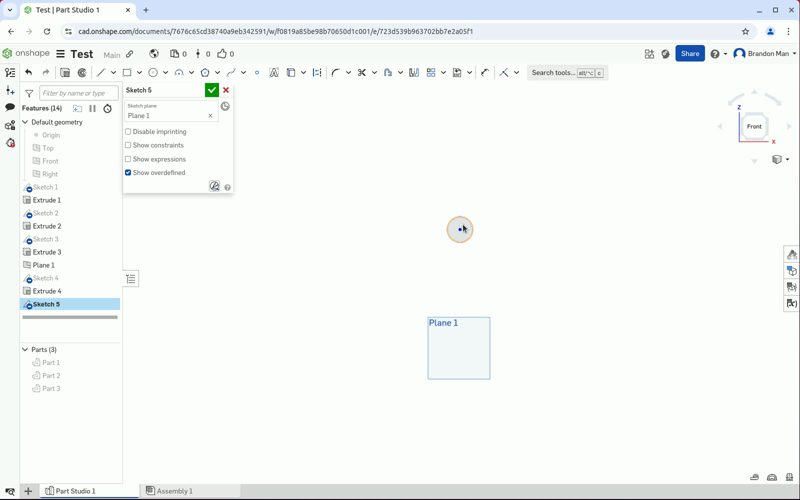
scroll(6)
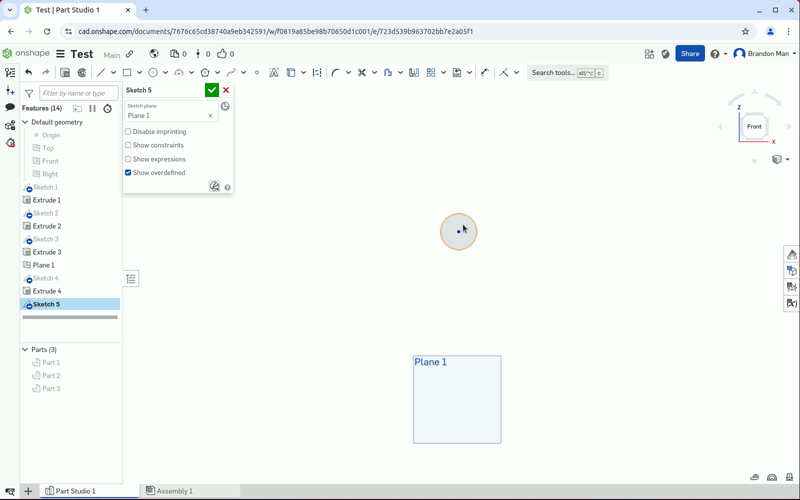
scroll(6)
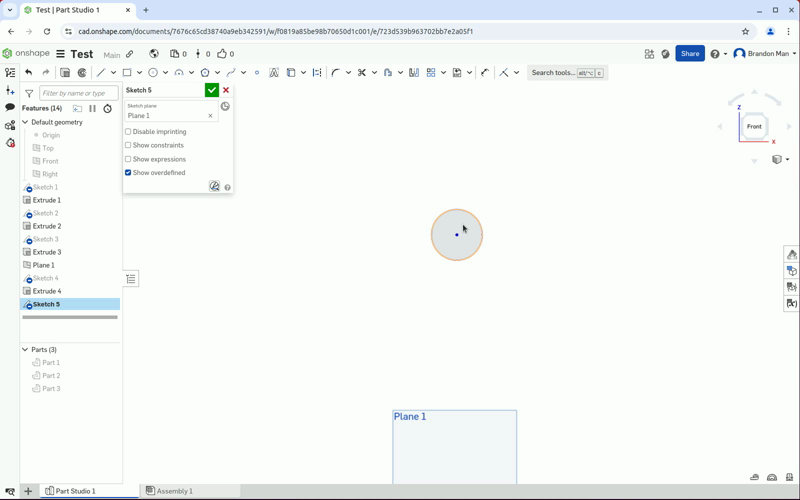
scroll(6)
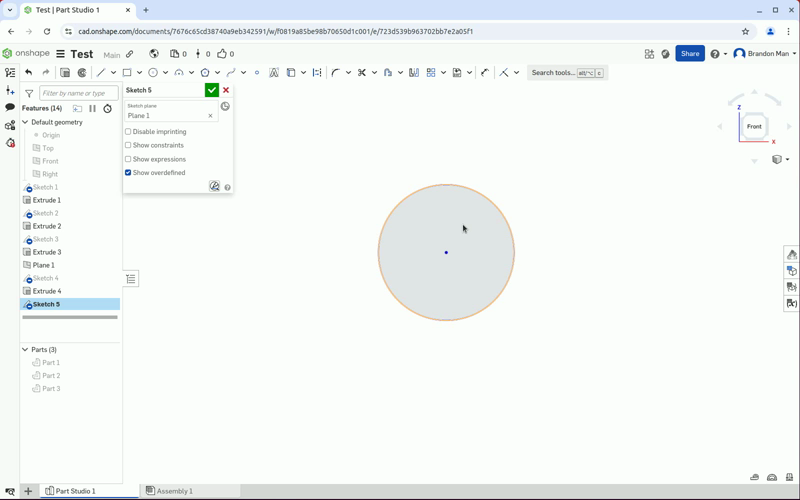
click(463, 224)
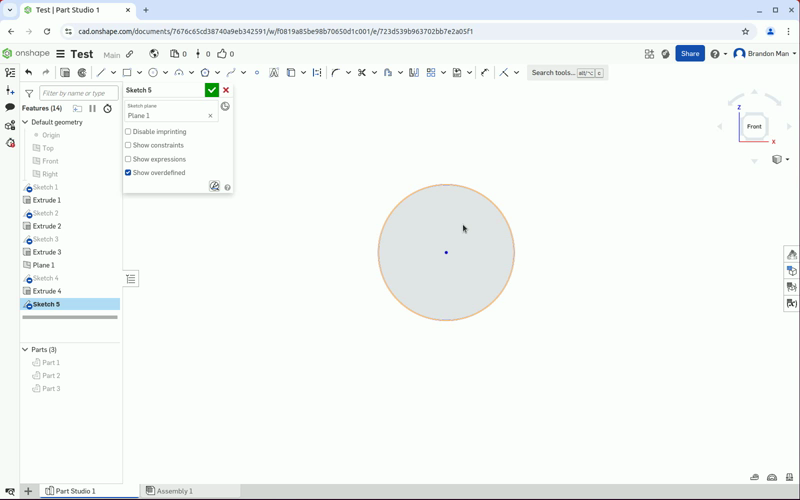
scroll(-6)
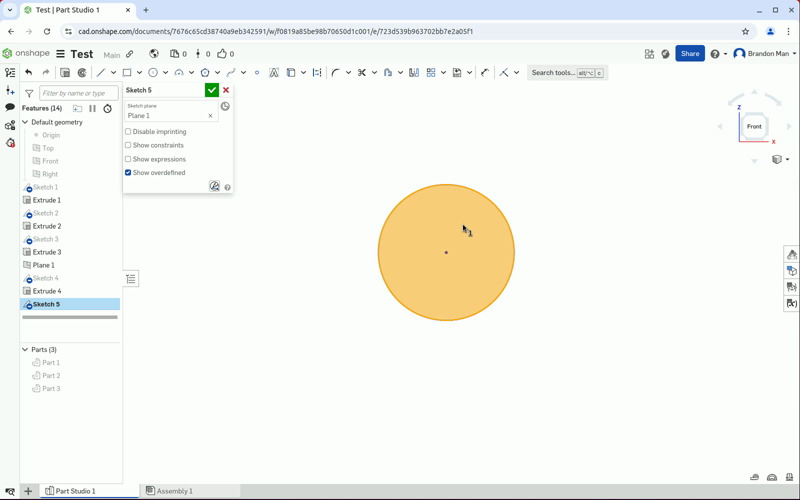
scroll(-6)
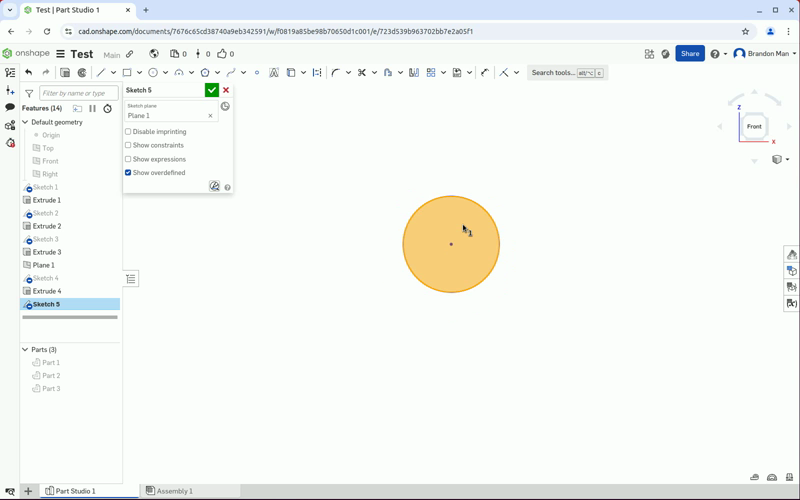
scroll(-6)
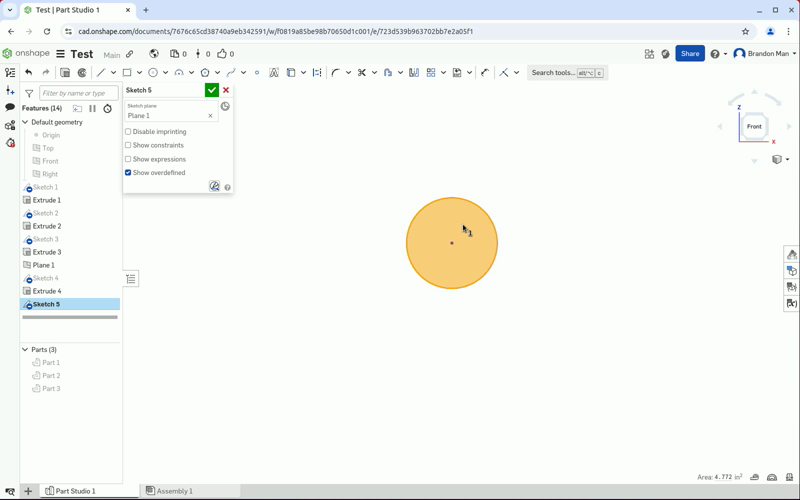
scroll(-6)
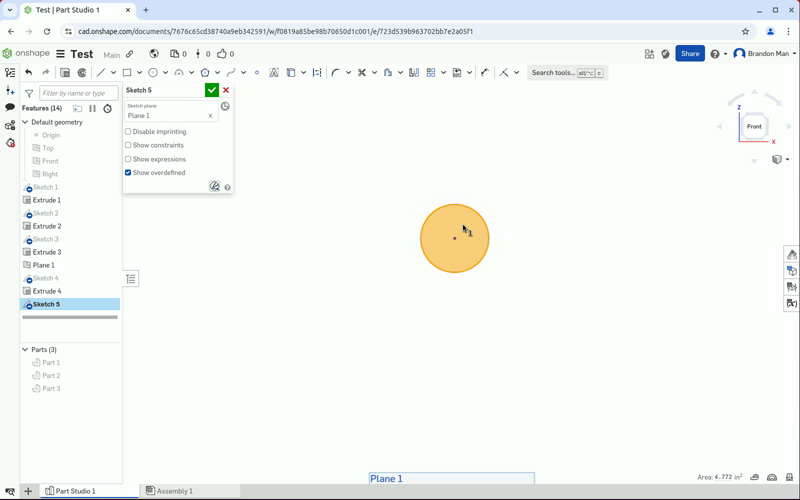
scroll(-6)
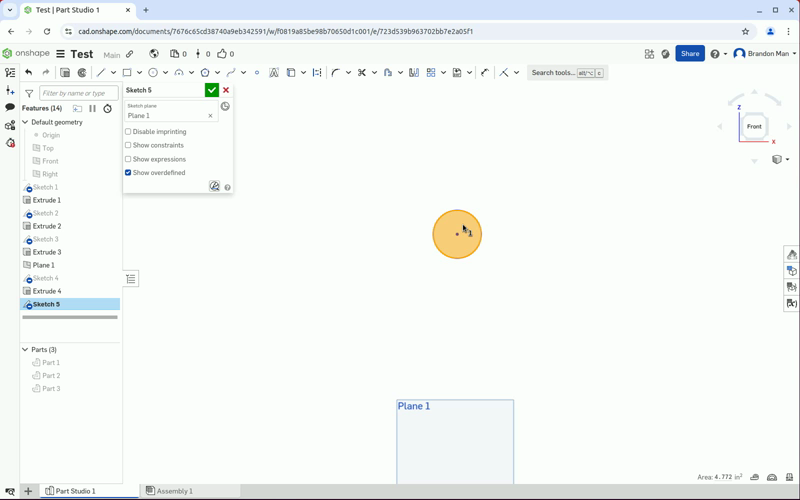
scroll(-6)
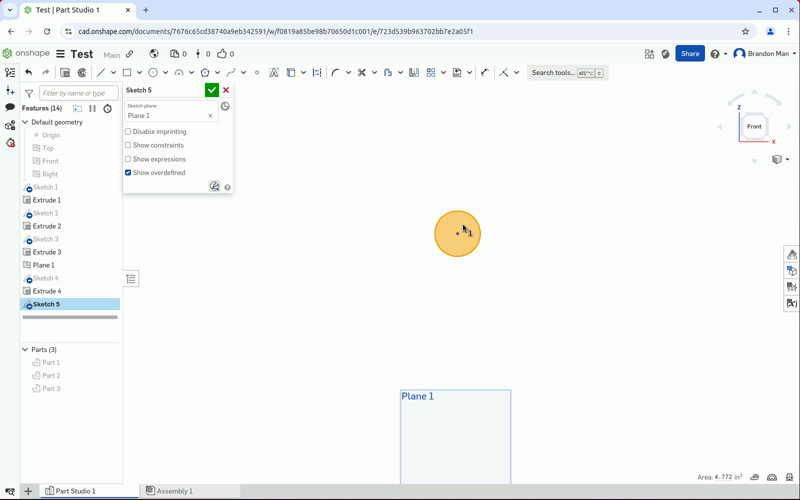
scroll(-6)
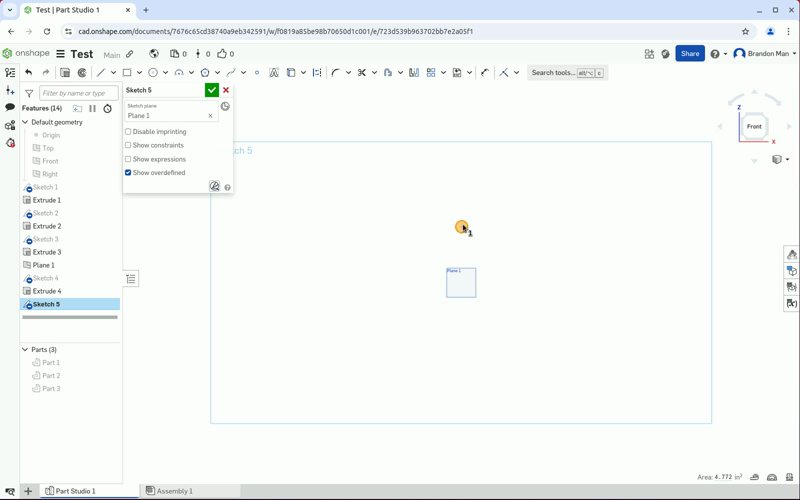
mouse_move(73, 352)
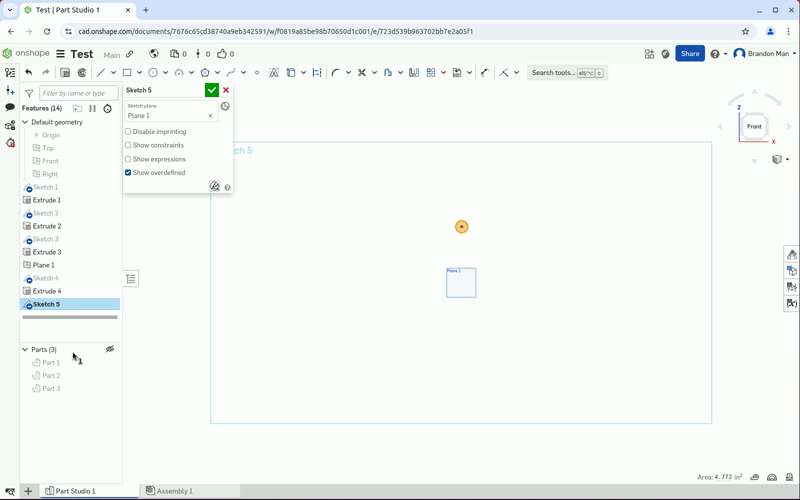
key(shift+y)
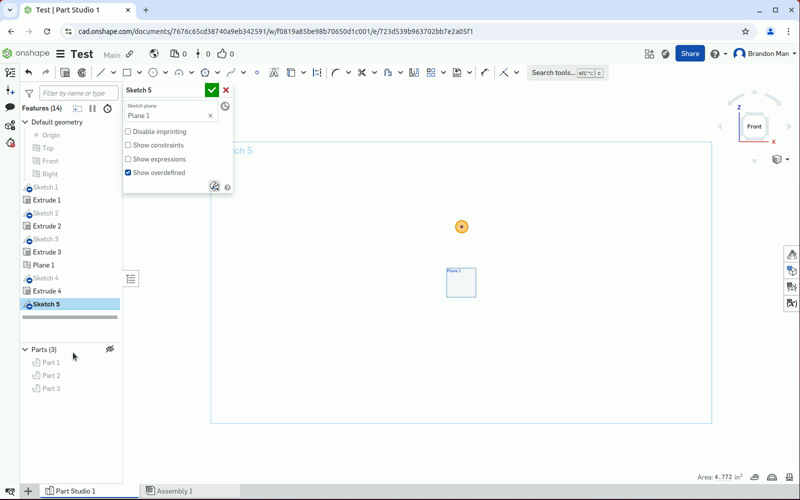
key(shift+e)
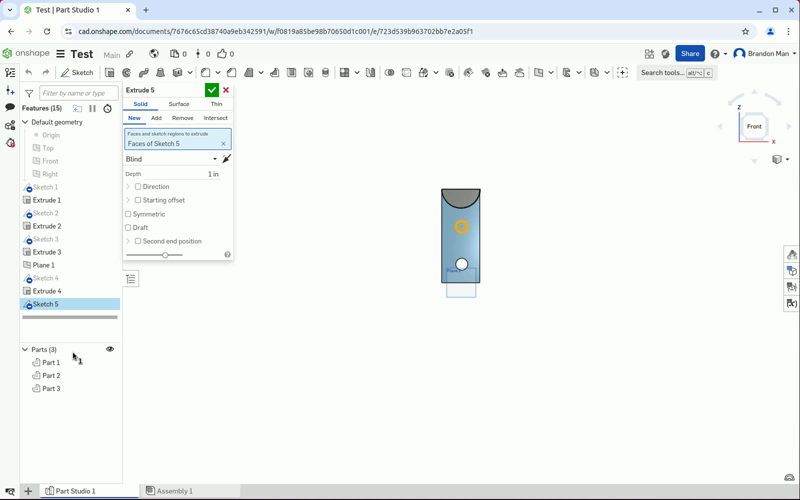
mouse_move(143, 106)
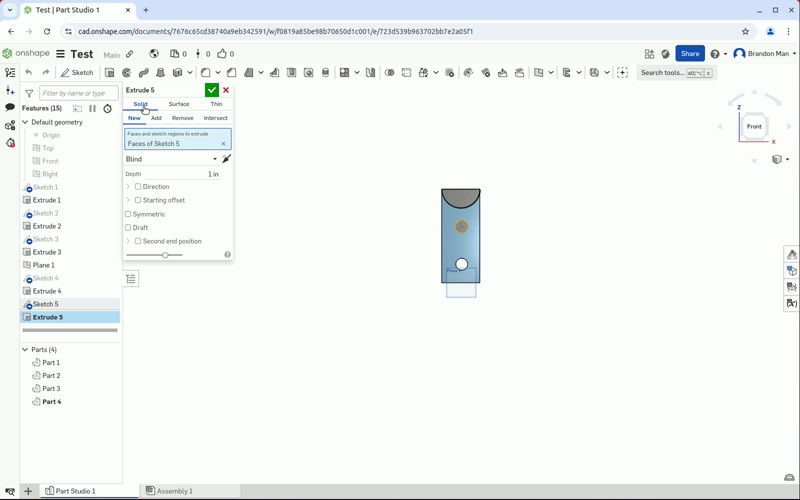
click(143, 106)
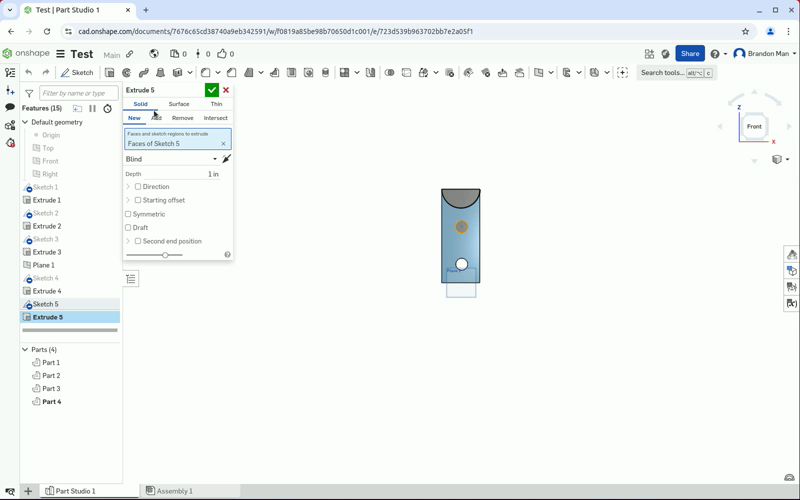
mouse_move(186, 120)
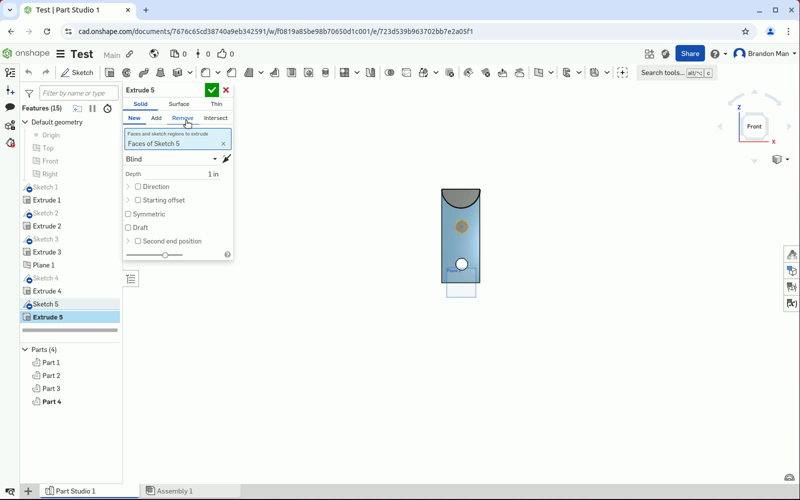
click(186, 120)
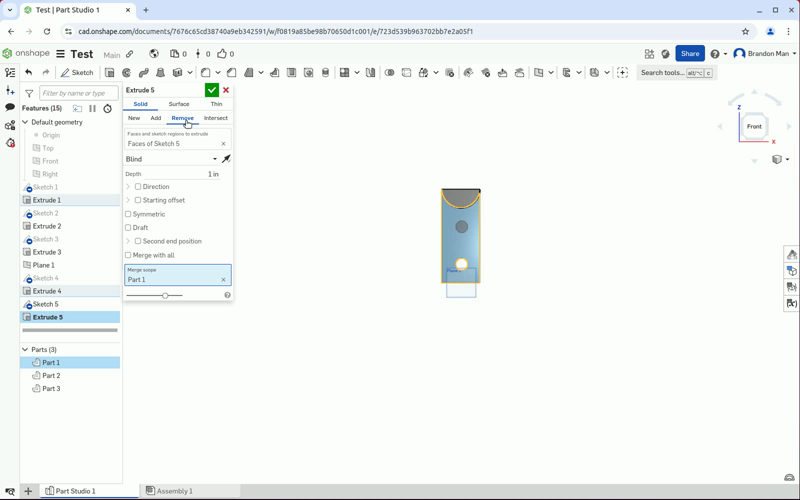
key(tab, 4)
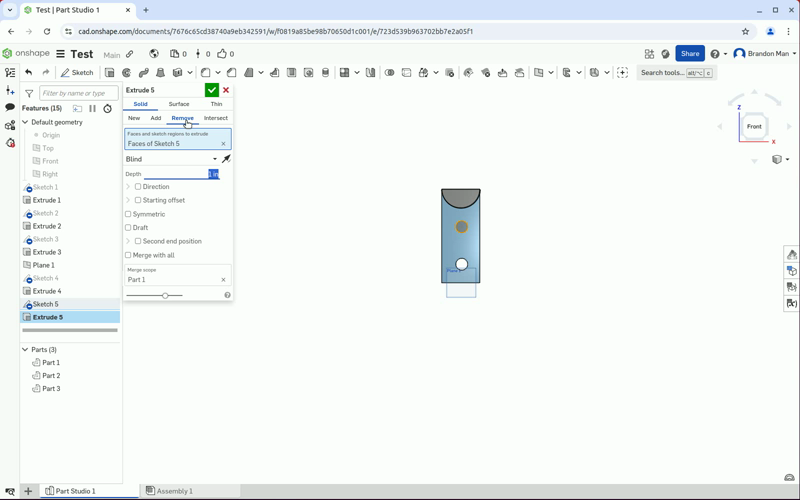
text(7.703)
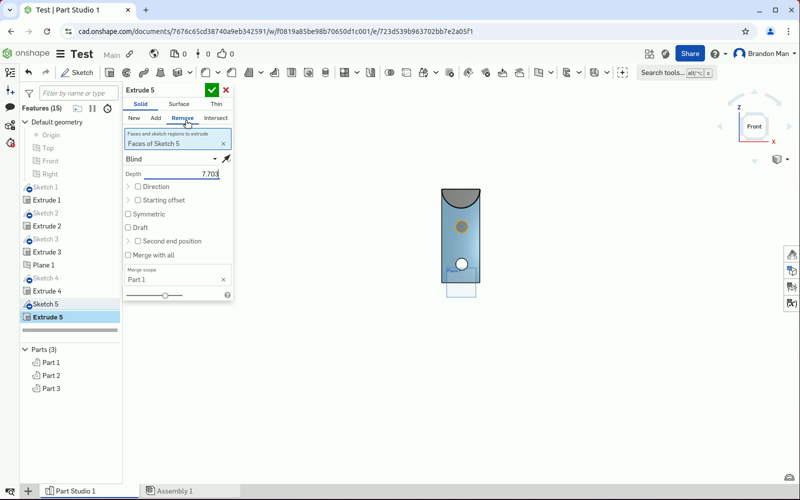
key(tab, 6)
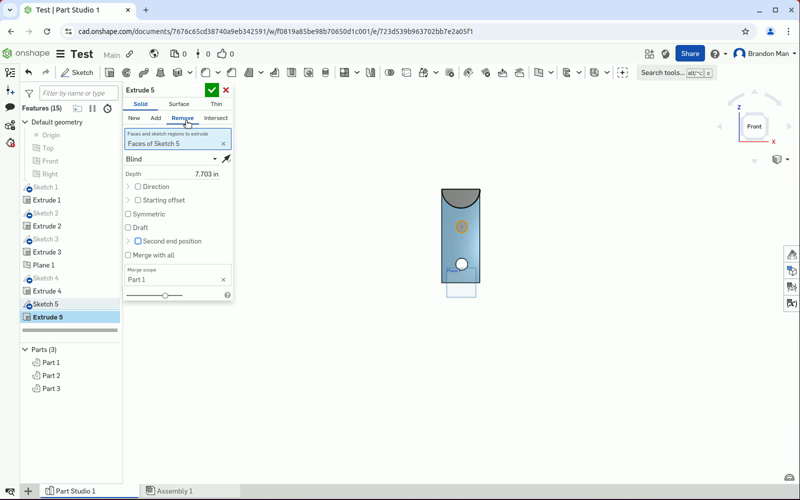
key(space)
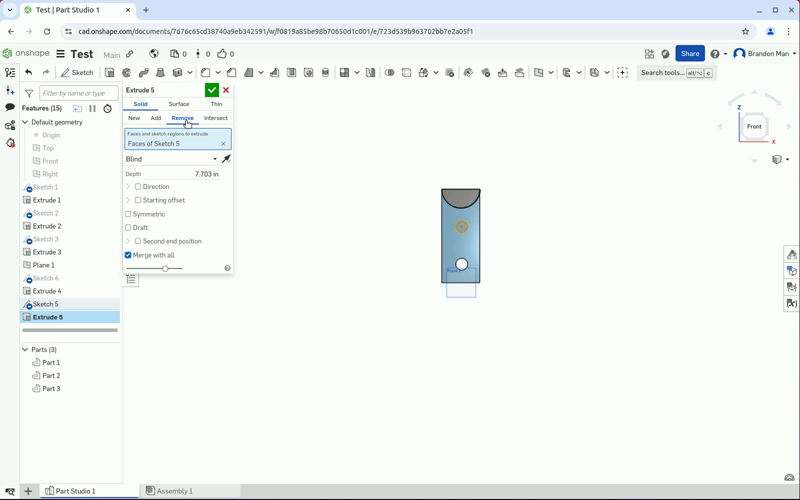
key(enter)
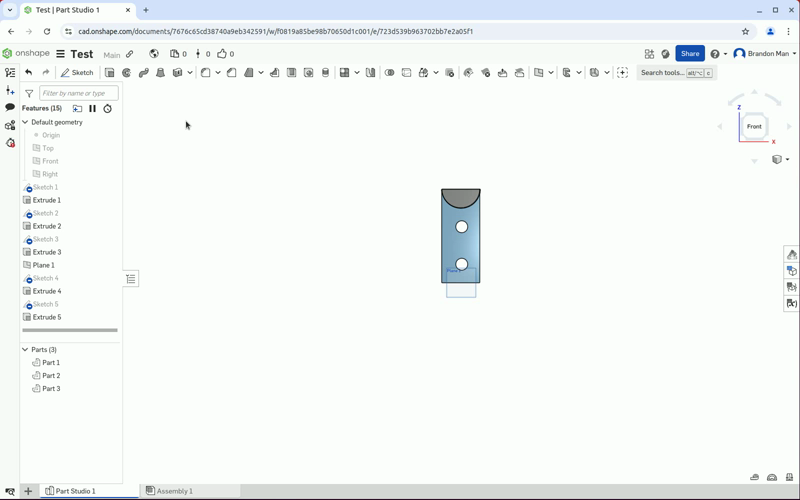
key(shift+h)
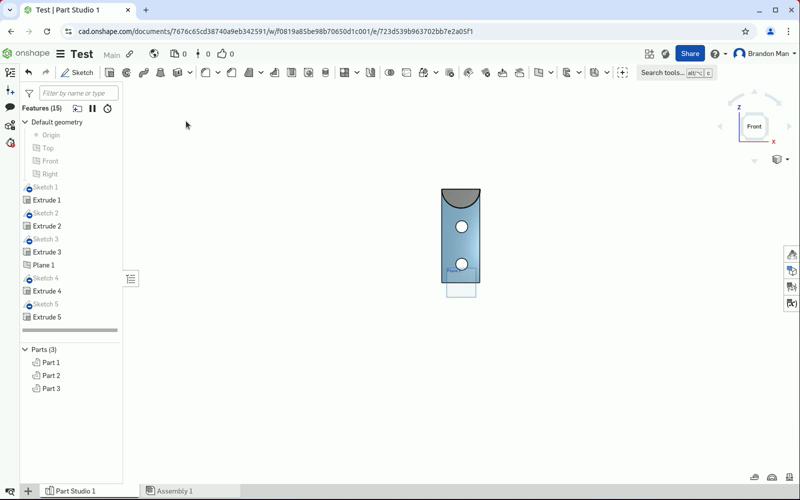
key(shift+h)
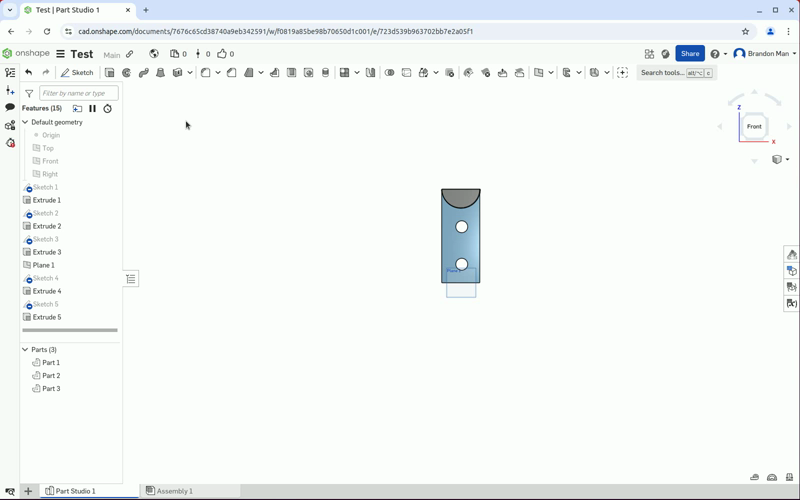
mouse_move(73, 189)
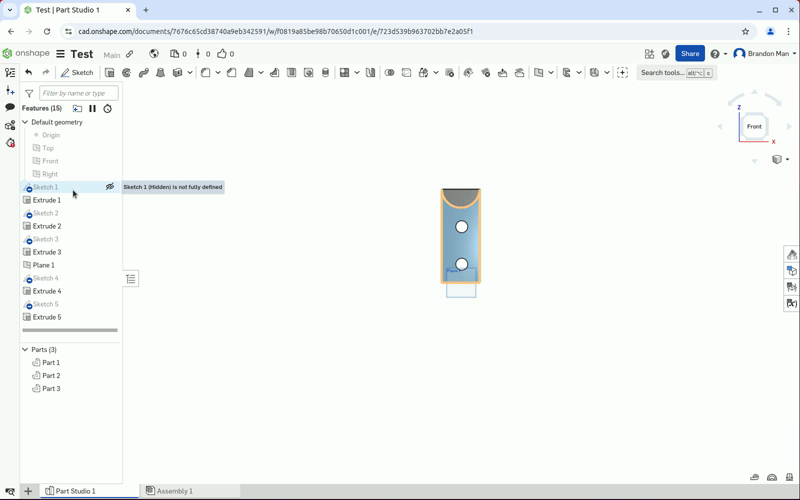
click(73, 189)
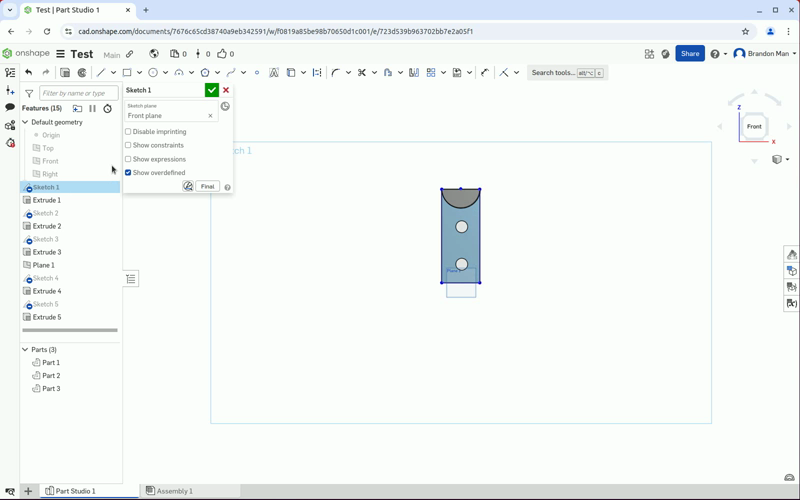
mouse_move(229, 92)
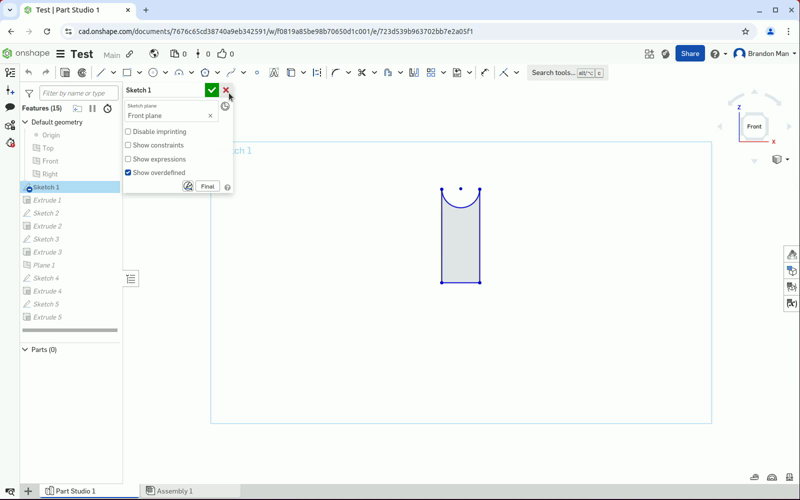
click(229, 92)
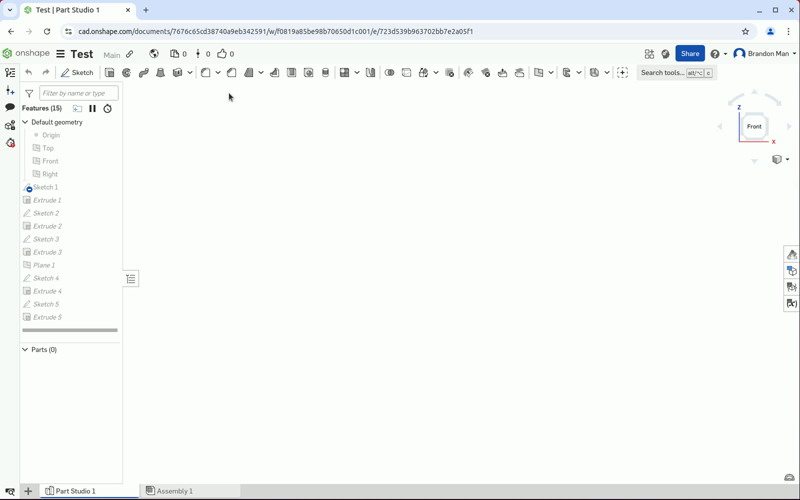
key(shift+s)
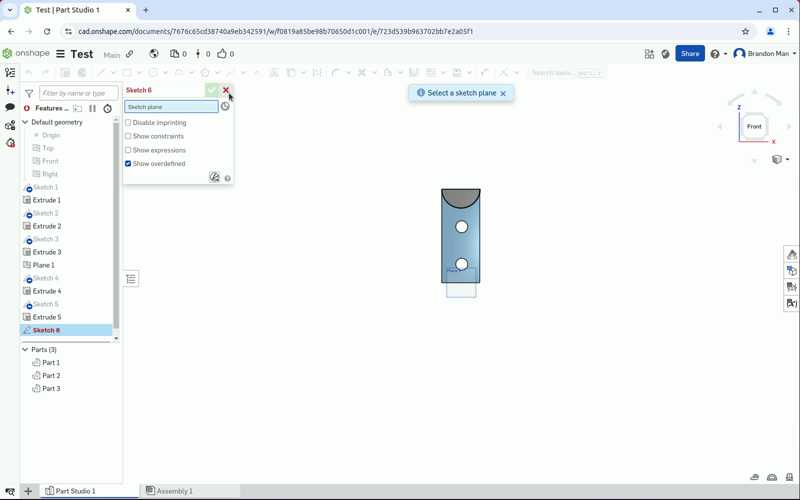
mouse_move(69, 267)
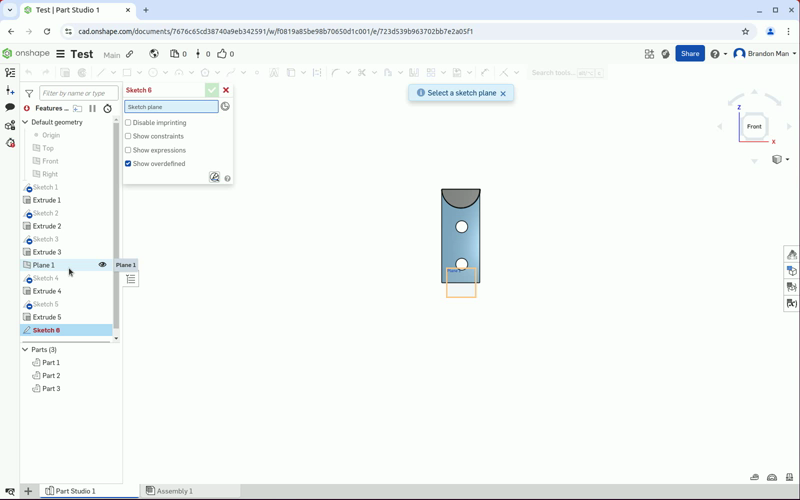
click(69, 267)
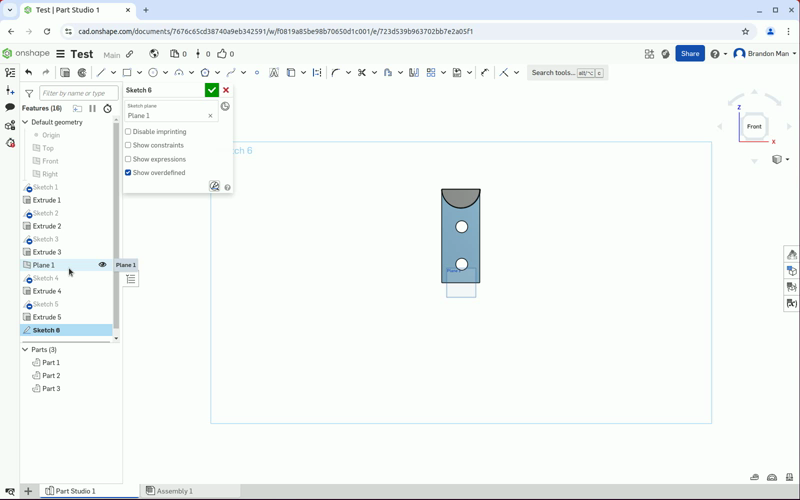
mouse_move(73, 352)
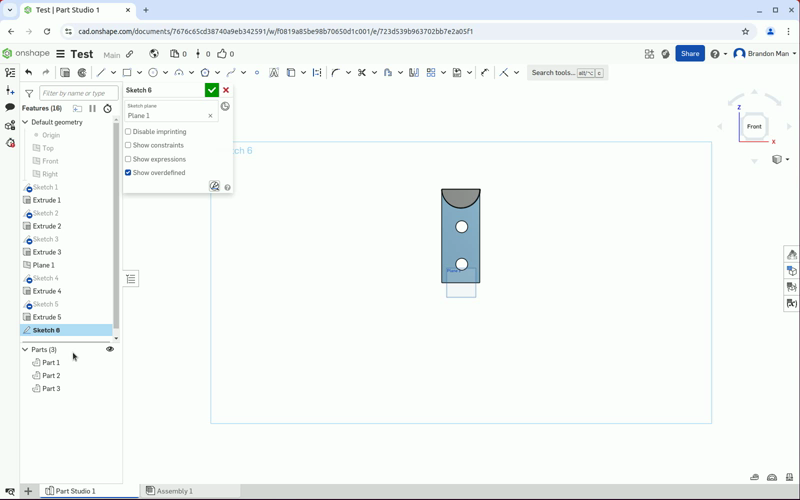
key(y)
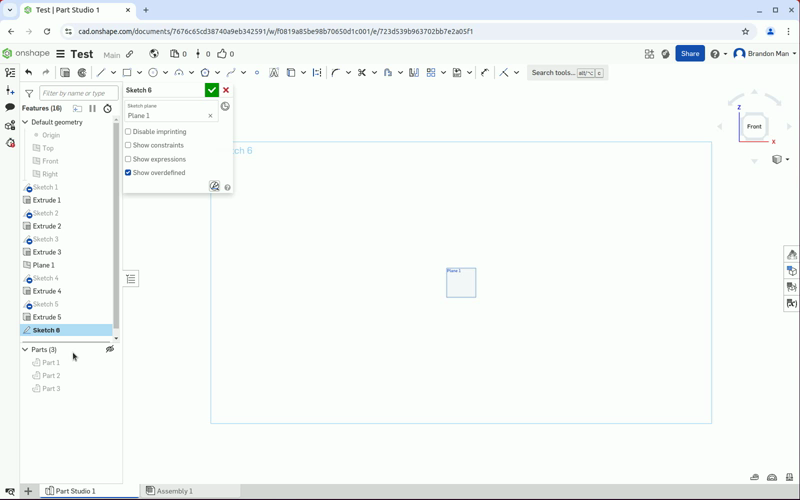
key(c)
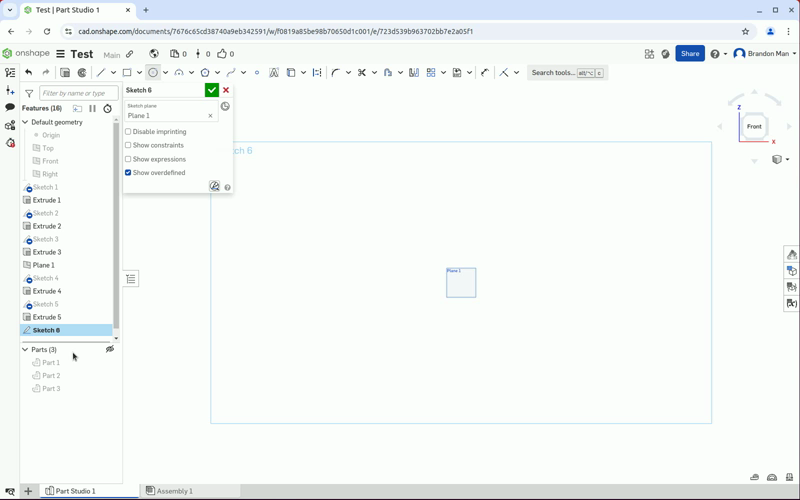
key_down(shift)
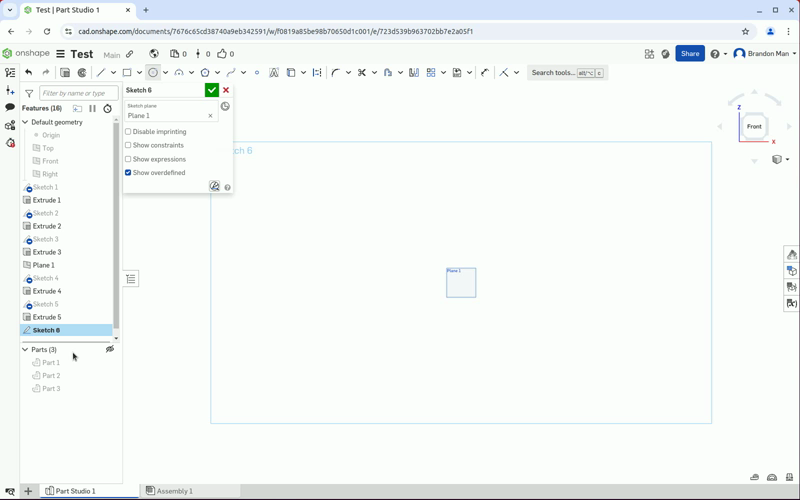
mouse_move(461, 189)
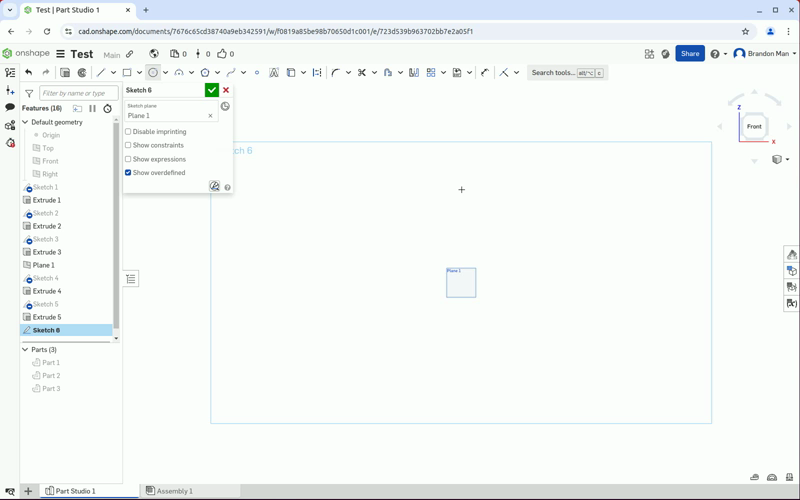
click(461, 189)
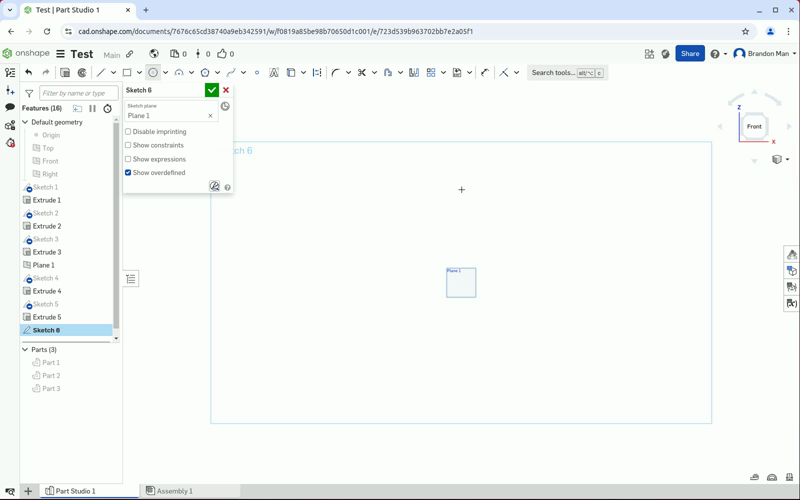
key_up(shift)
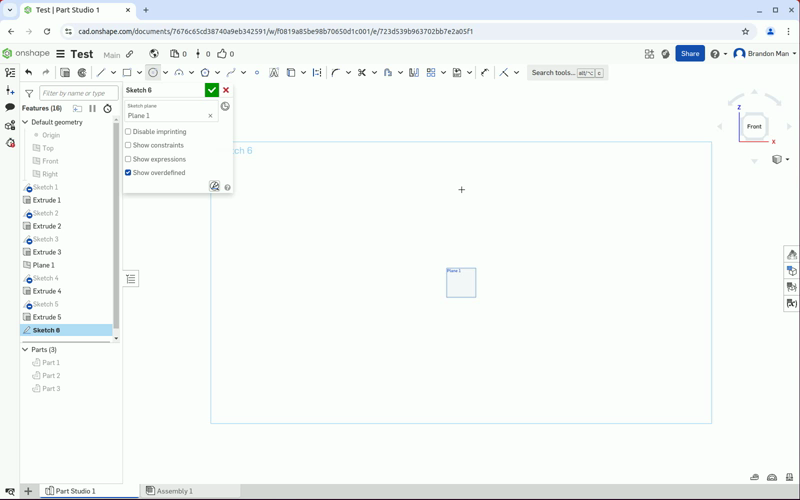
mouse_move(467, 189)
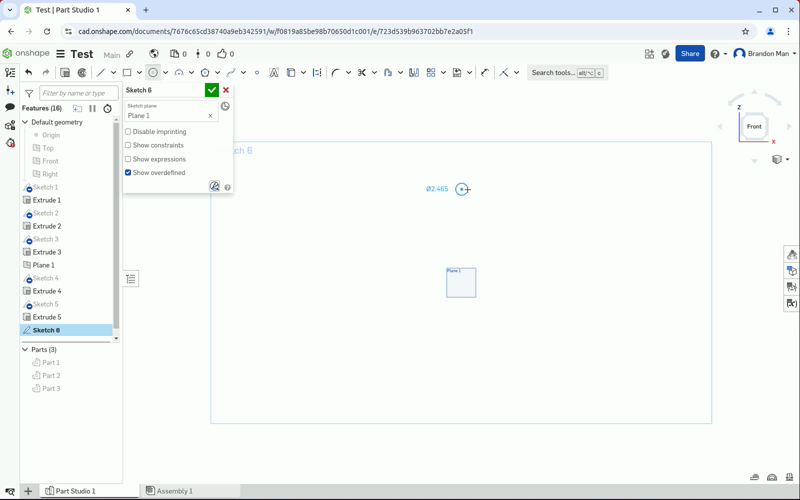
click(467, 189)
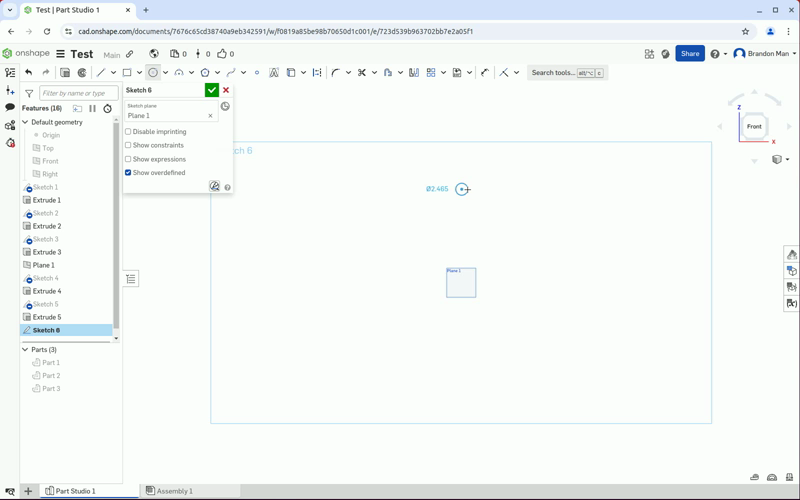
key(esc)
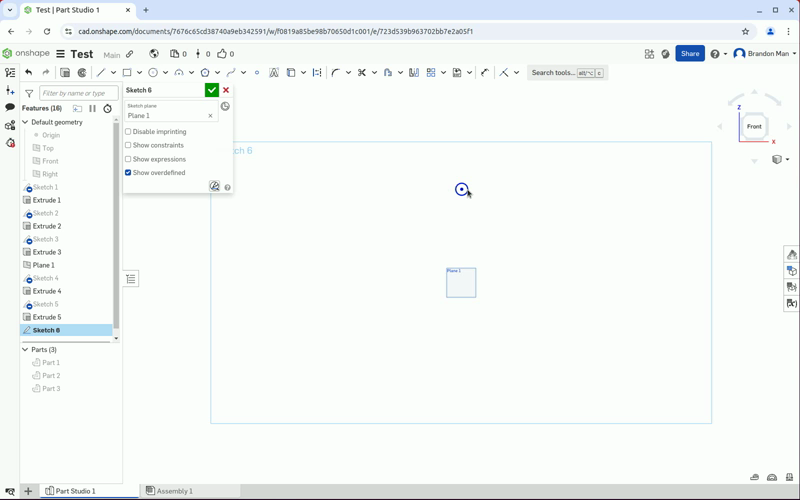
mouse_move(459, 191)
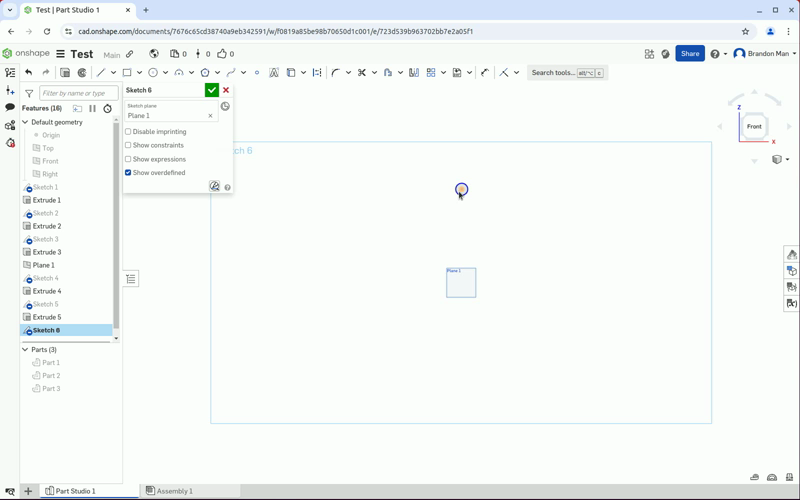
scroll(6)
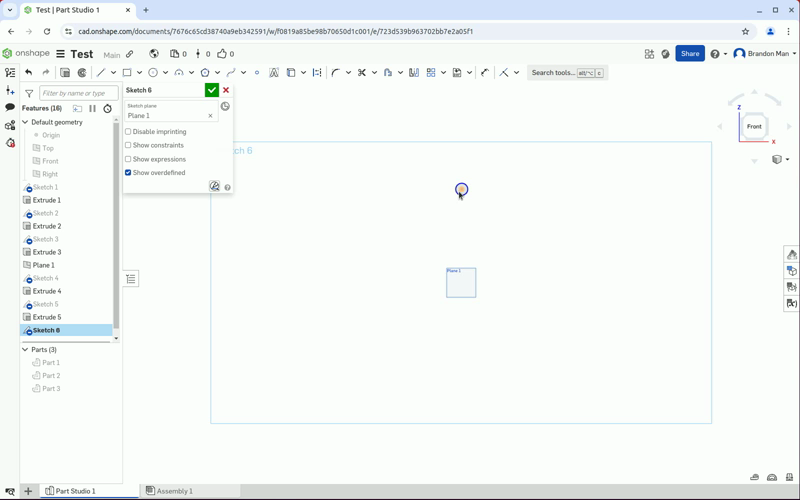
scroll(6)
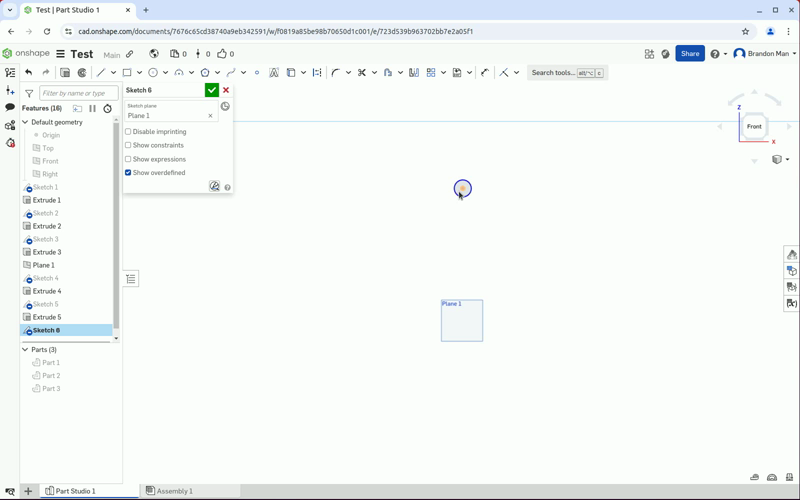
scroll(6)
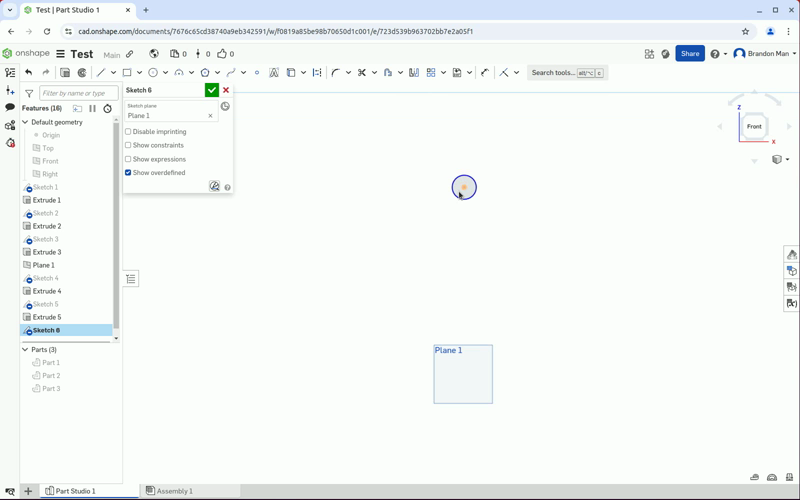
scroll(6)
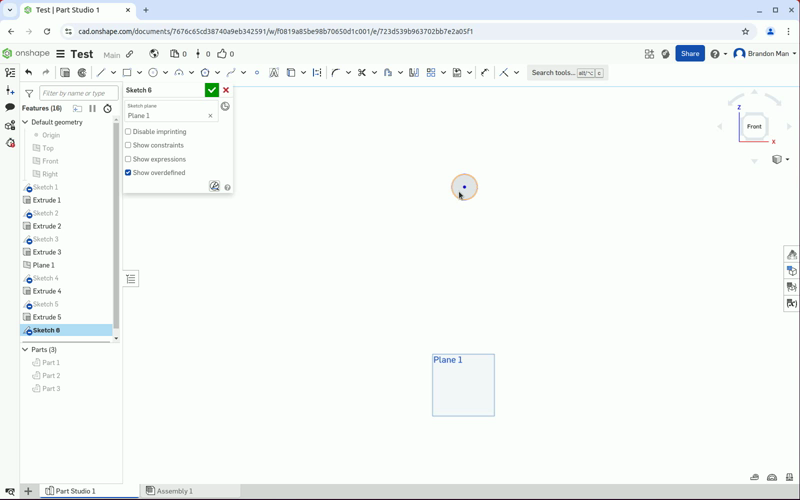
scroll(6)
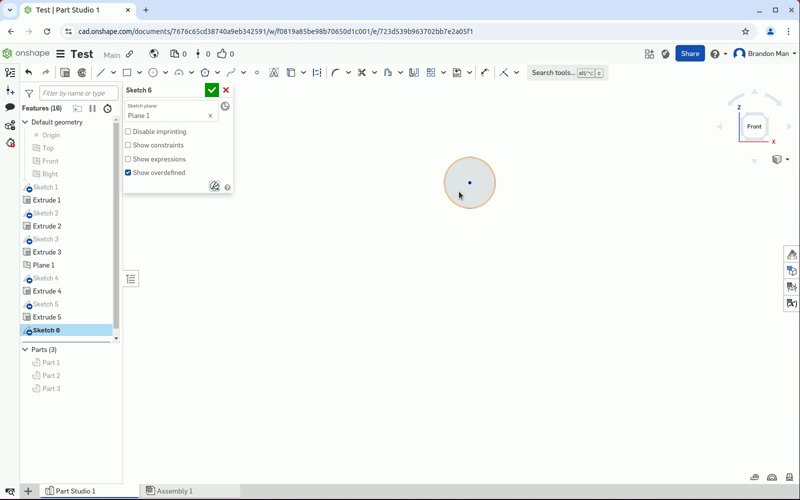
scroll(6)
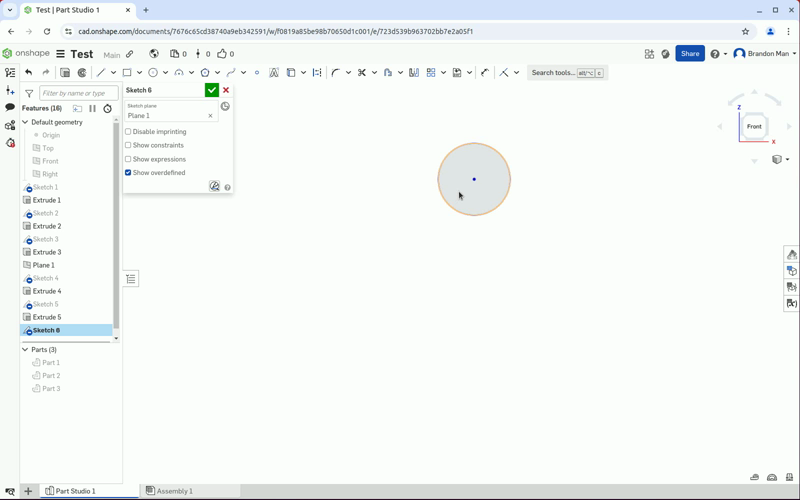
scroll(6)
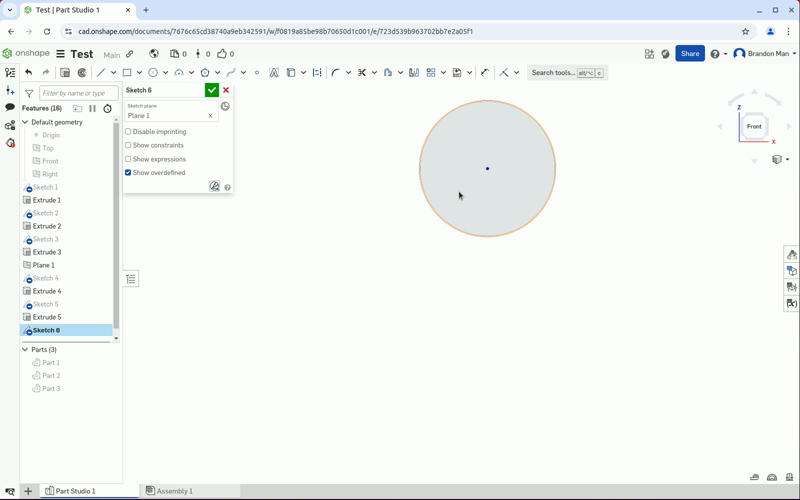
click(459, 191)
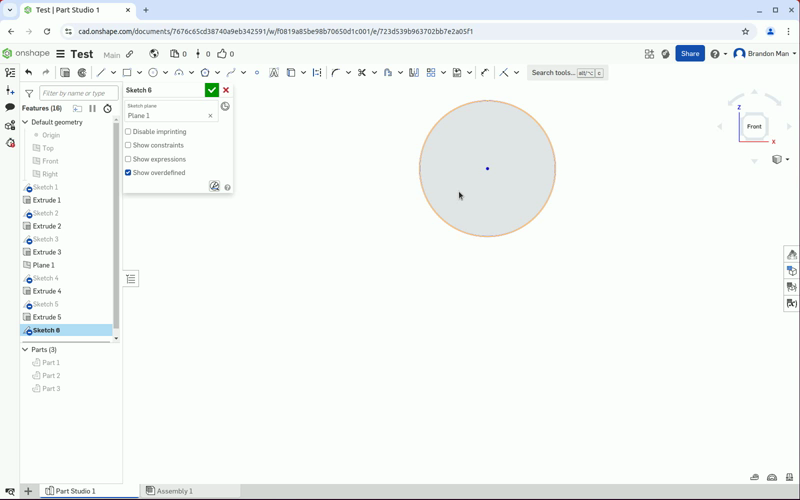
scroll(-6)
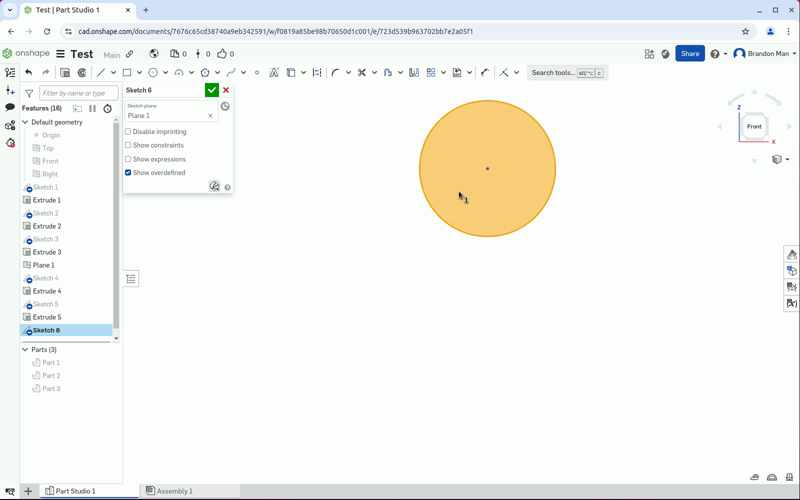
scroll(-6)
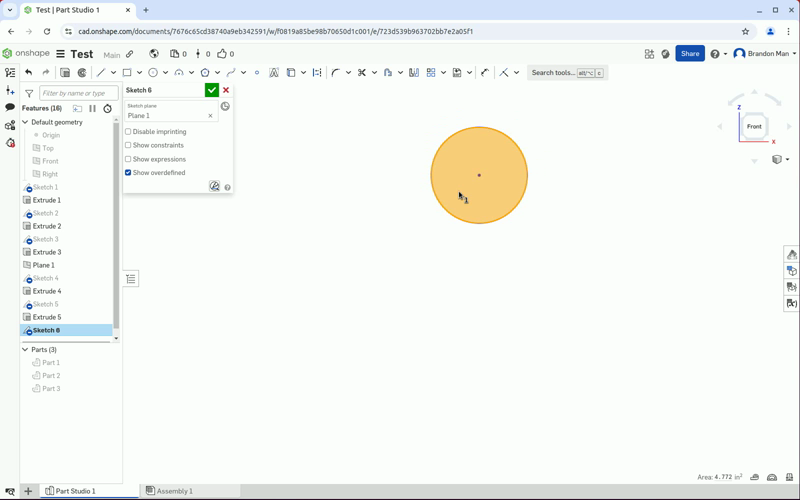
scroll(-6)
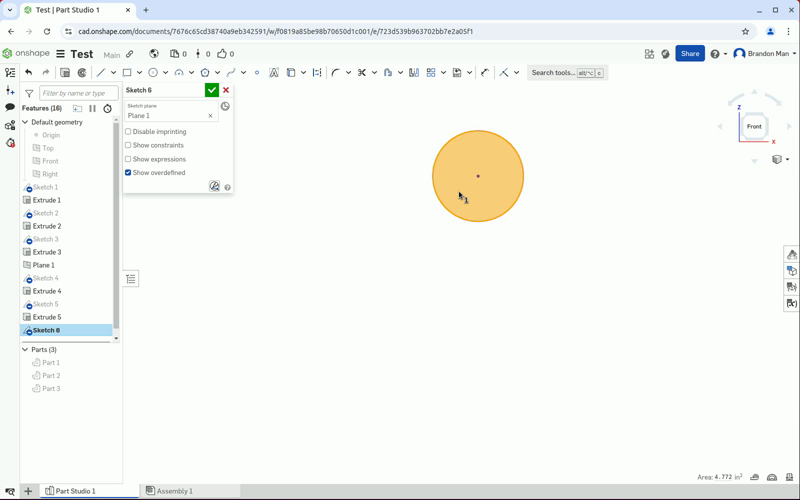
scroll(-6)
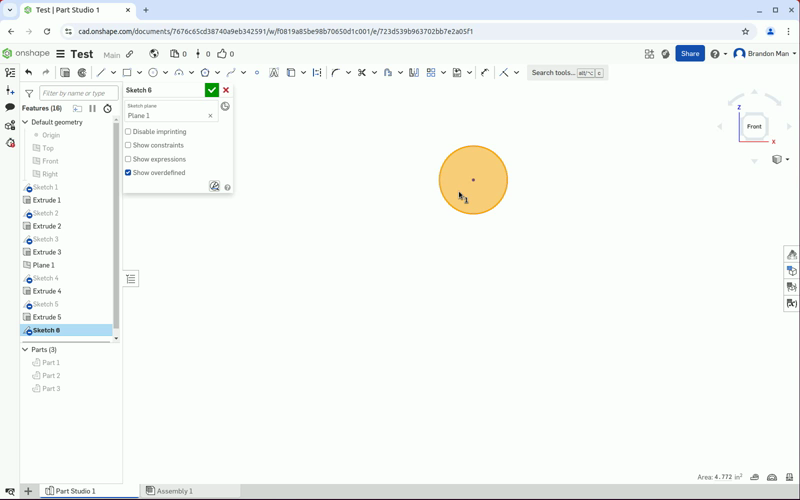
scroll(-6)
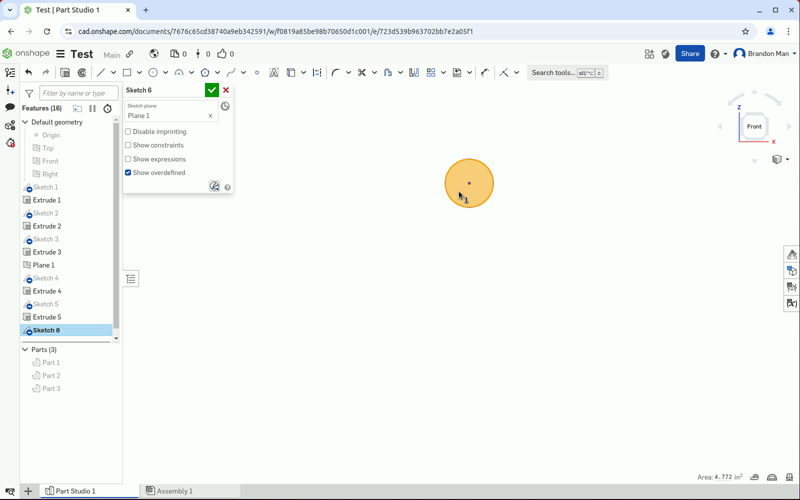
scroll(-6)
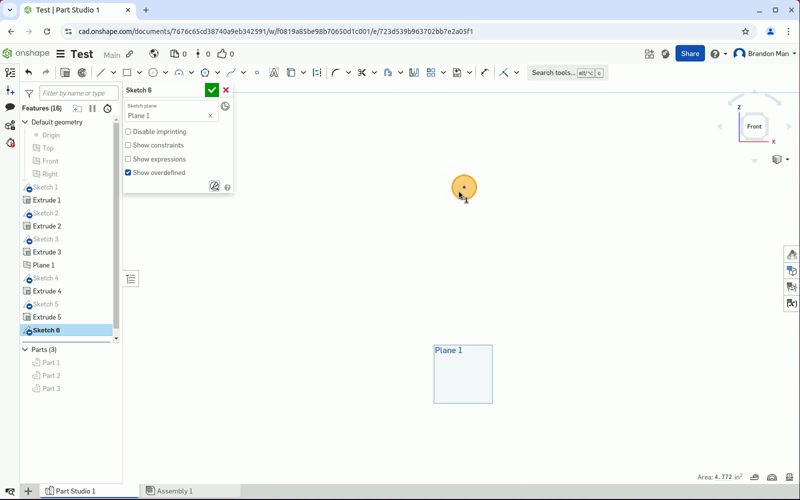
scroll(-6)
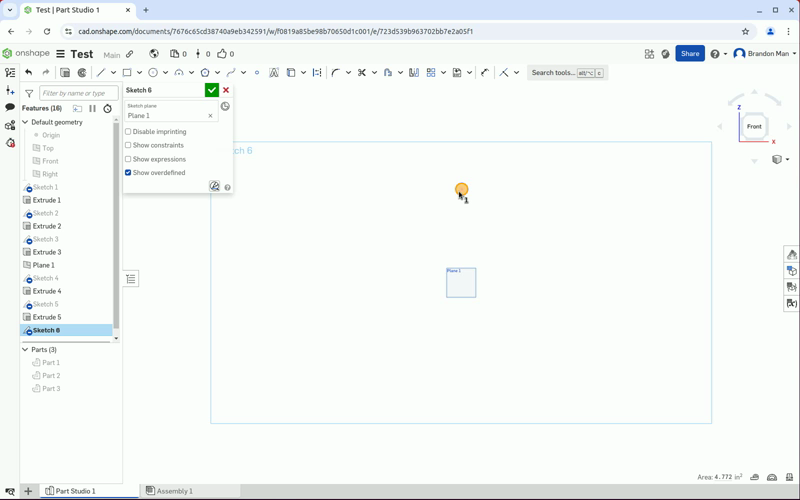
mouse_move(73, 352)
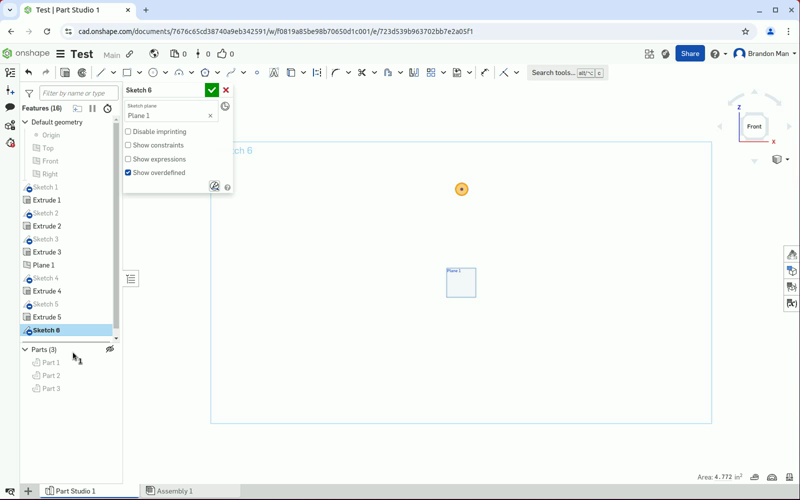
key(shift+y)
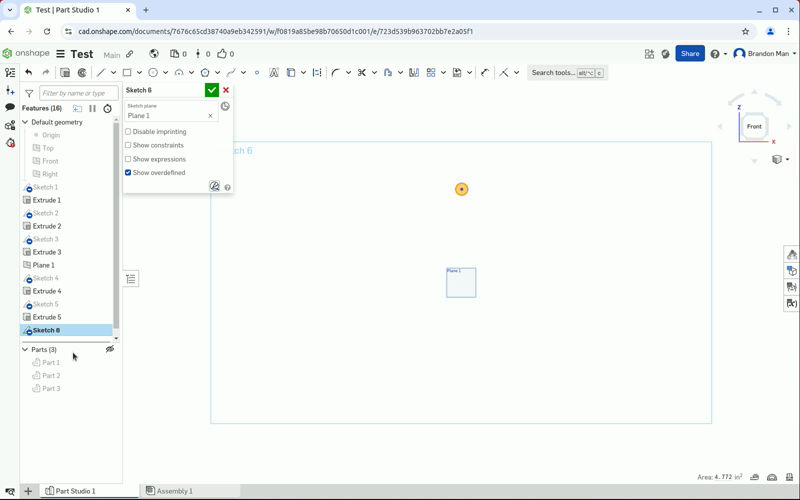
key(shift+e)
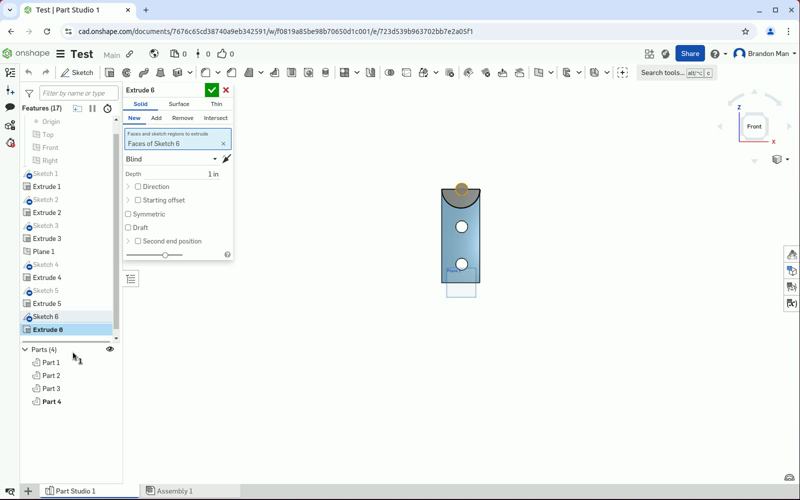
mouse_move(143, 106)
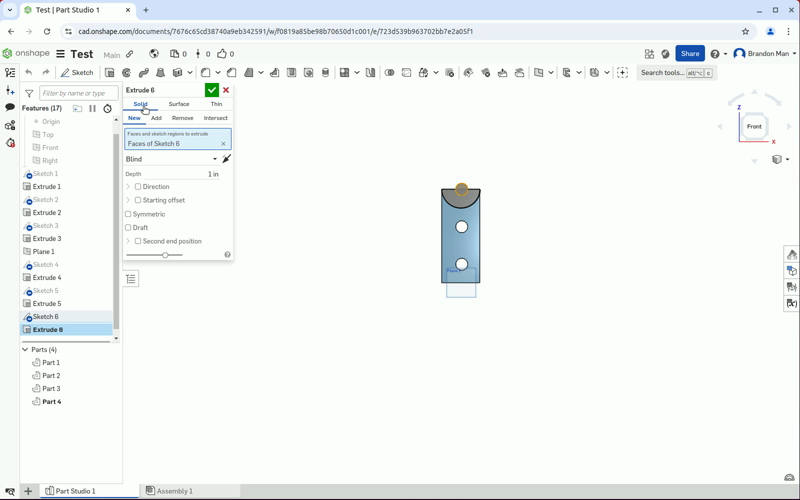
click(143, 106)
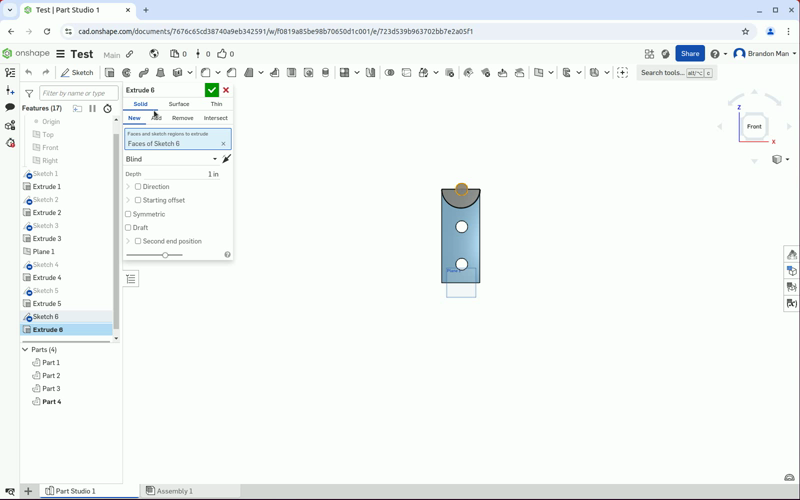
mouse_move(186, 120)
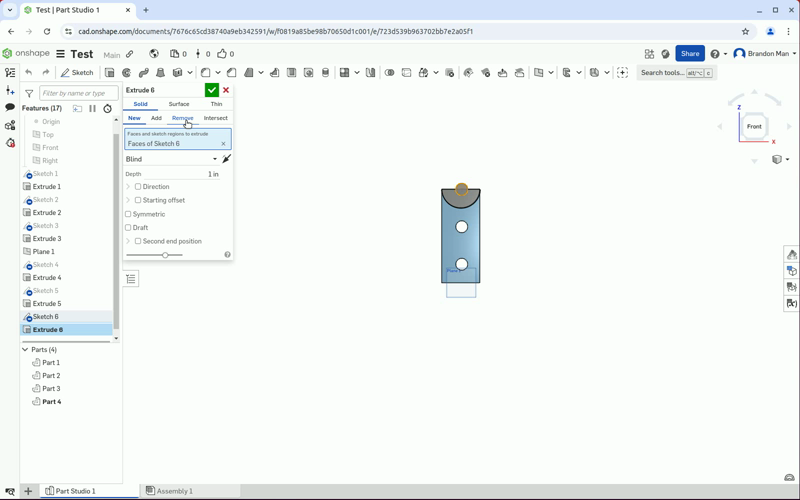
click(186, 120)
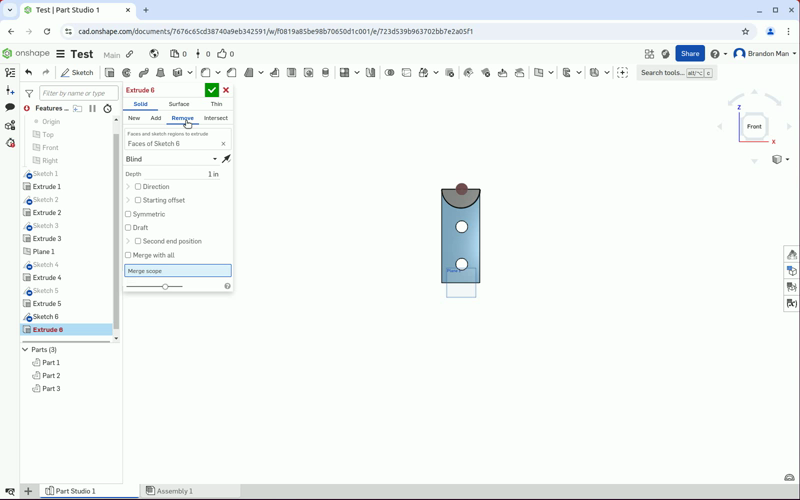
key(tab, 4)
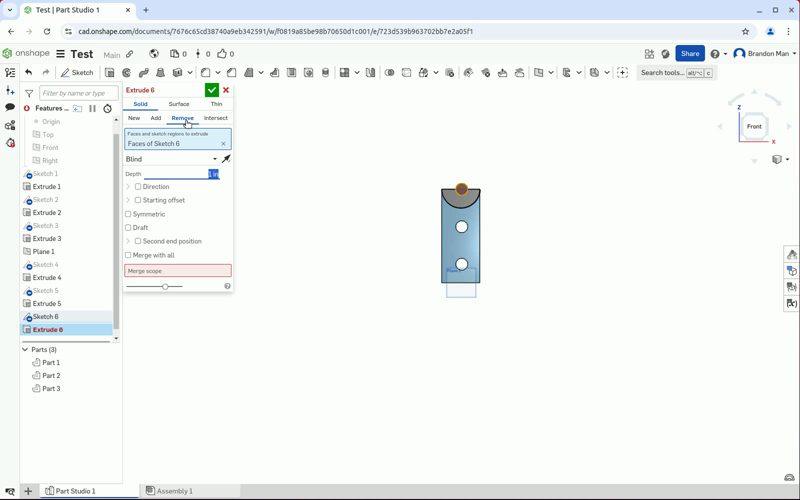
text(7.703)
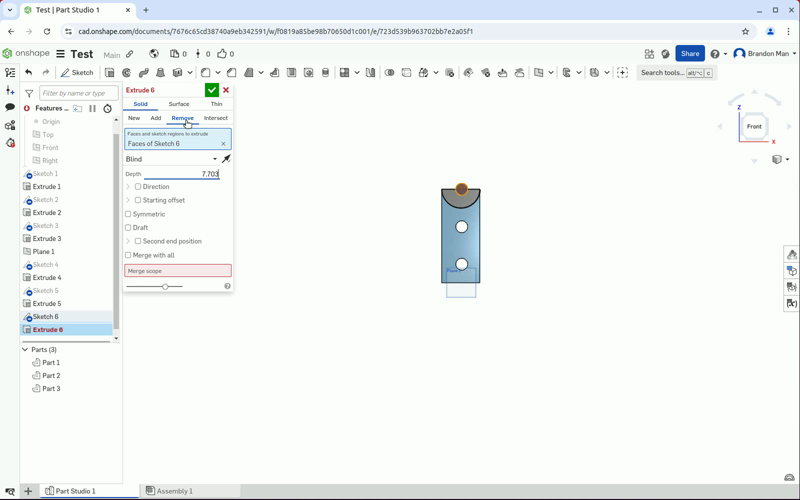
key(tab, 6)
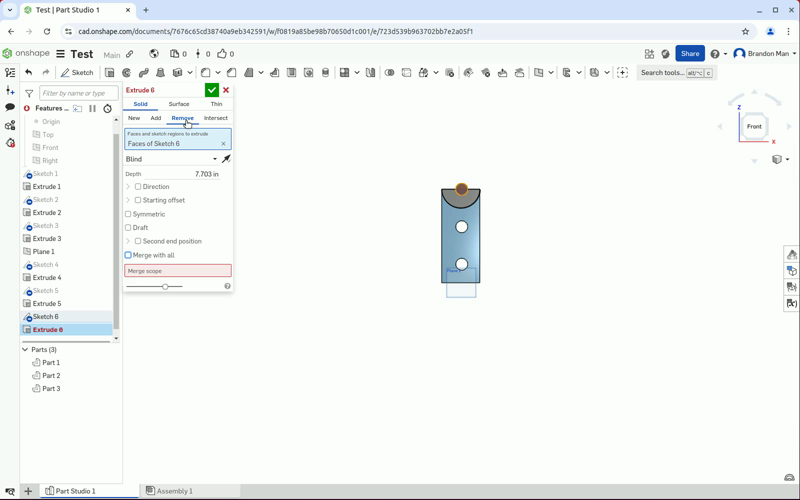
key(space)
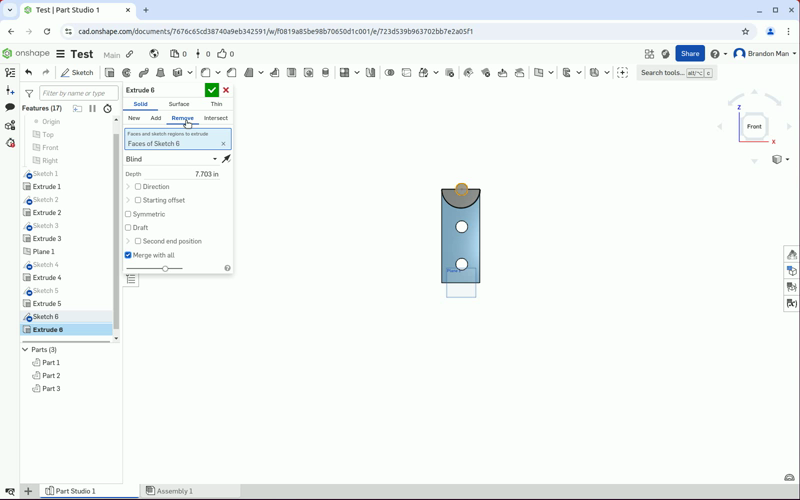
key(enter)
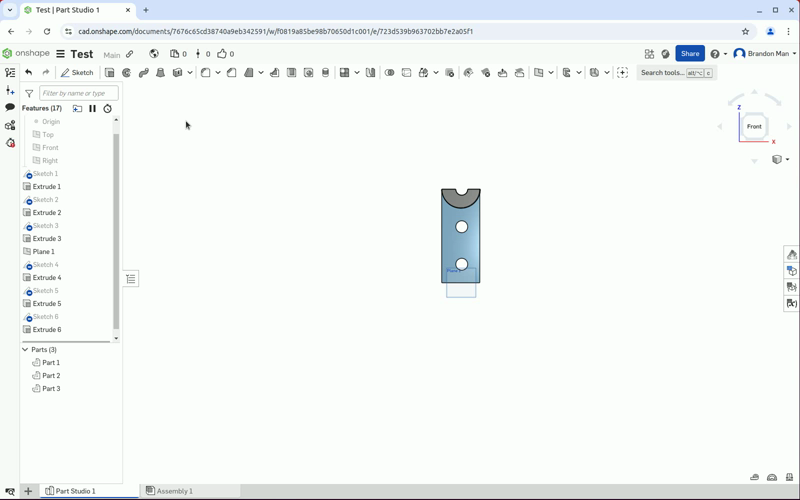
key(shift+h)
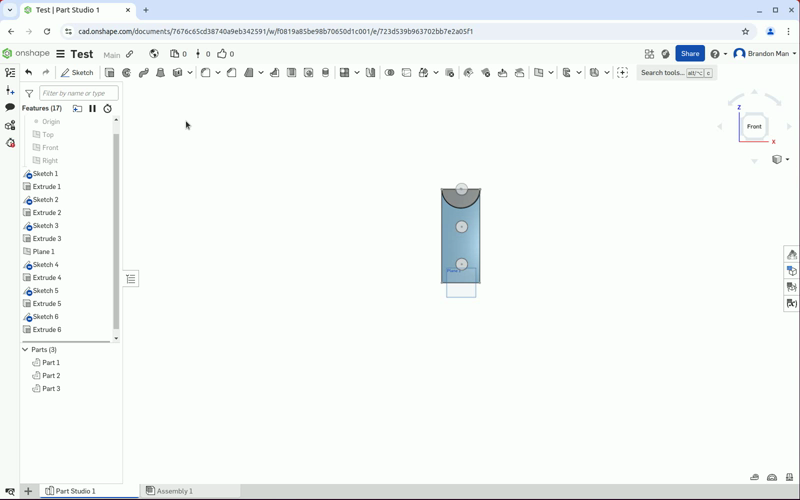
key(shift+h)
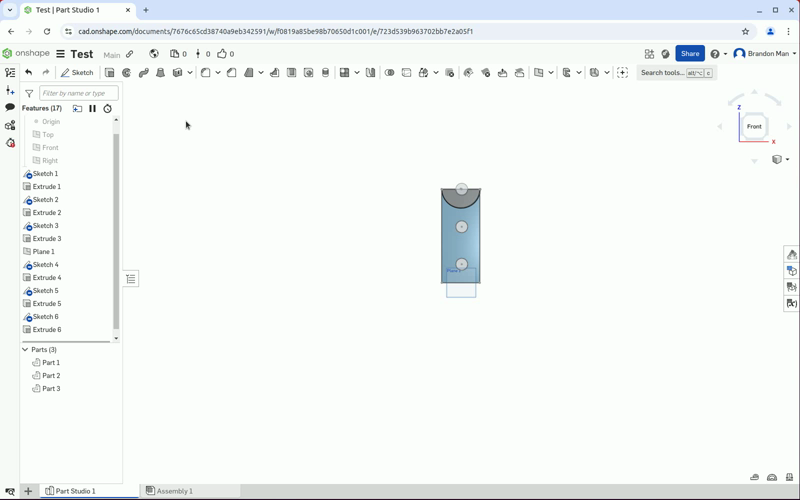
key(shift+7)
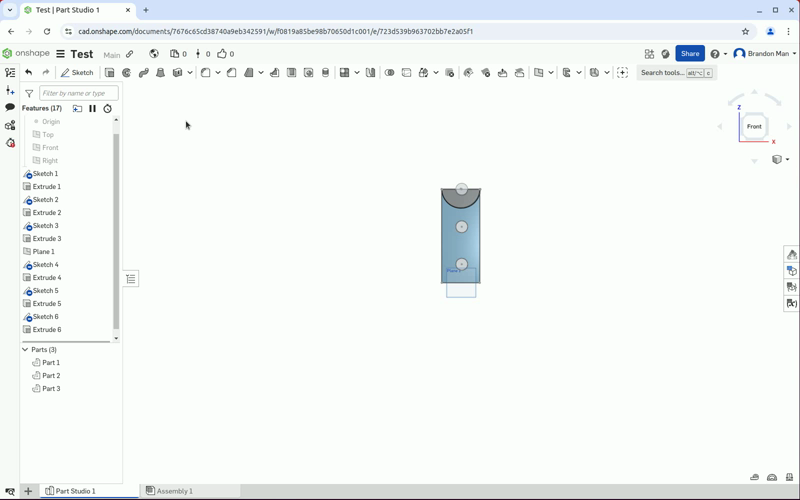
key(left, 2)
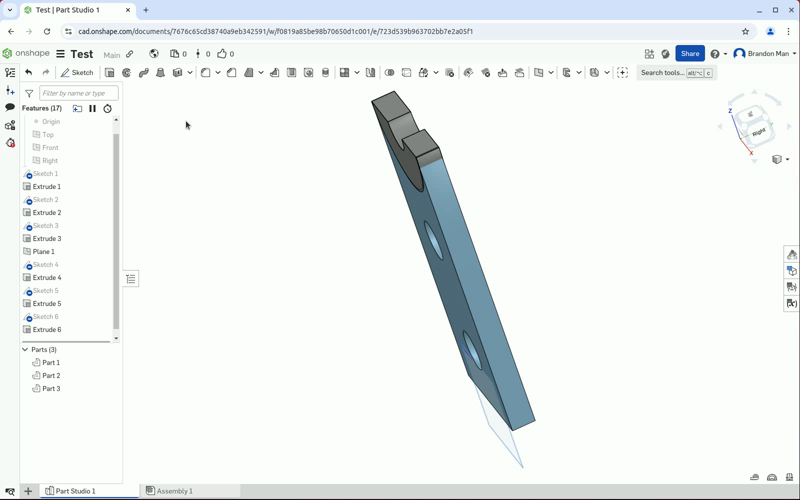
key(down, 2)
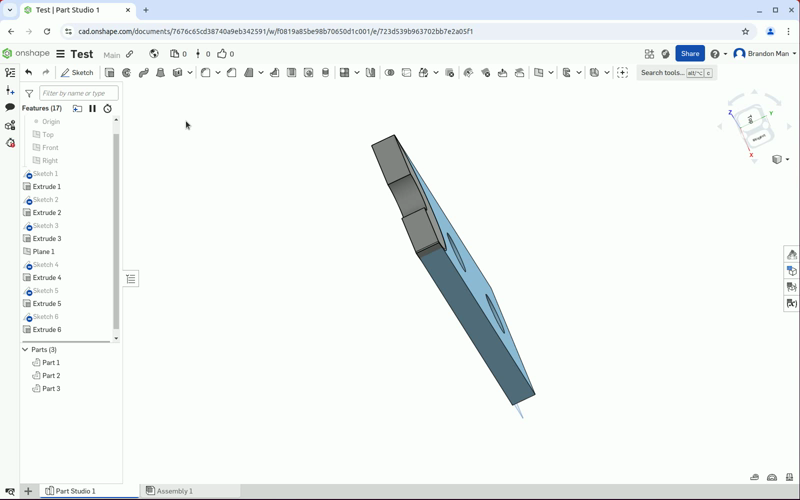
key(up, 2)
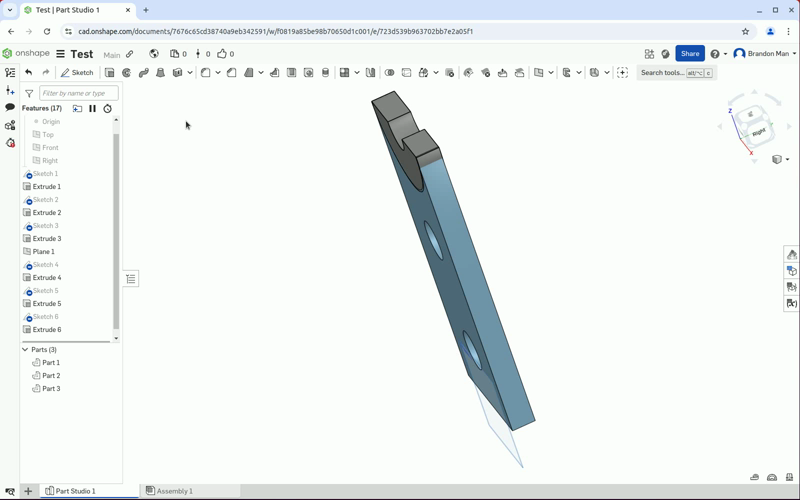
key(right, 2)
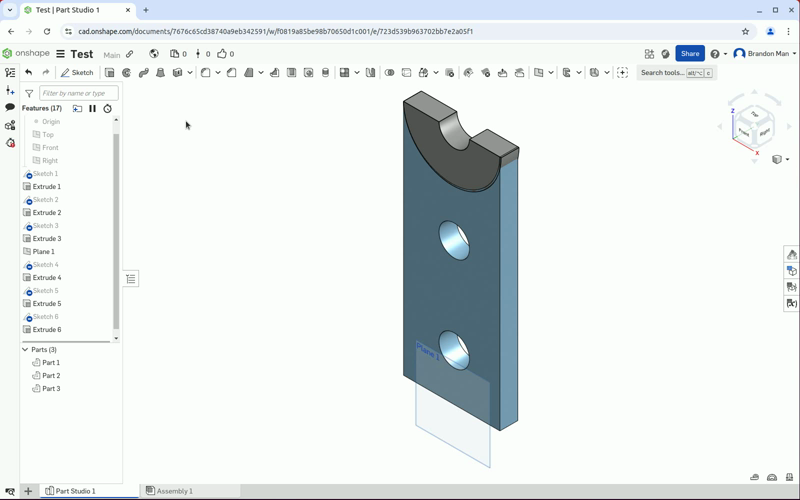
mouse_move(69, 176)
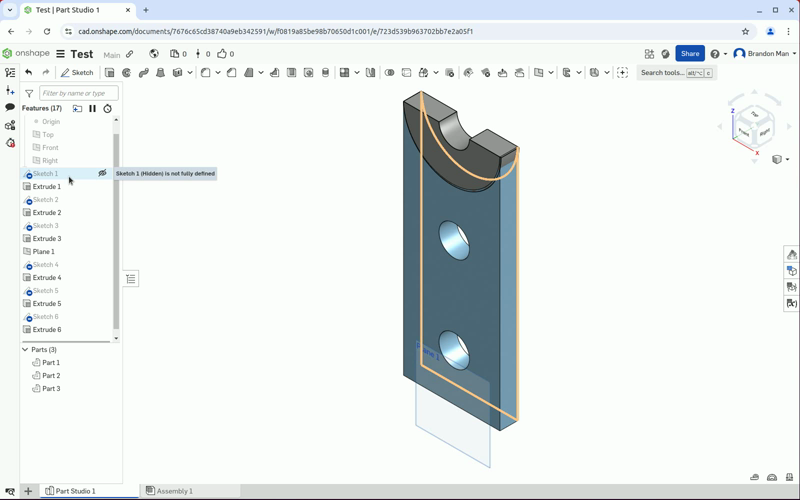
click(69, 176)